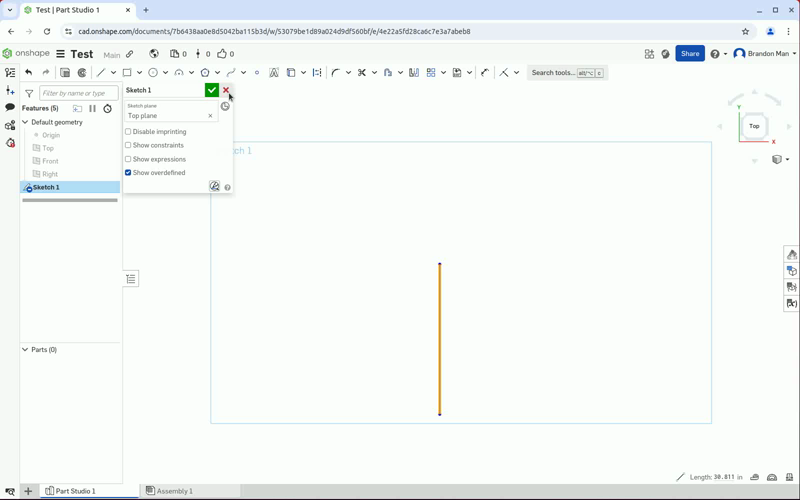
key(shift+h)
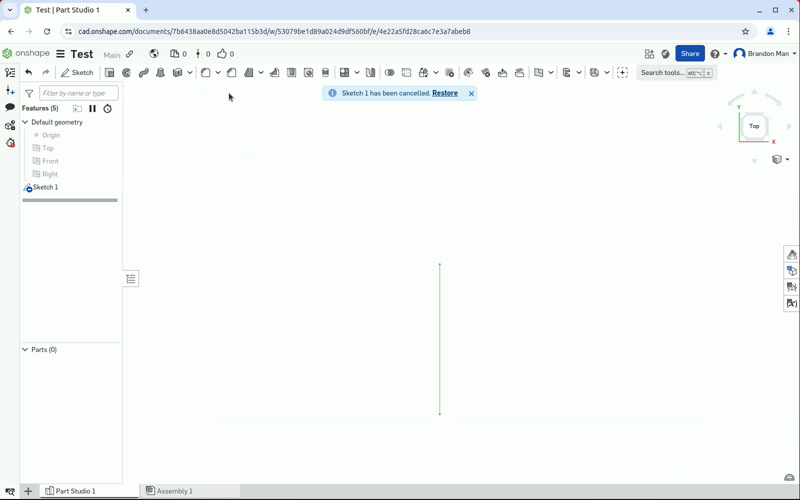
key(shift+s)
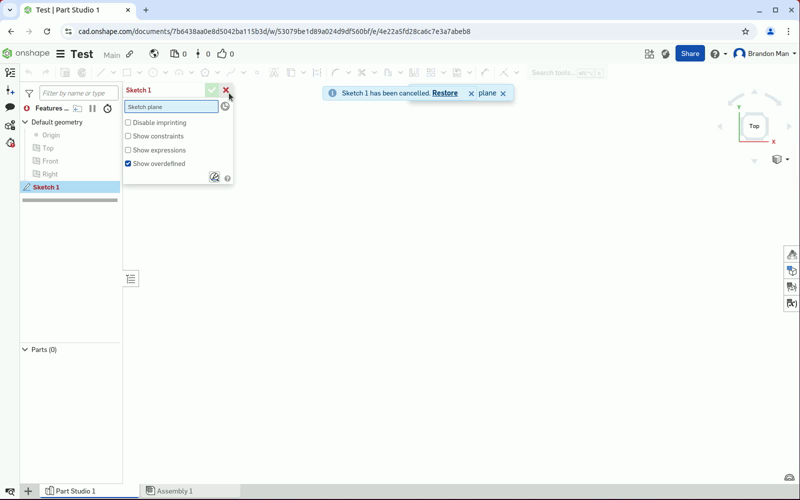
mouse_move(73, 150)
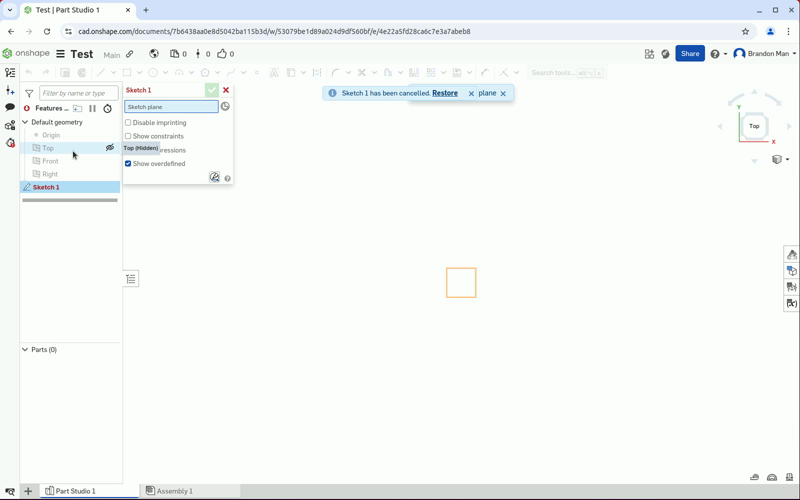
click(73, 150)
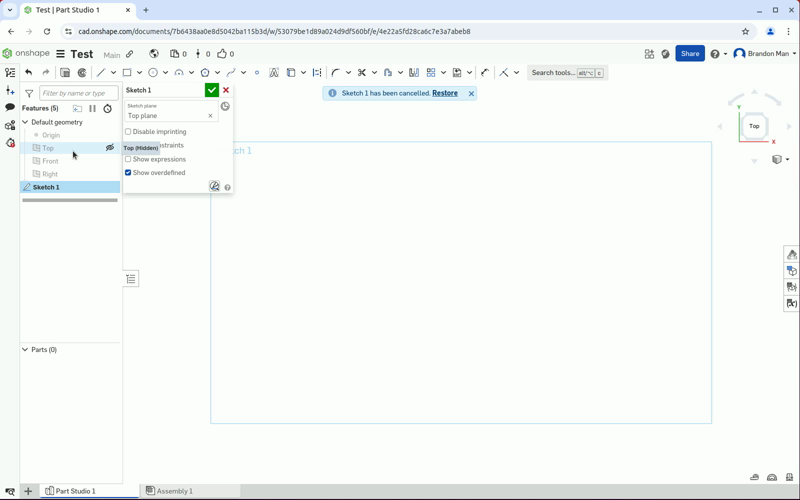
mouse_move(73, 352)
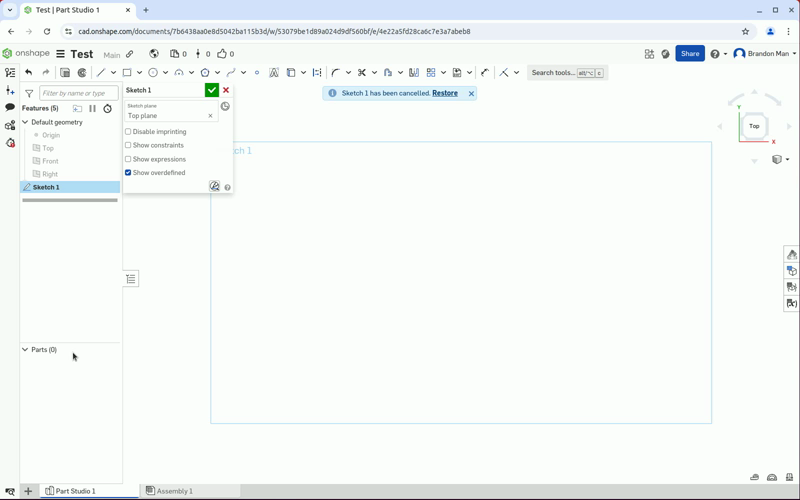
key(y)
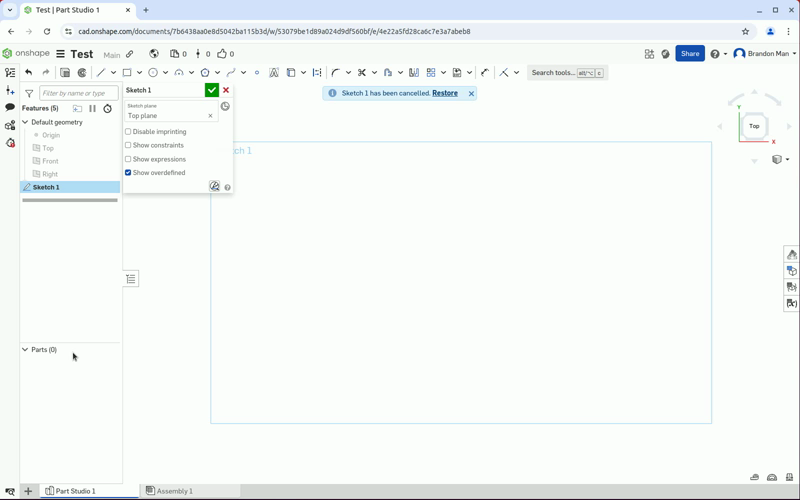
key(l)
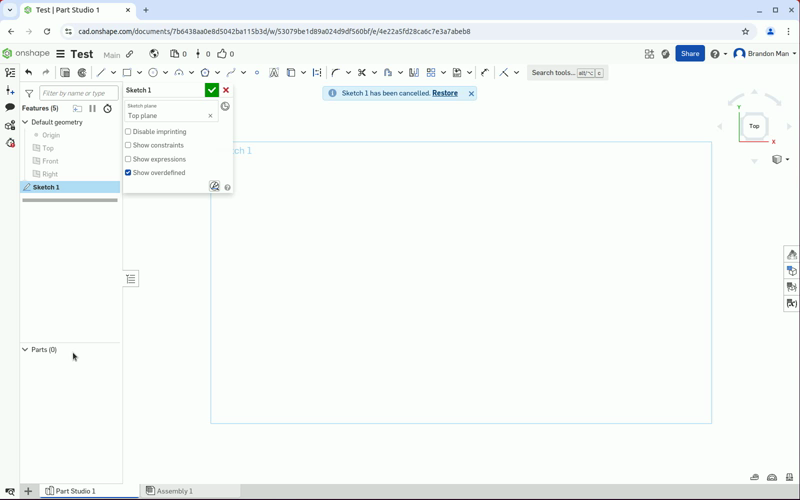
key_down(shift)
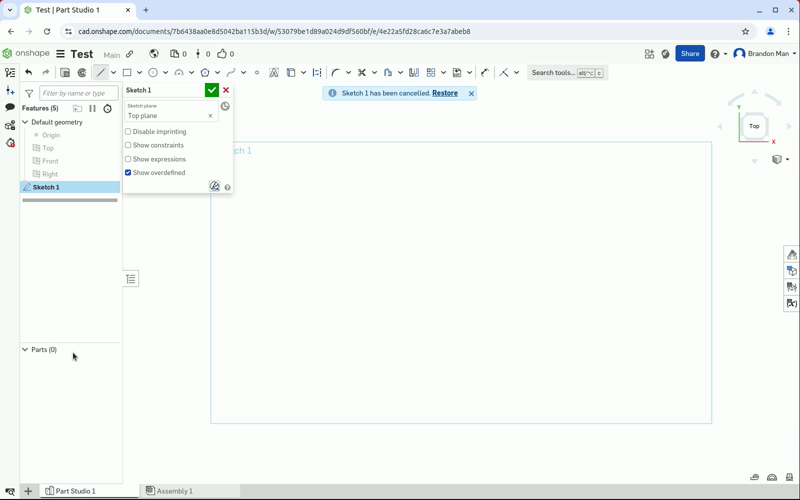
mouse_move(348, 339)
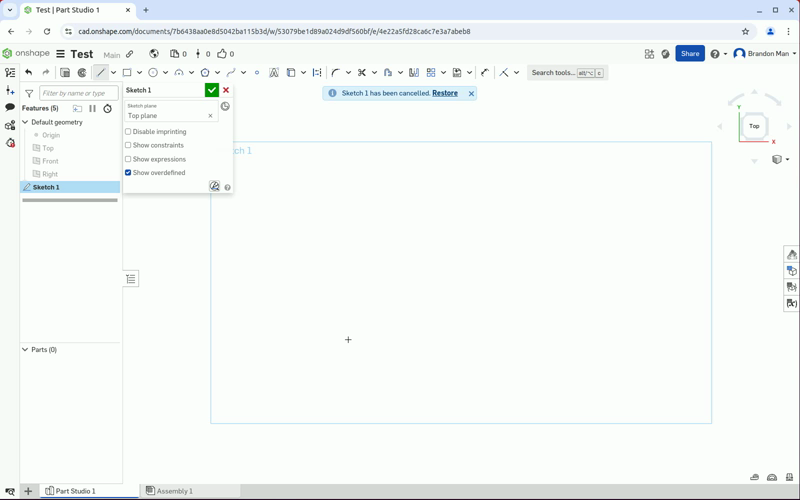
click(348, 339)
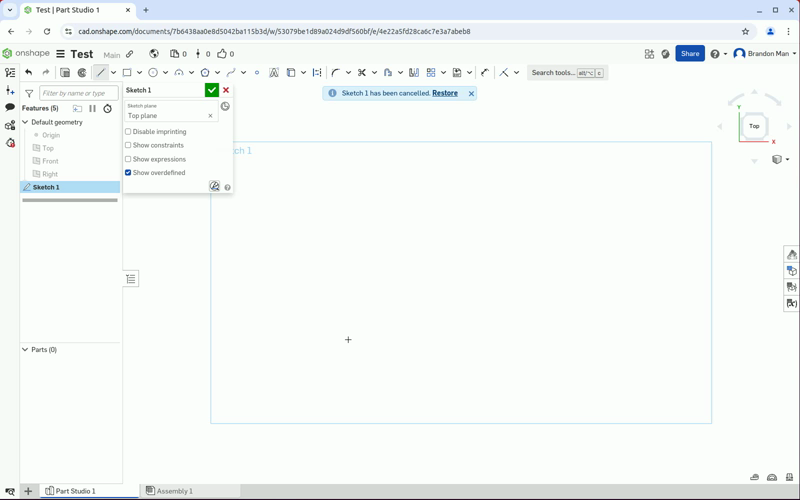
key_up(shift)
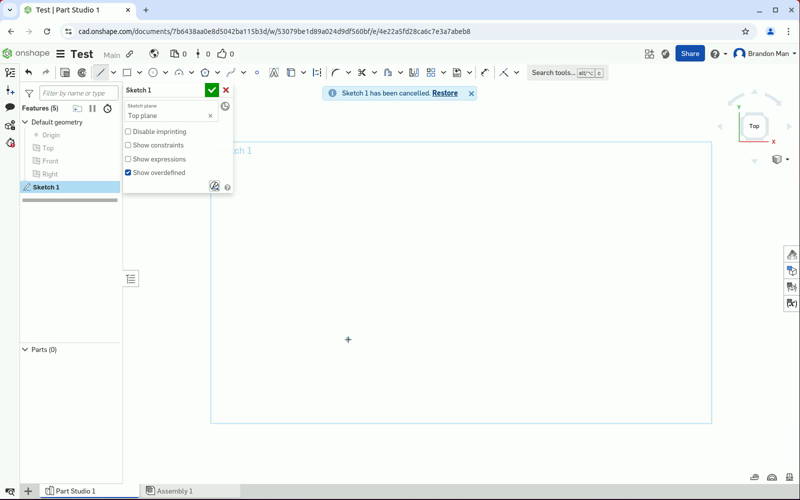
key_down(shift)
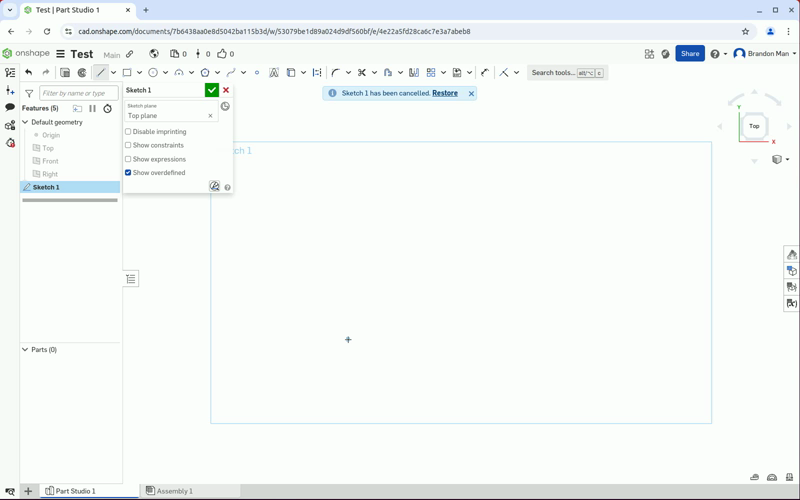
mouse_move(572, 339)
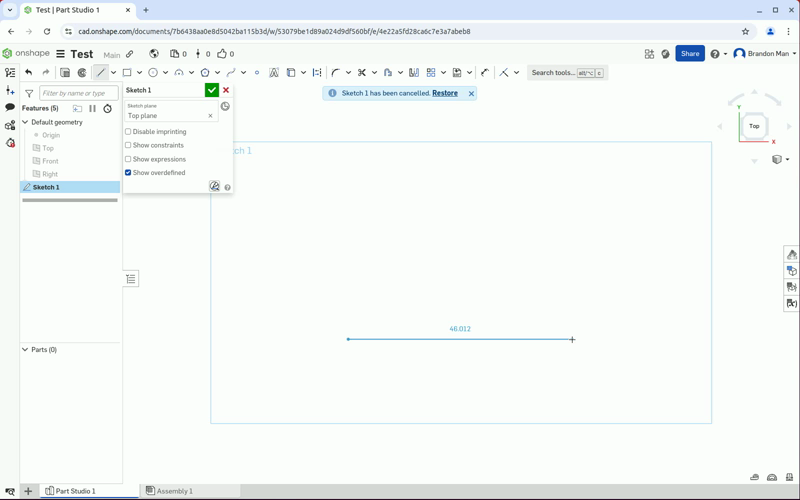
click(572, 339)
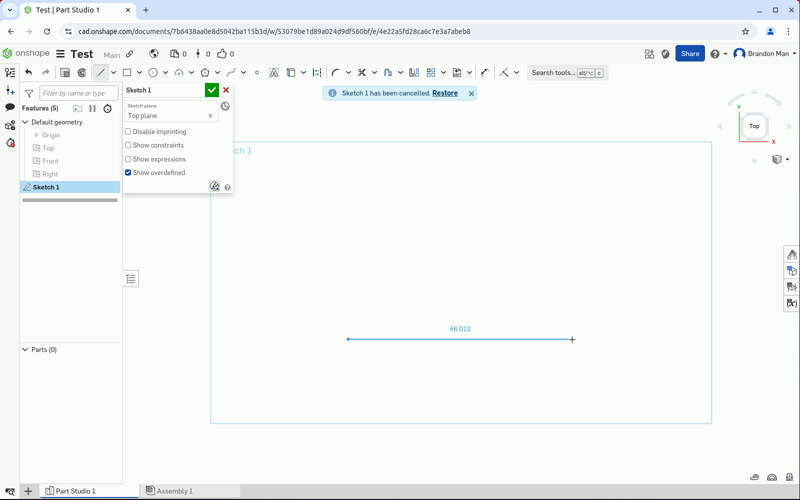
key_up(shift)
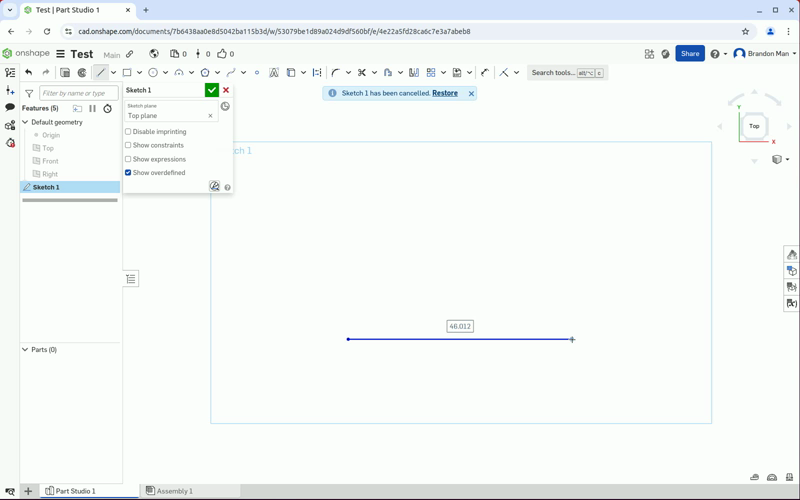
key_down(shift)
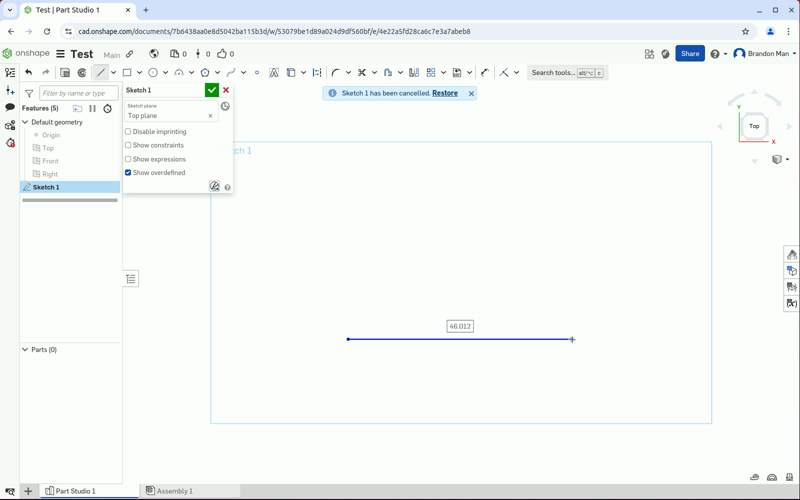
mouse_move(572, 226)
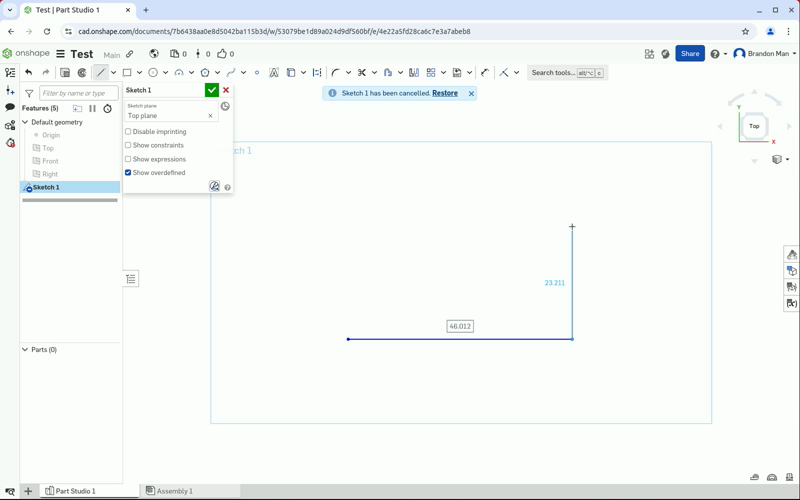
click(572, 226)
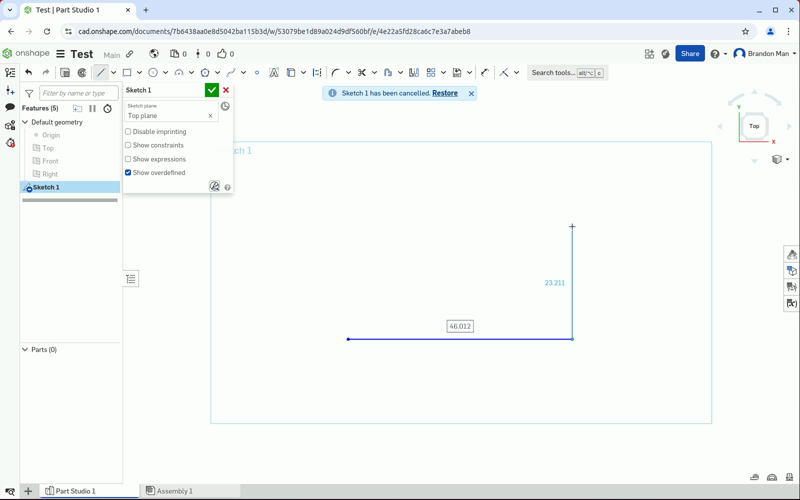
key_up(shift)
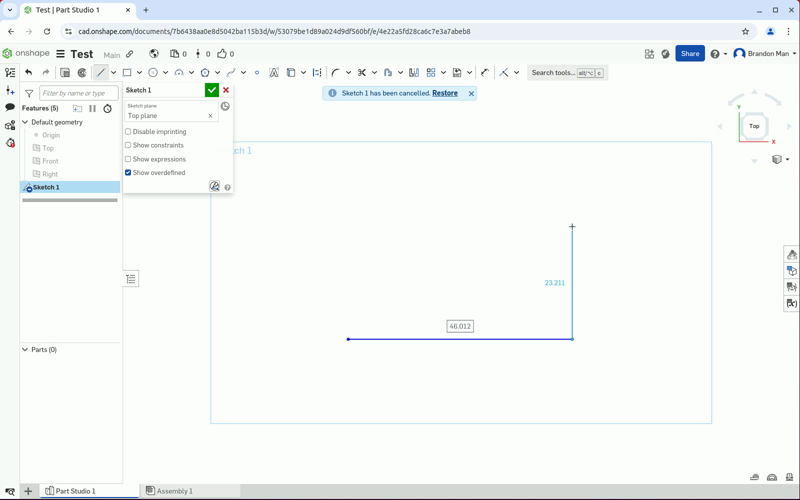
key_down(shift)
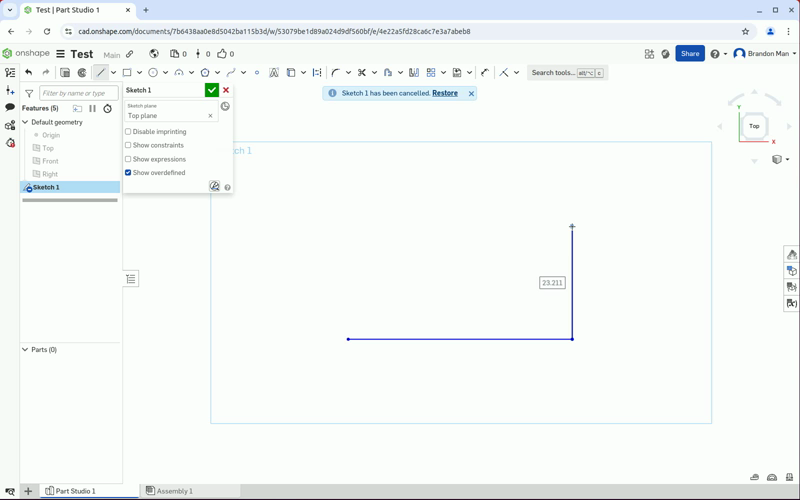
mouse_move(348, 226)
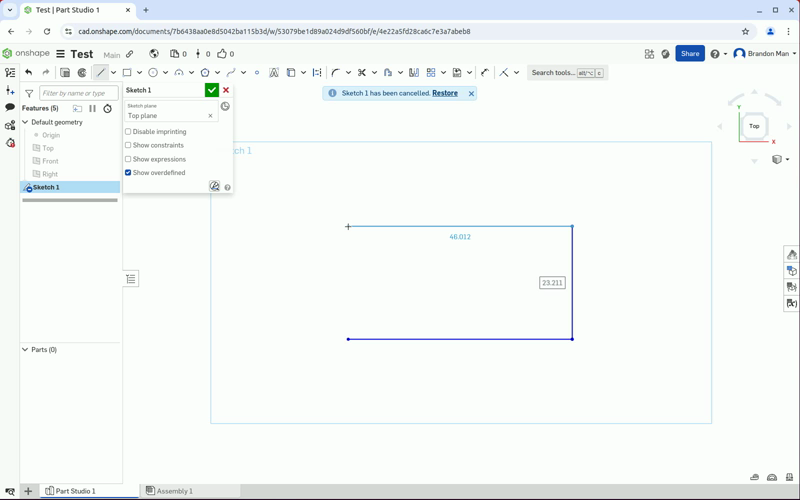
click(348, 226)
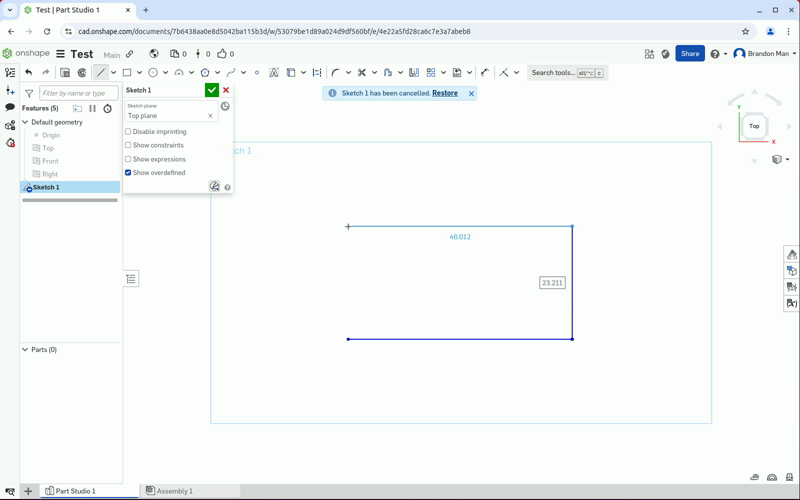
key_up(shift)
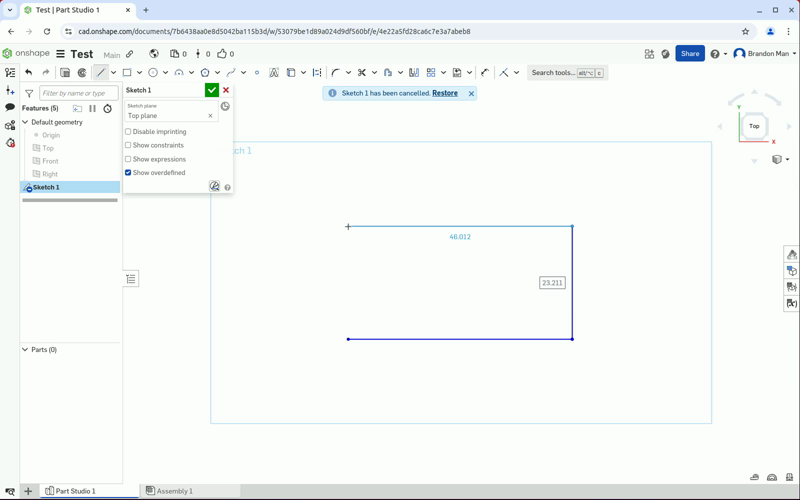
key_down(shift)
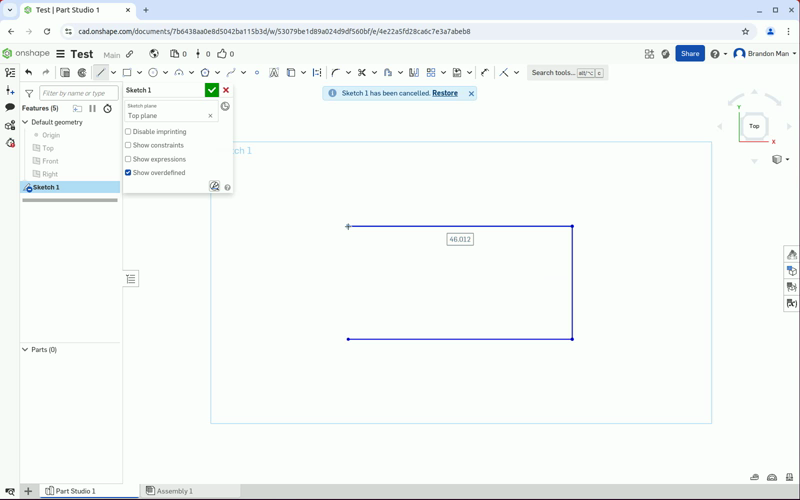
mouse_move(348, 339)
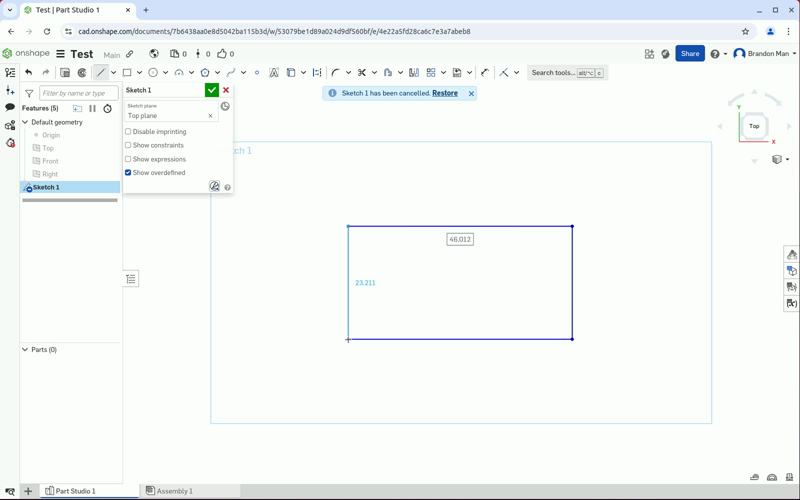
key_up(shift)
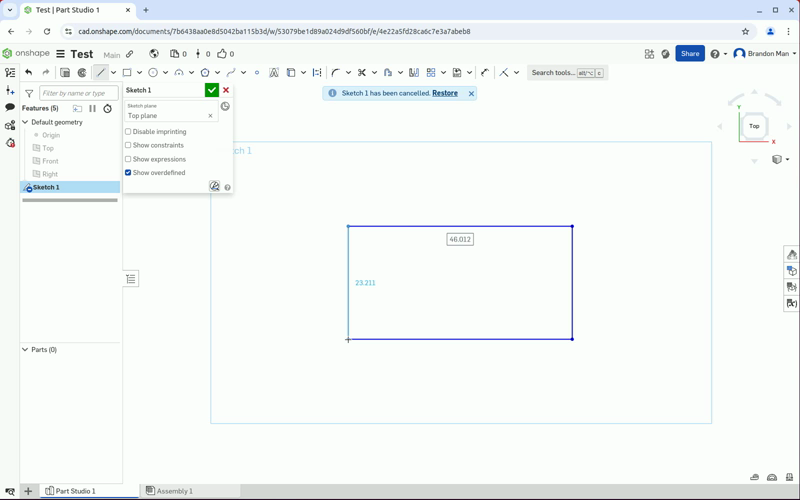
click(348, 339)
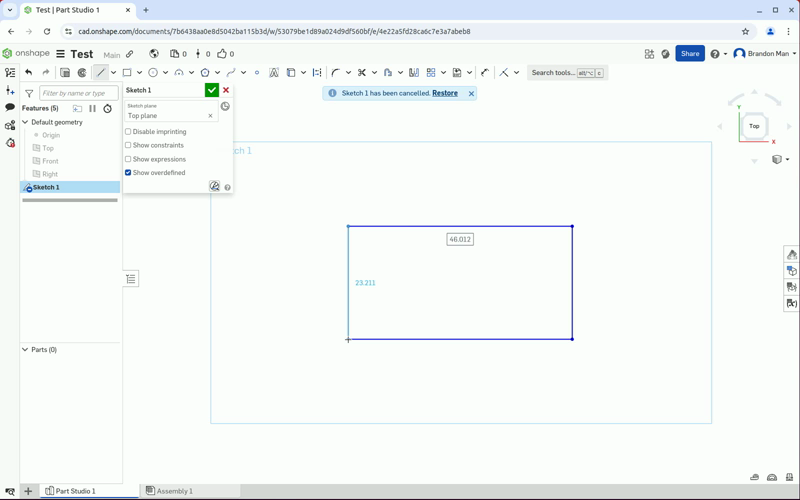
key(esc)
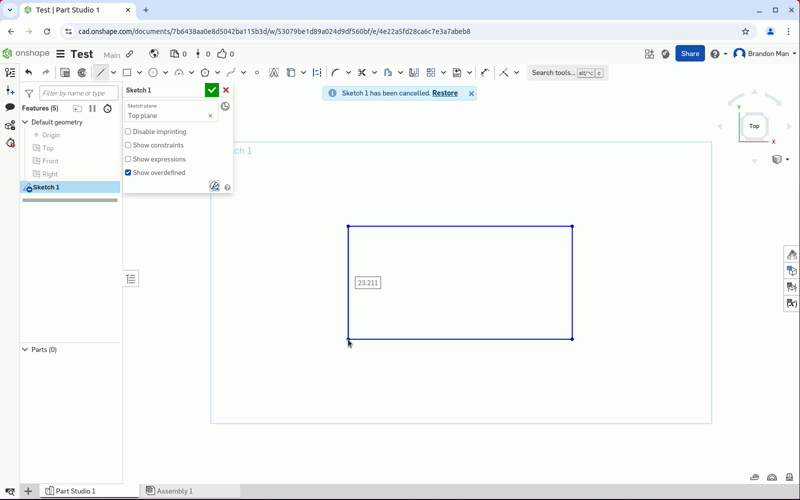
mouse_move(542, 254)
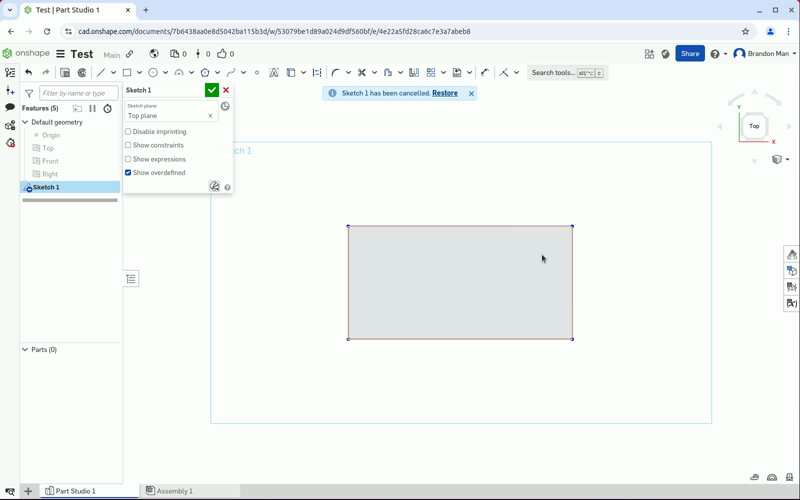
click(542, 254)
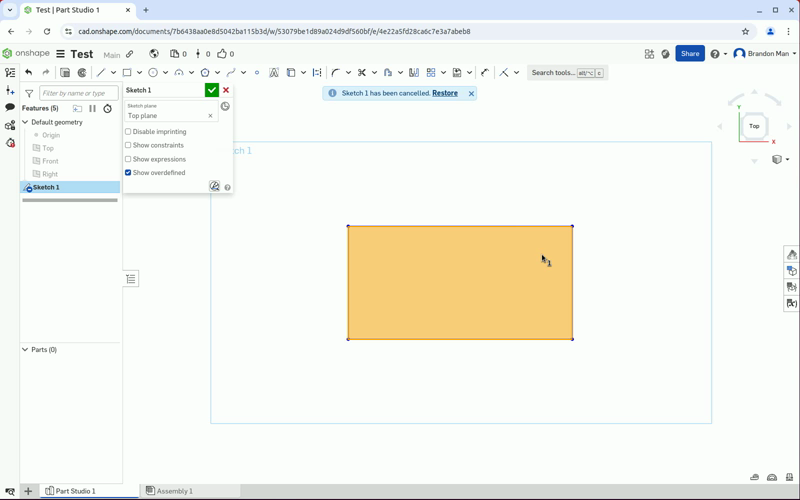
mouse_move(73, 352)
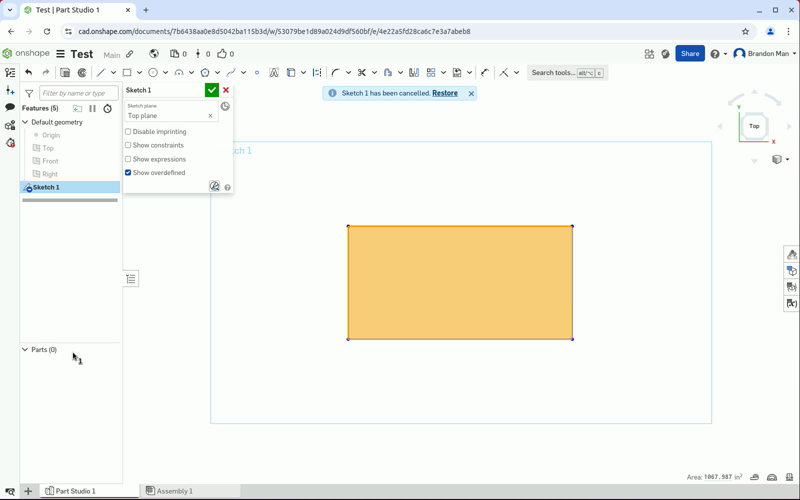
key(shift+y)
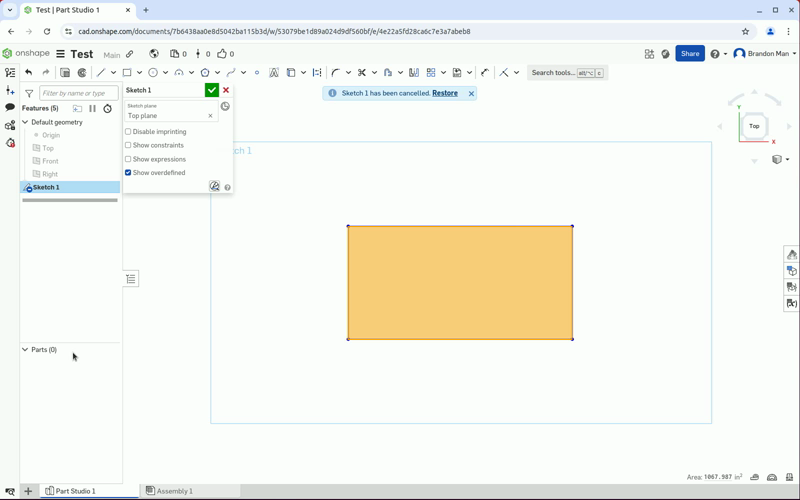
key(shift+e)
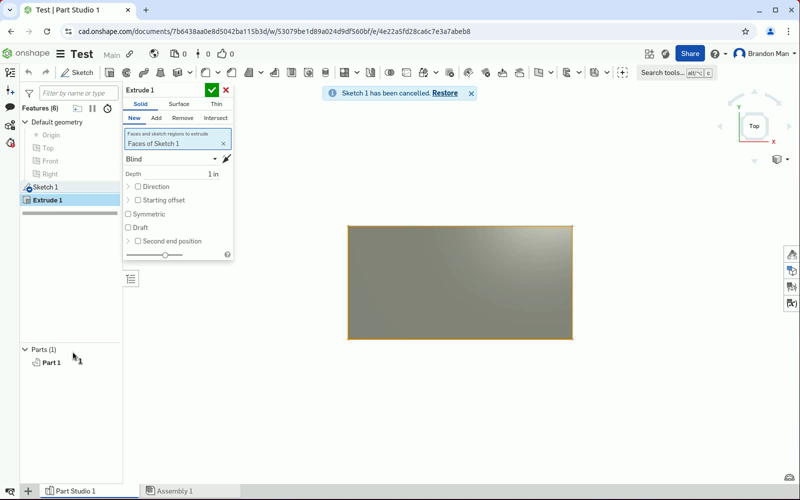
mouse_move(143, 106)
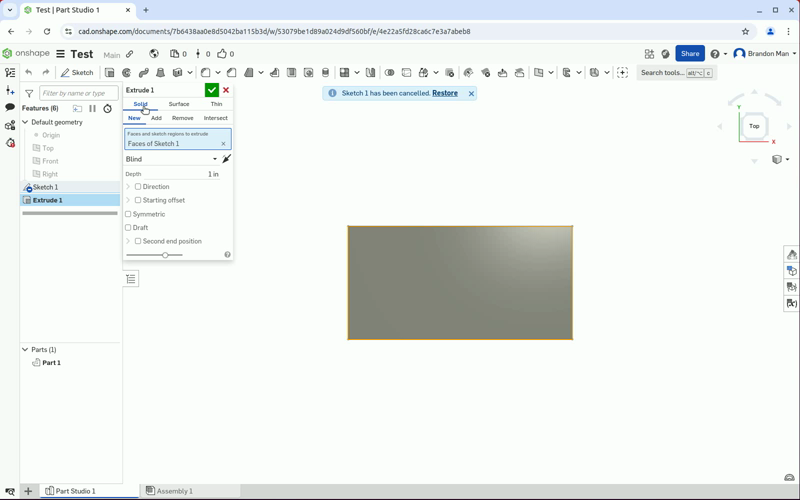
click(143, 106)
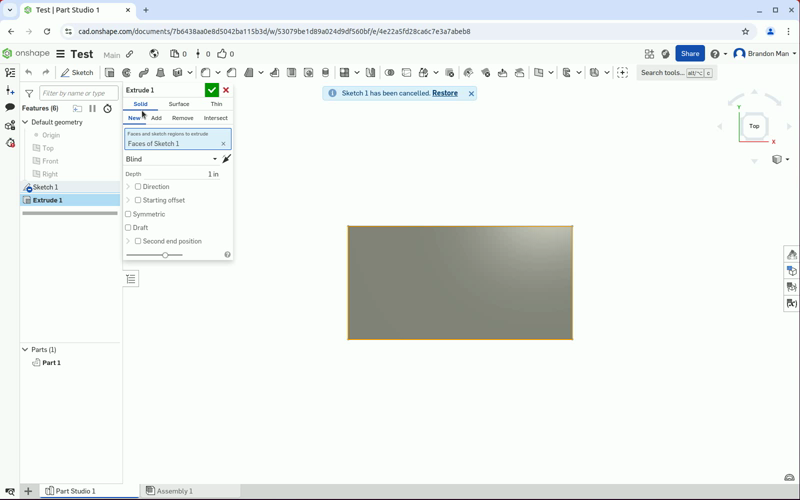
mouse_move(137, 120)
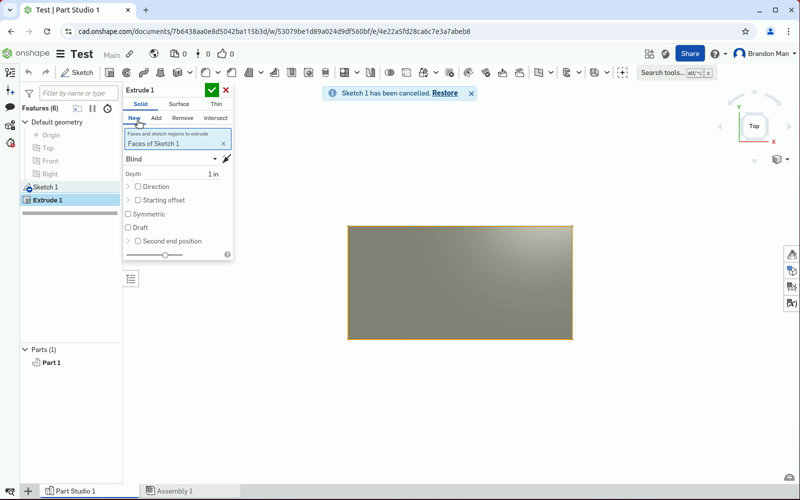
click(137, 120)
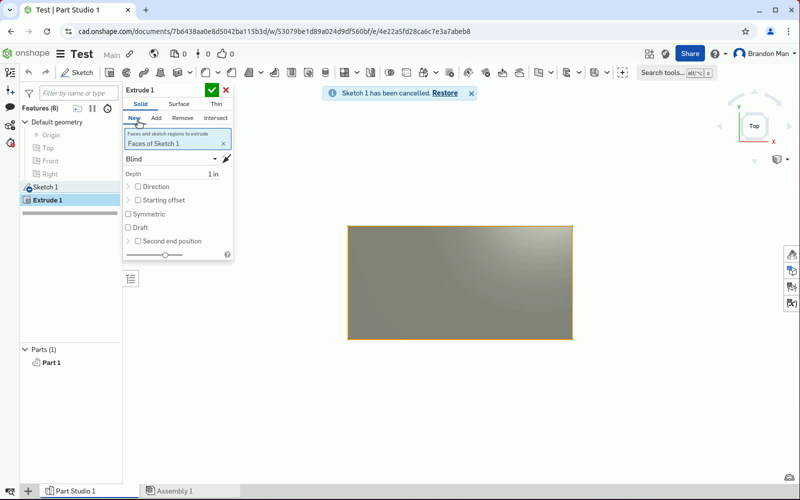
key(tab, 4)
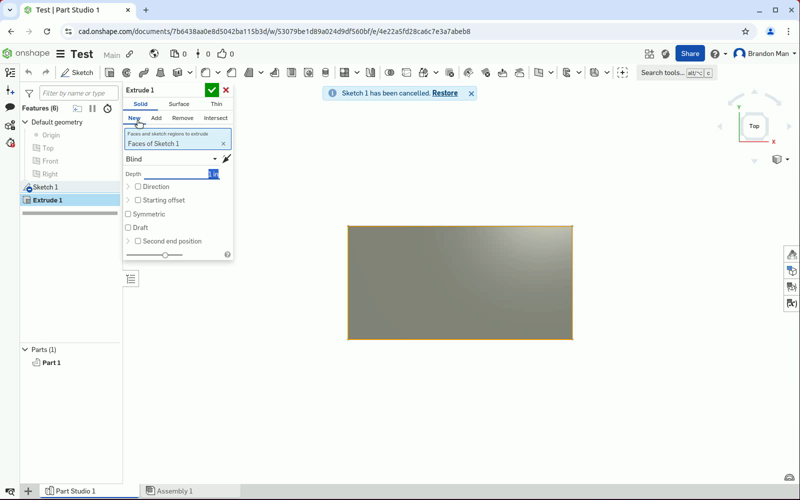
text(4.574)
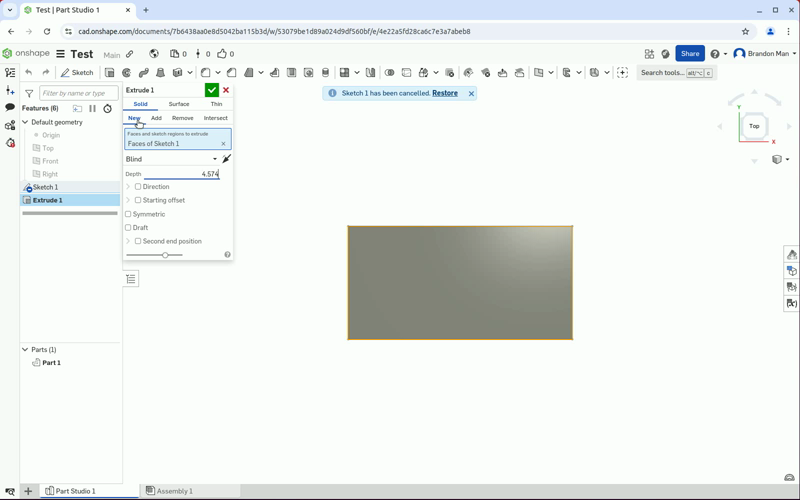
key(enter)
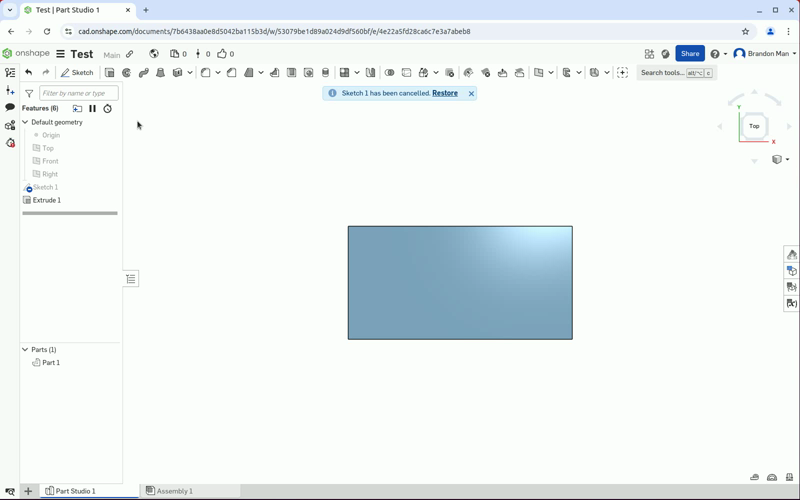
key(shift+h)
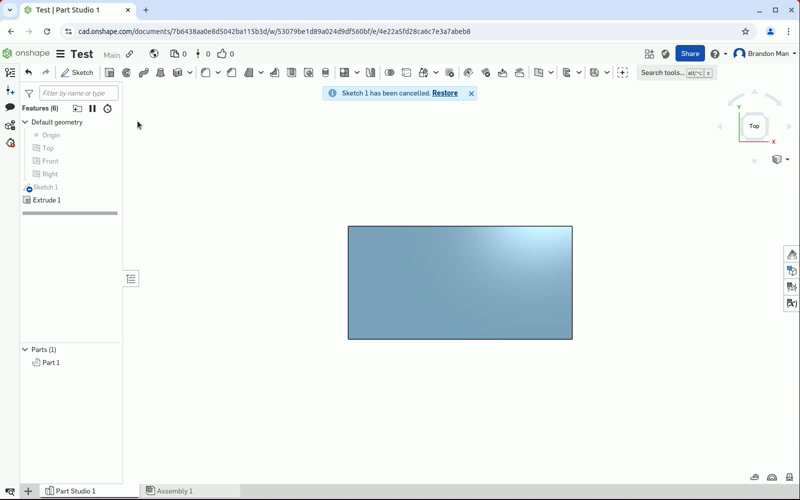
key(shift+h)
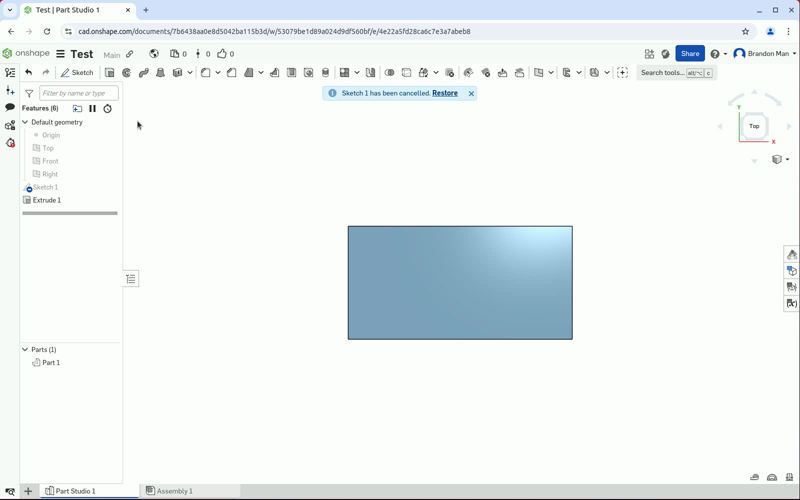
mouse_move(73, 189)
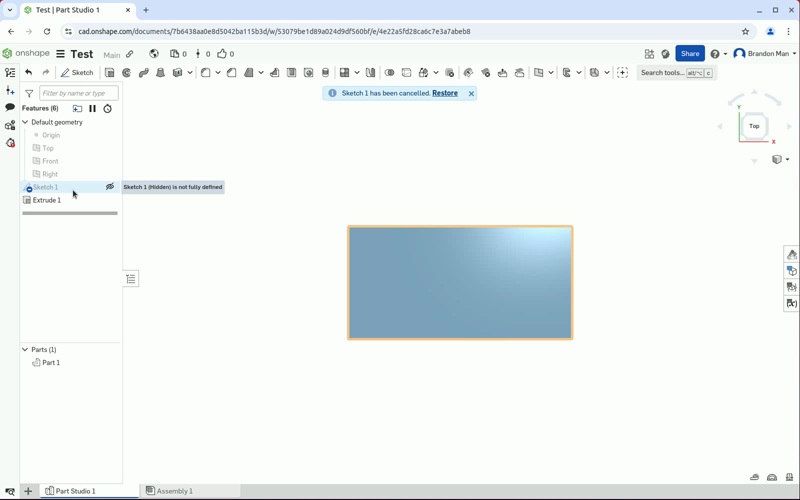
click(73, 189)
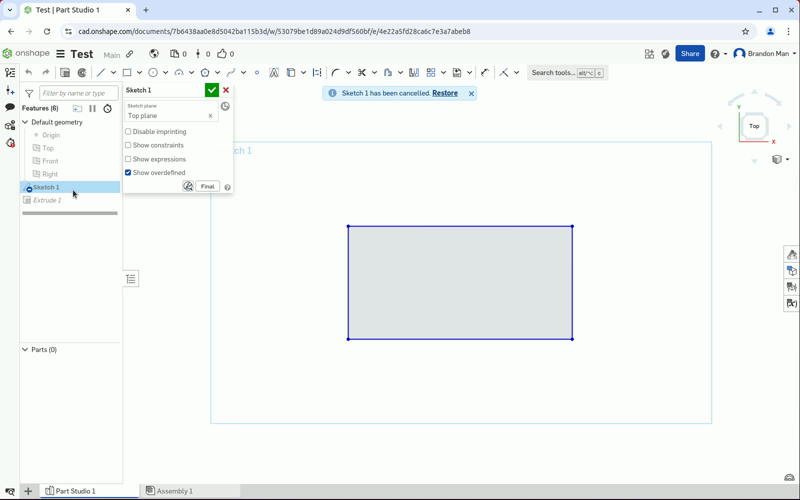
mouse_move(229, 92)
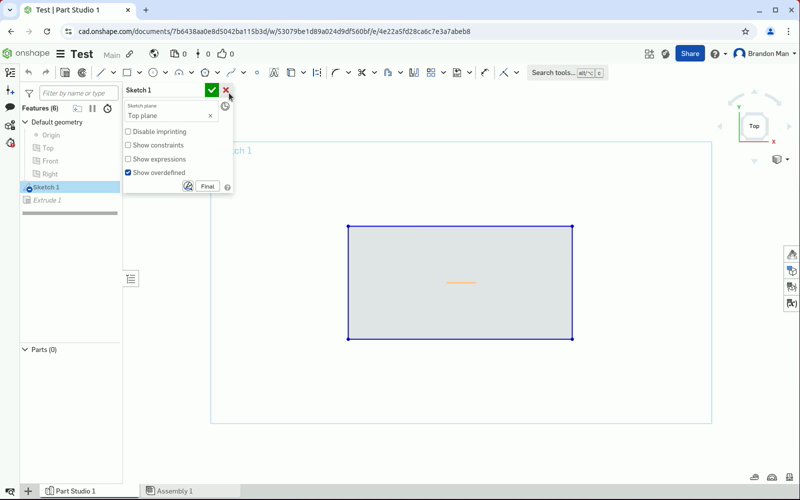
click(229, 92)
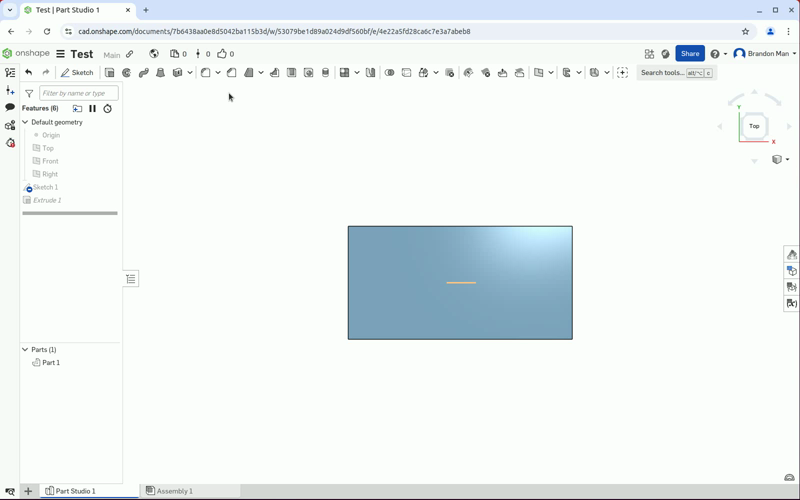
mouse_move(541, 75)
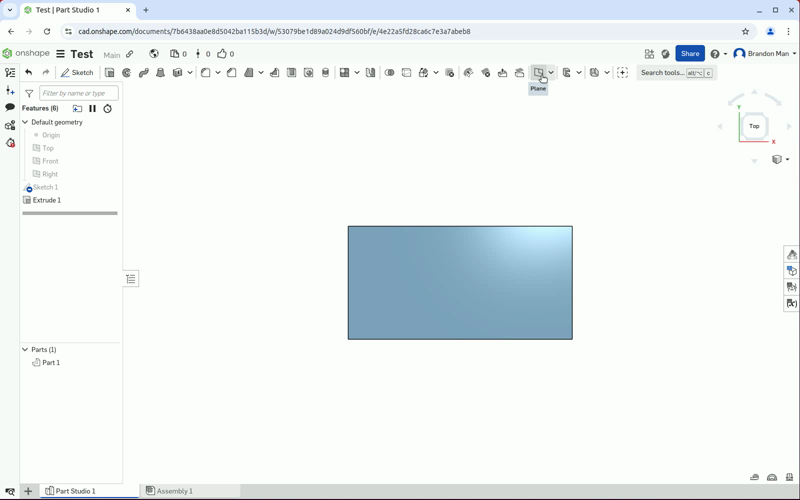
click(541, 75)
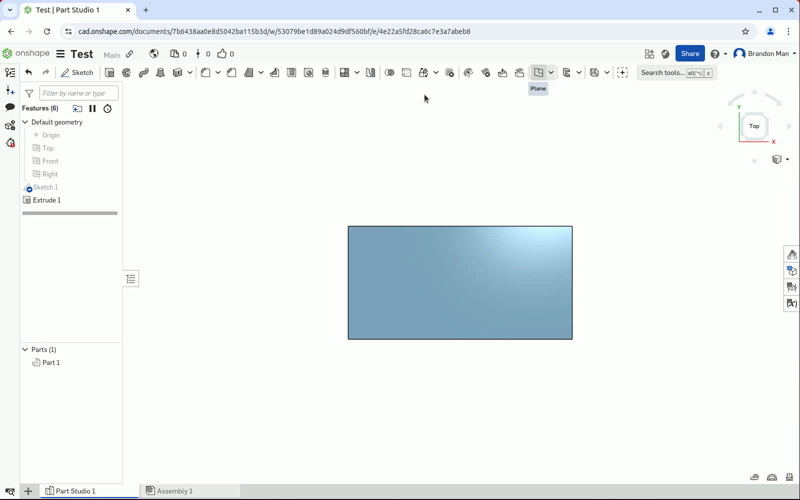
mouse_move(73, 150)
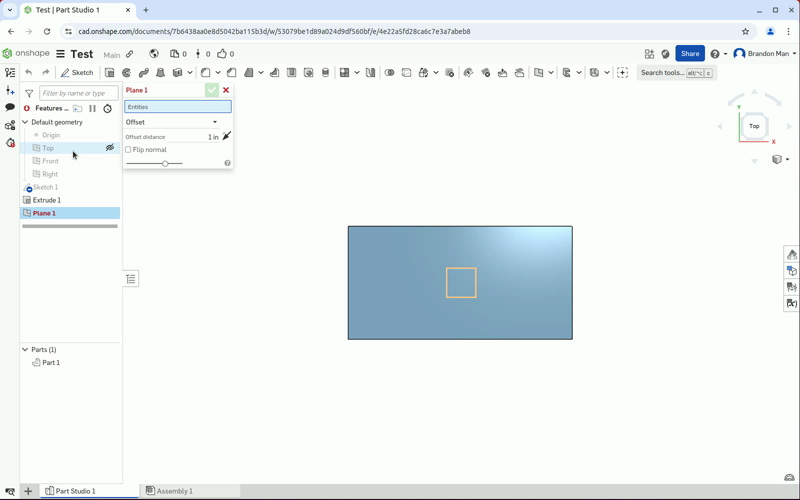
click(73, 150)
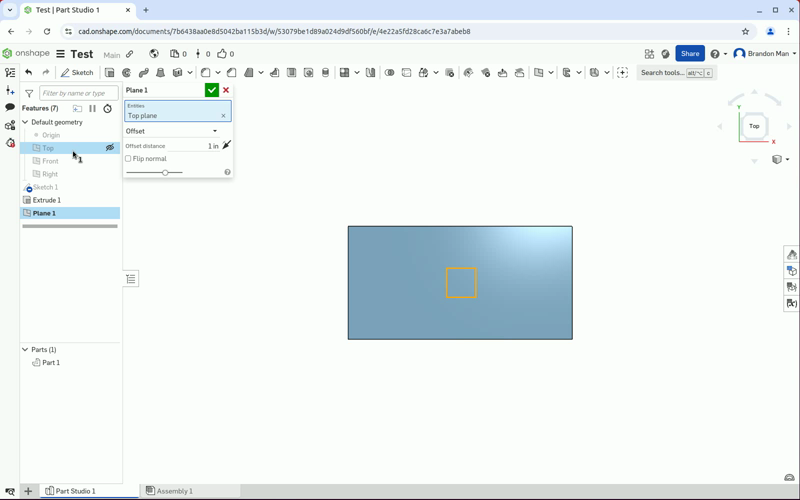
key(tab, 2)
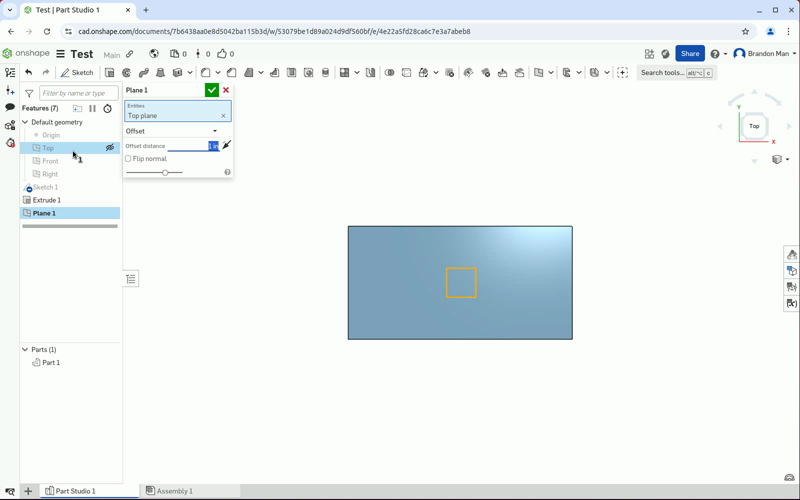
text(4.56)
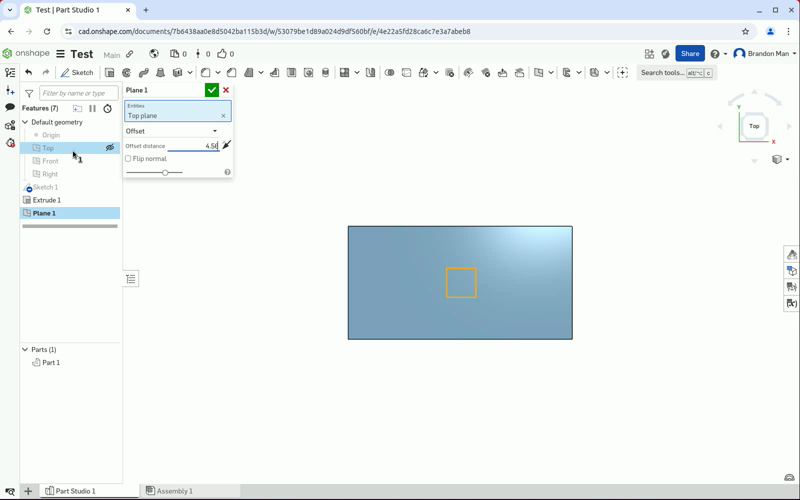
key(enter, 2)
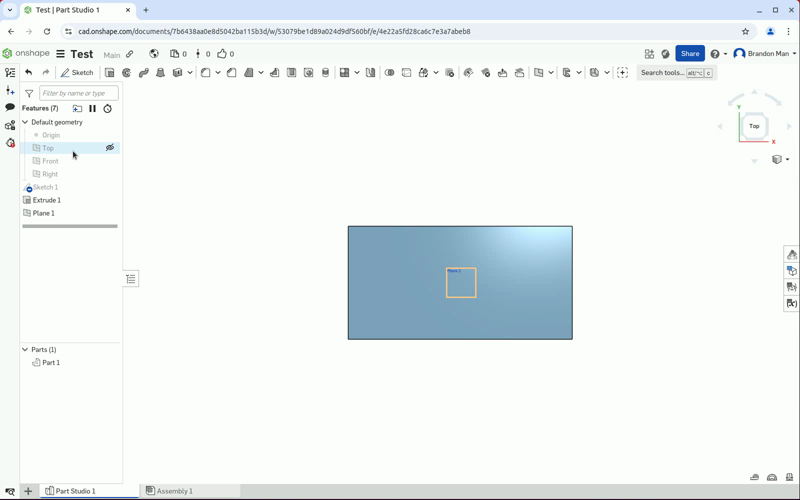
key(shift+s)
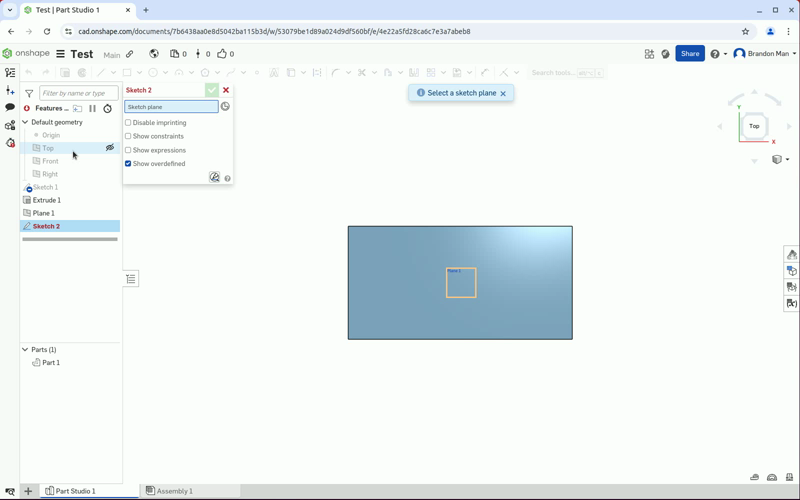
mouse_move(73, 215)
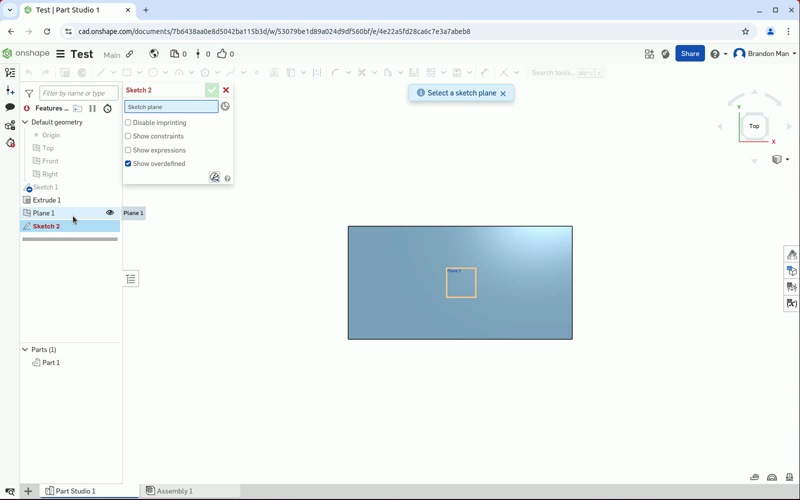
click(73, 215)
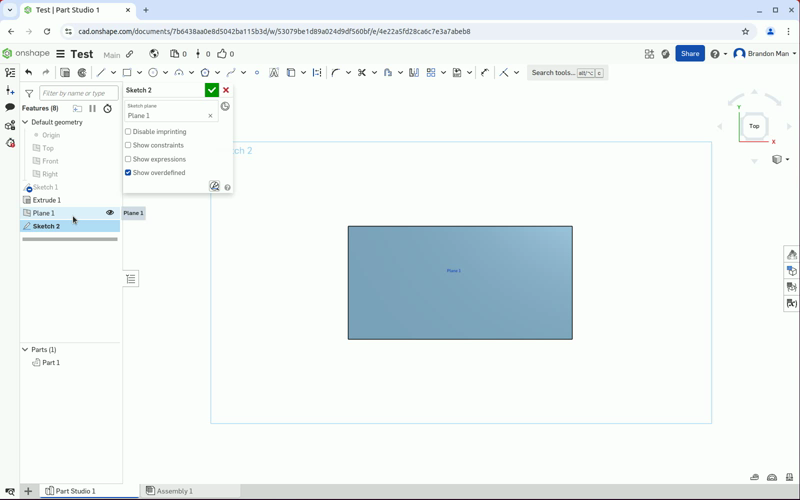
mouse_move(73, 352)
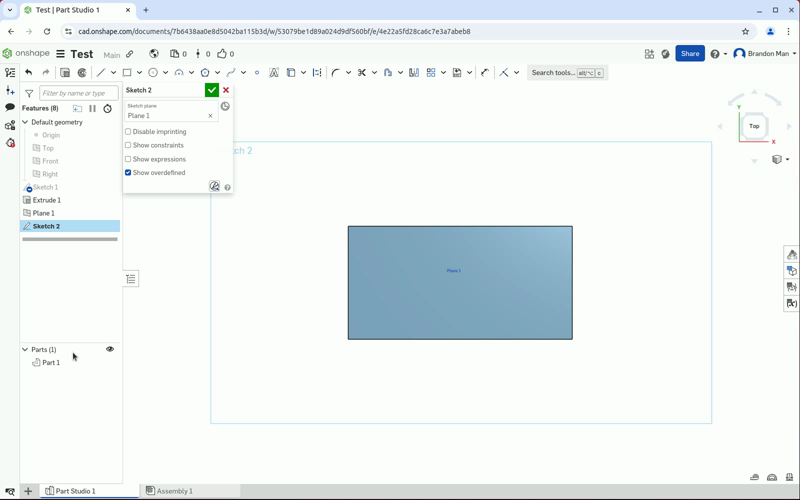
key(y)
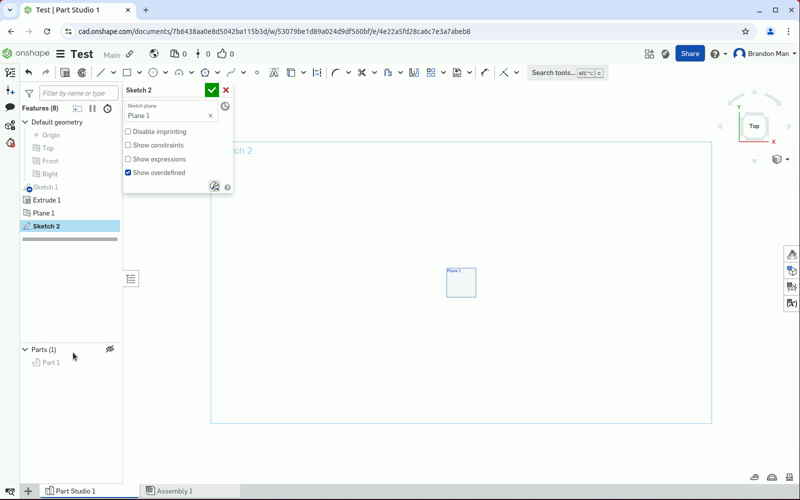
key(c)
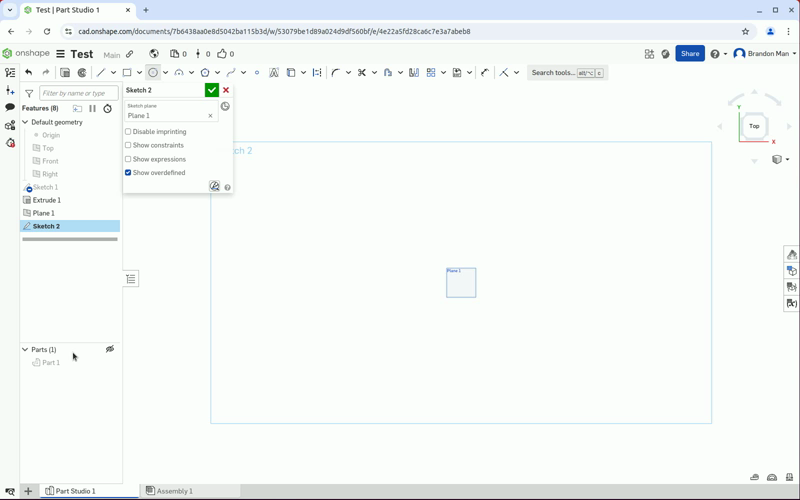
key_down(shift)
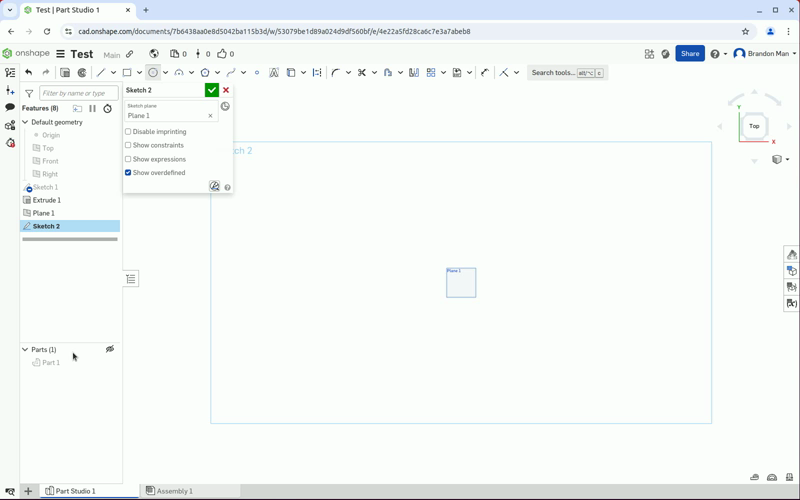
mouse_move(416, 282)
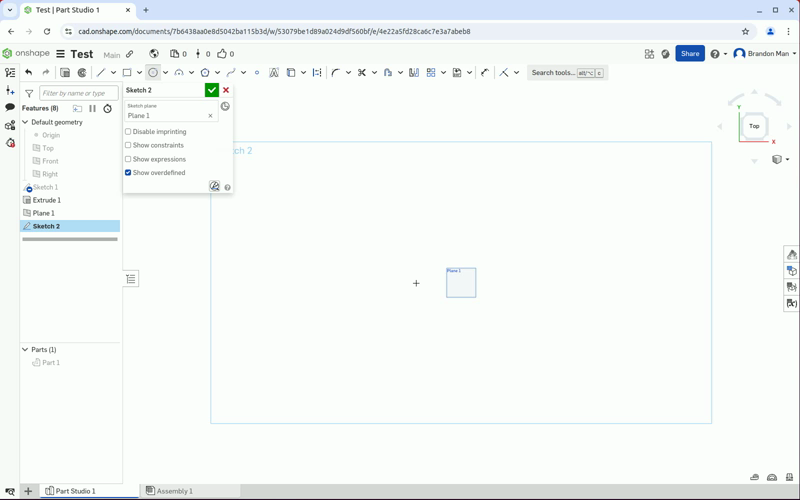
click(416, 282)
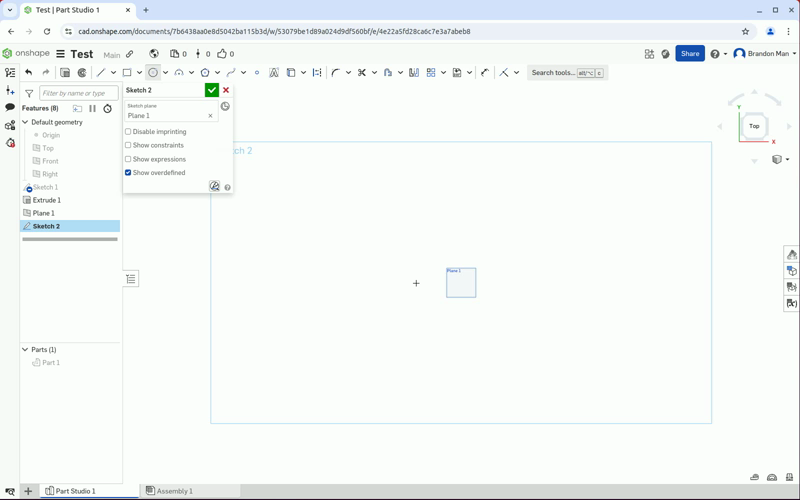
key_up(shift)
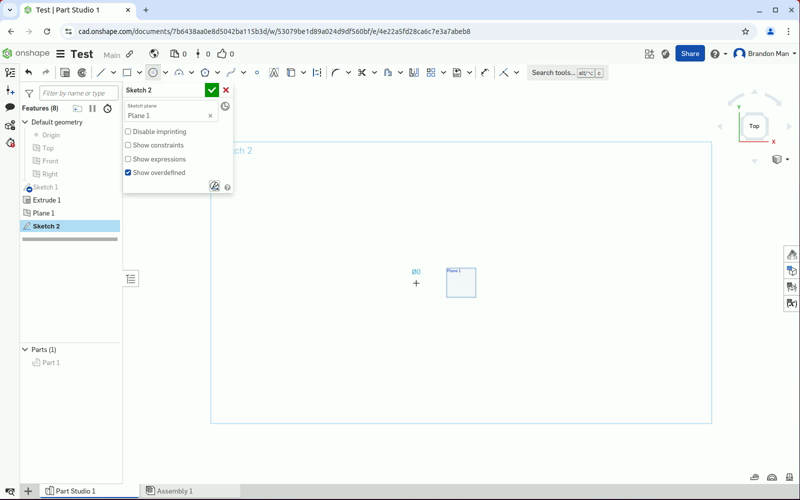
mouse_move(419, 282)
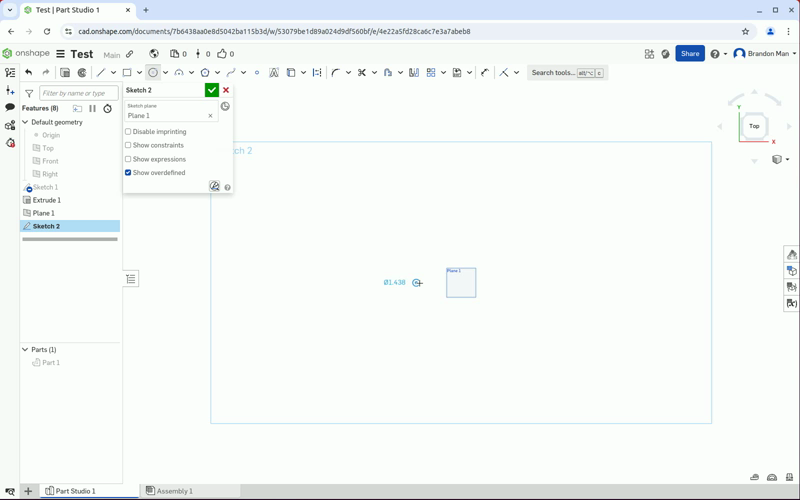
click(419, 282)
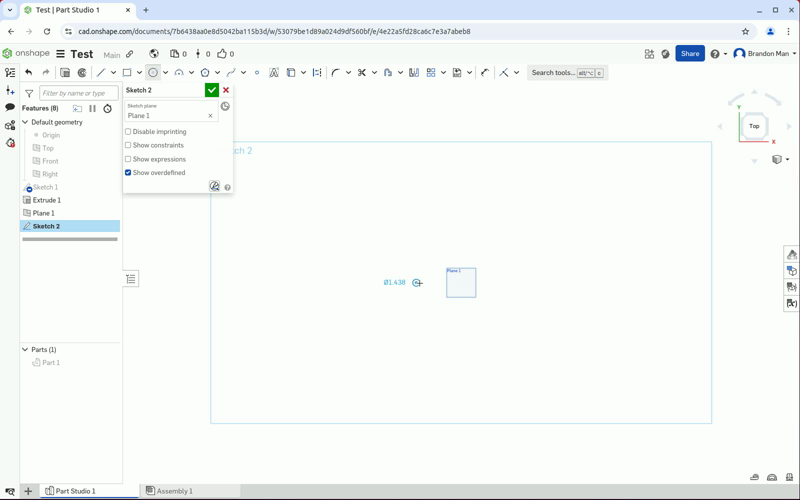
key(esc)
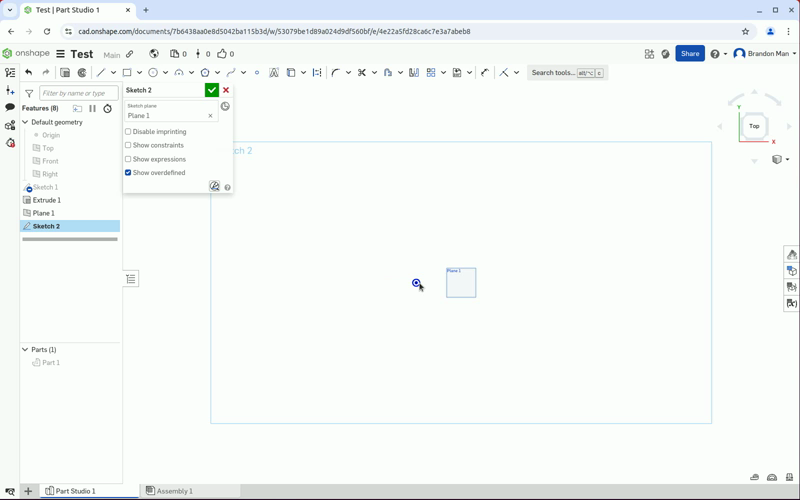
mouse_move(413, 283)
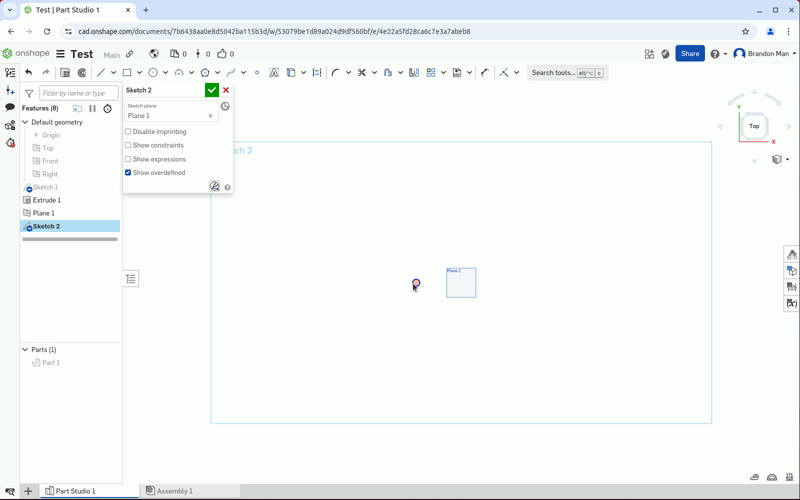
scroll(6)
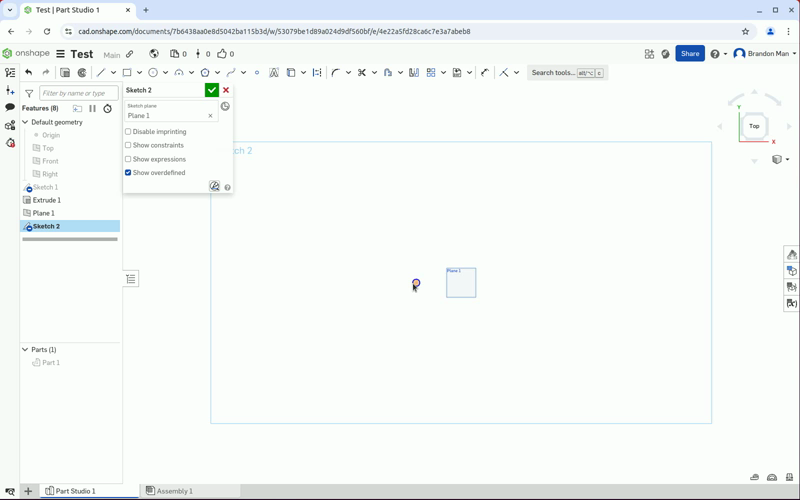
scroll(6)
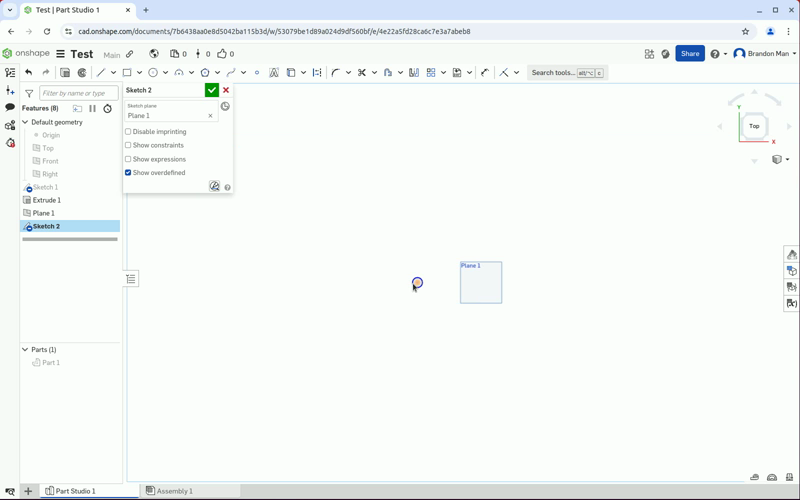
scroll(6)
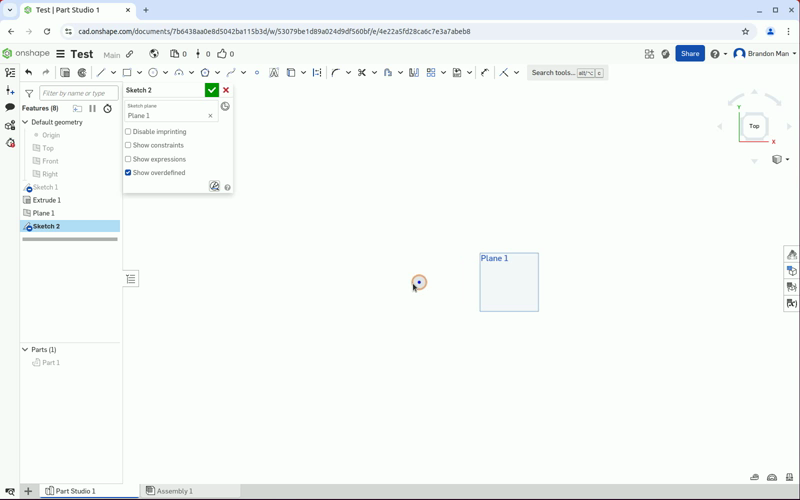
scroll(6)
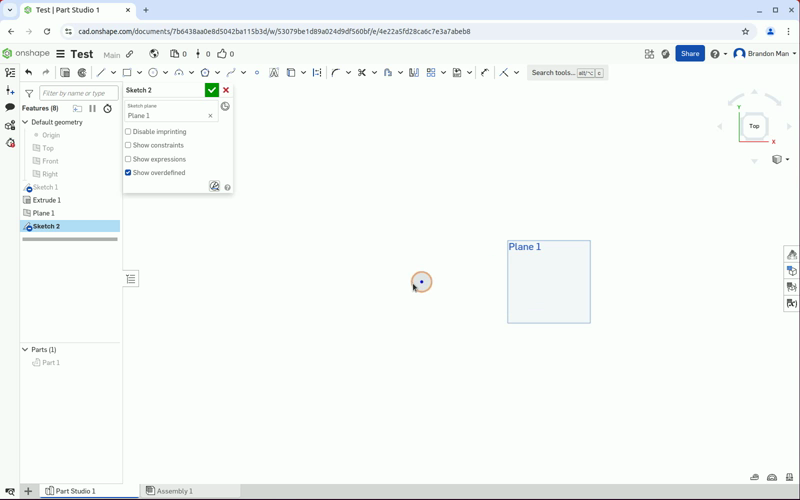
scroll(6)
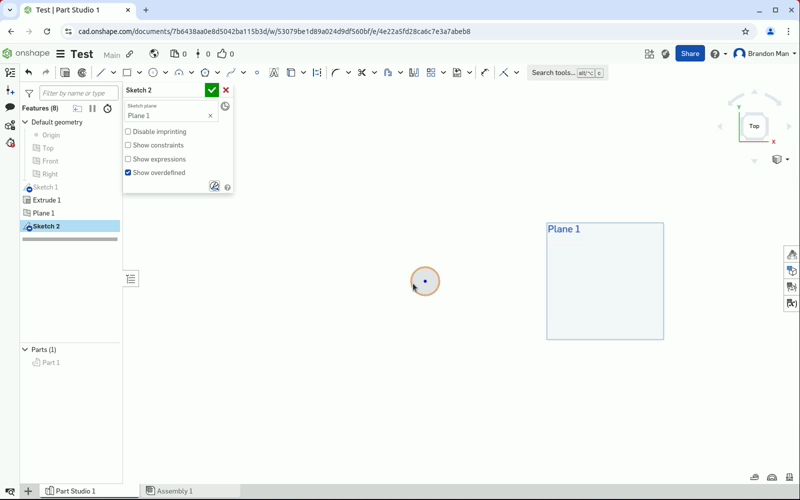
scroll(6)
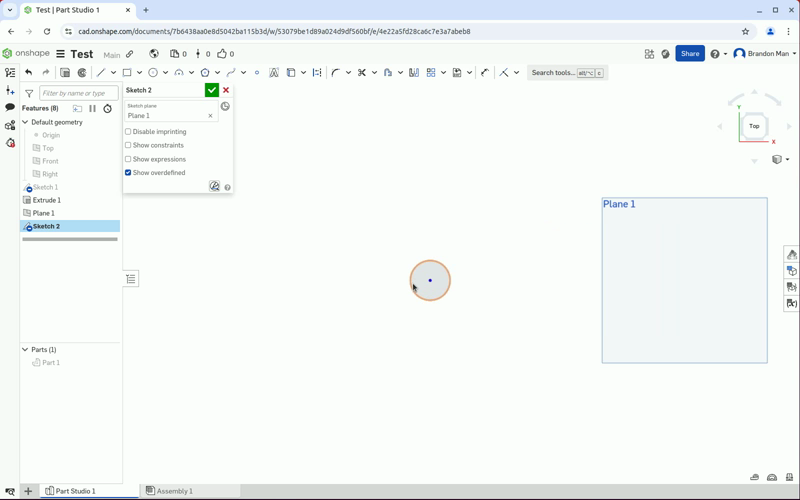
scroll(6)
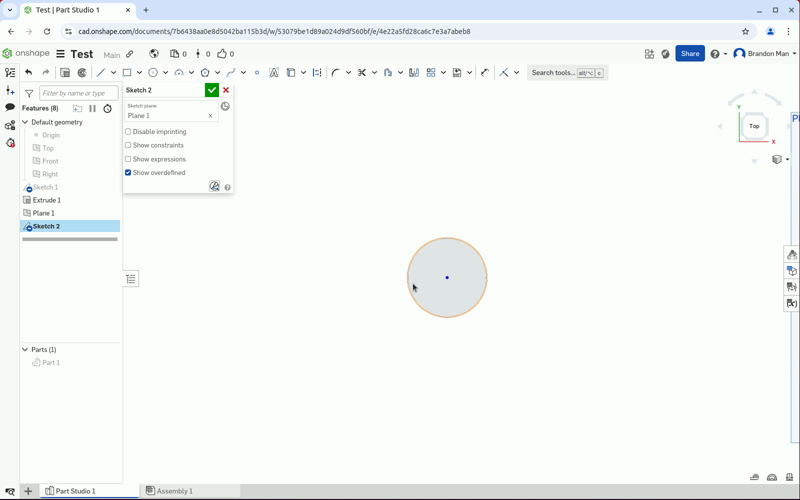
click(413, 283)
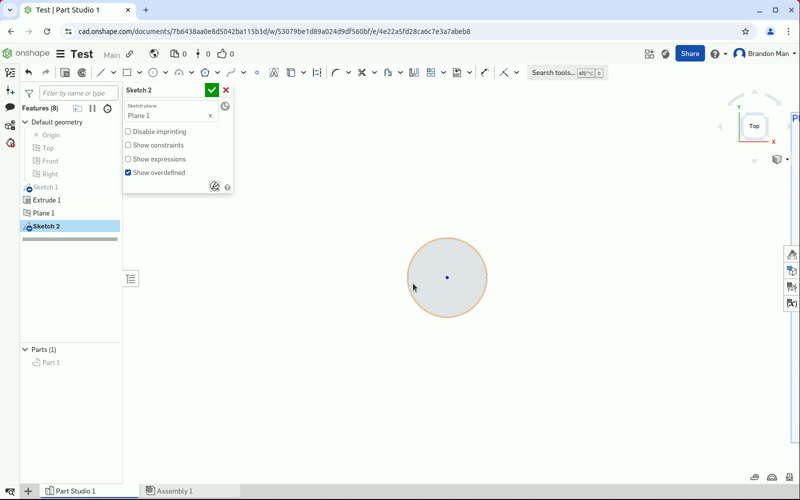
scroll(-6)
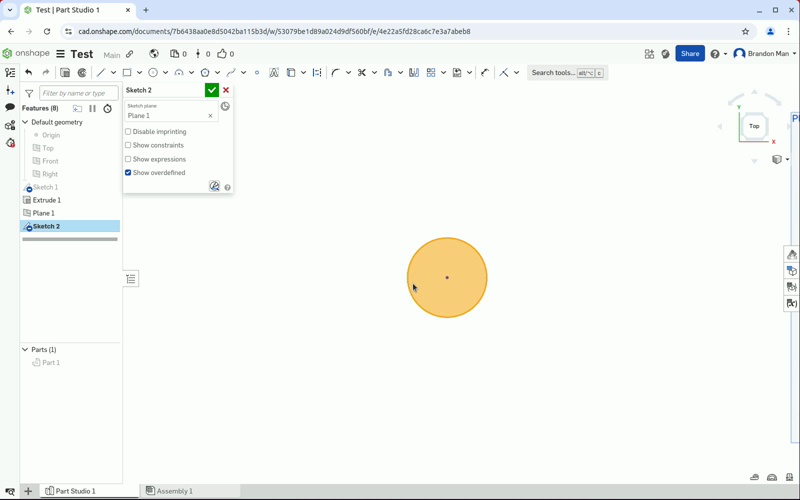
scroll(-6)
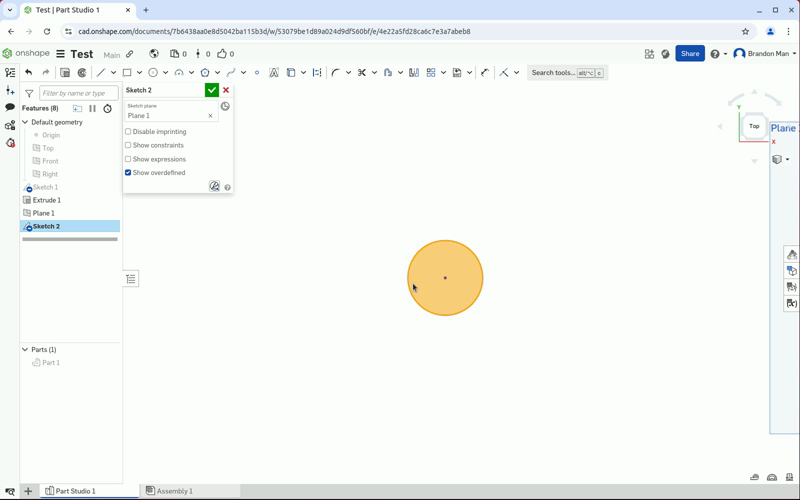
scroll(-6)
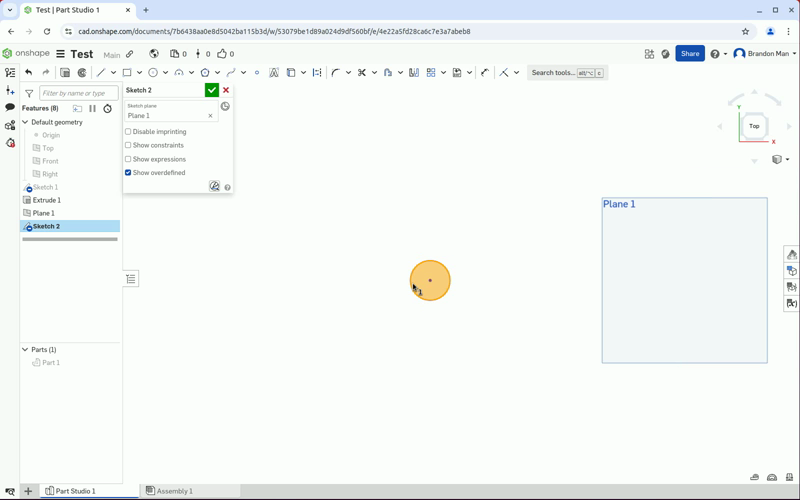
scroll(-6)
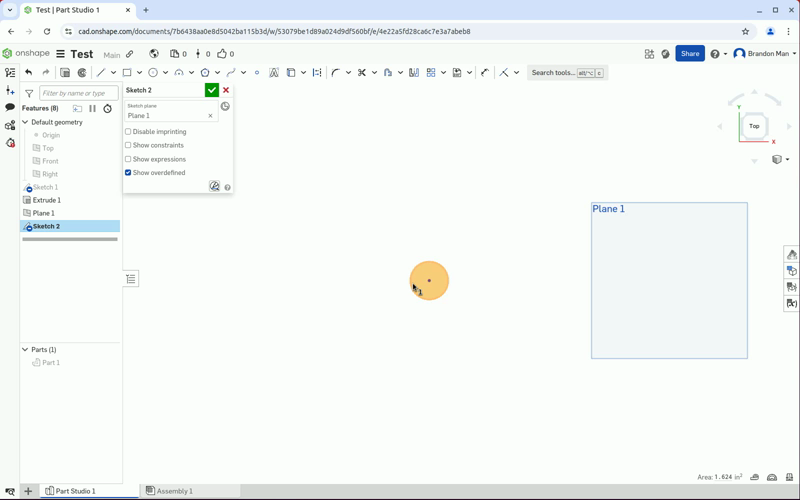
scroll(-6)
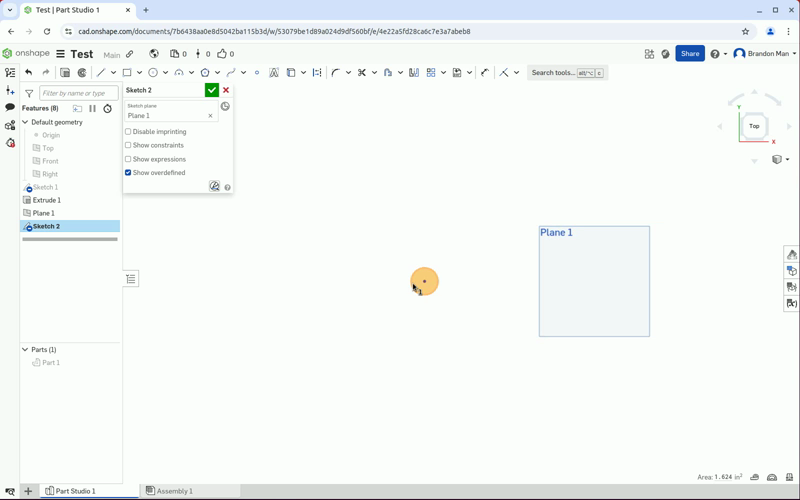
scroll(-6)
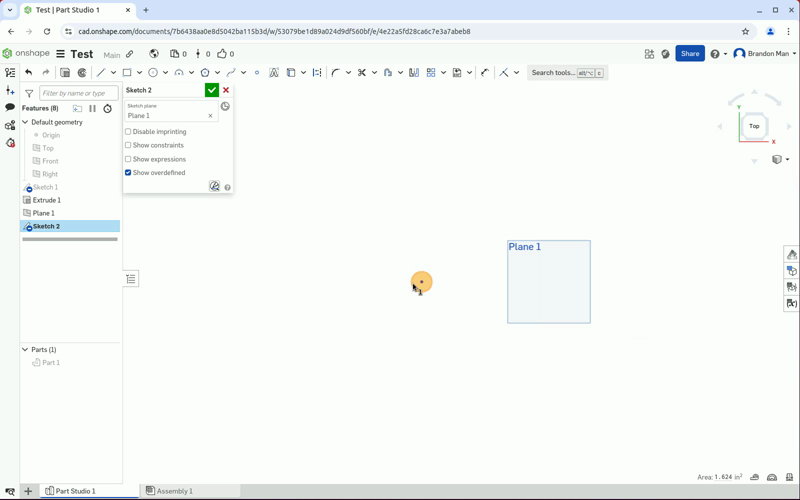
scroll(-6)
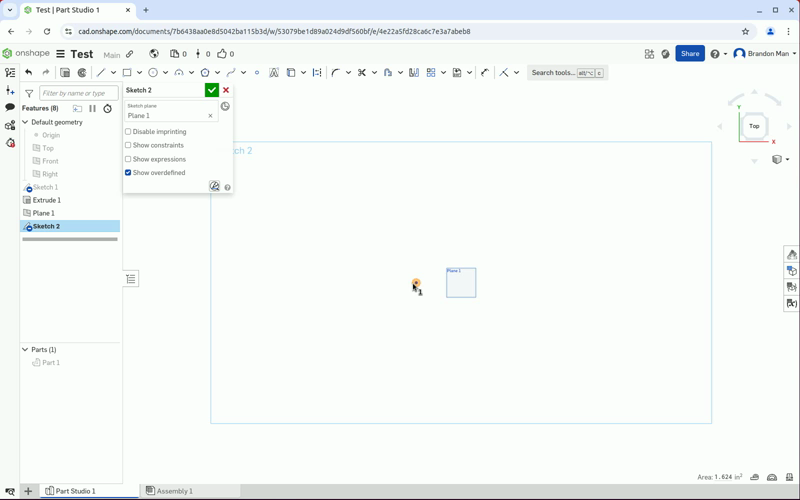
mouse_move(73, 352)
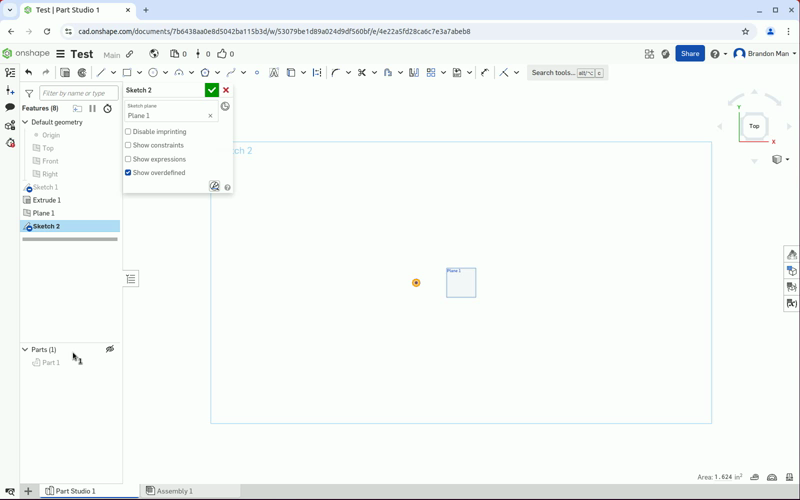
key(shift+y)
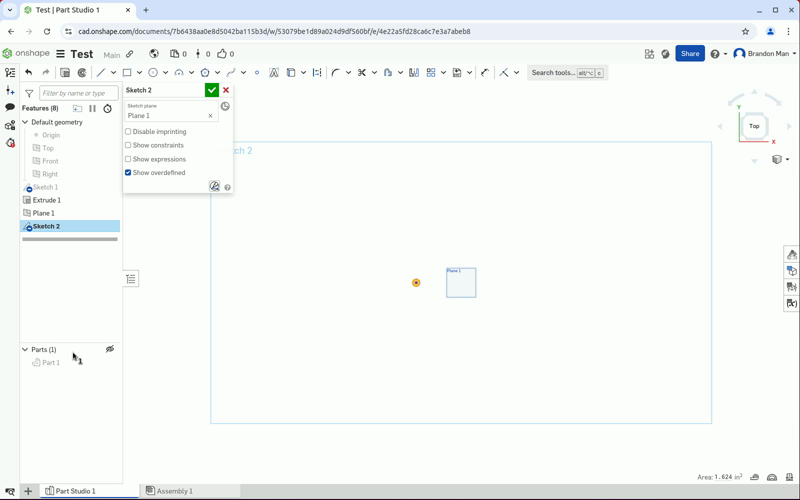
key(shift+e)
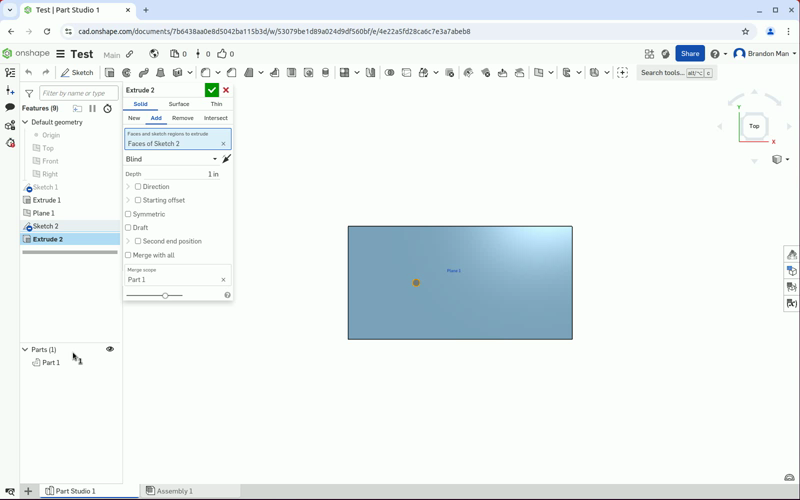
mouse_move(143, 106)
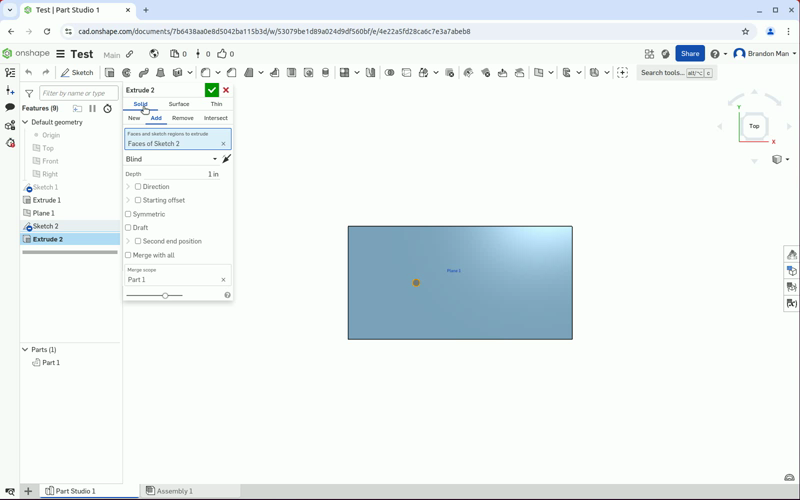
click(143, 106)
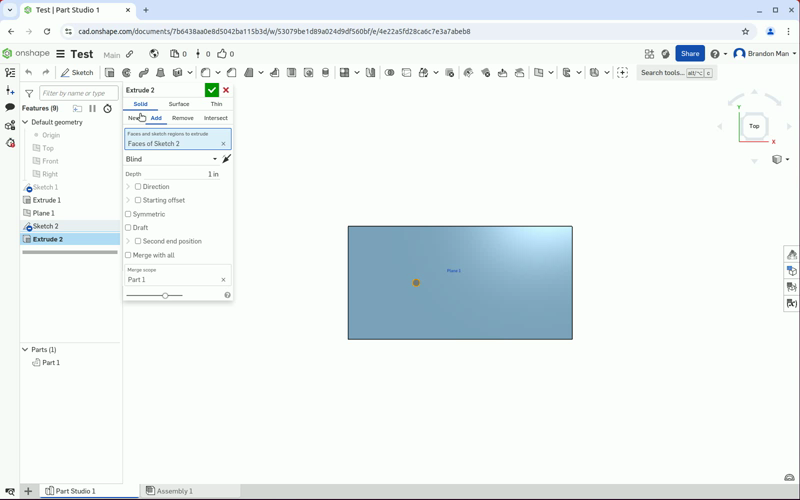
mouse_move(137, 120)
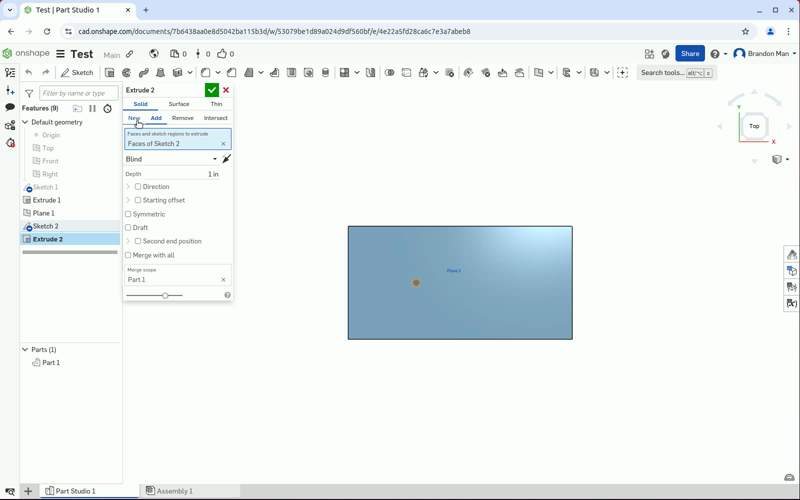
click(137, 120)
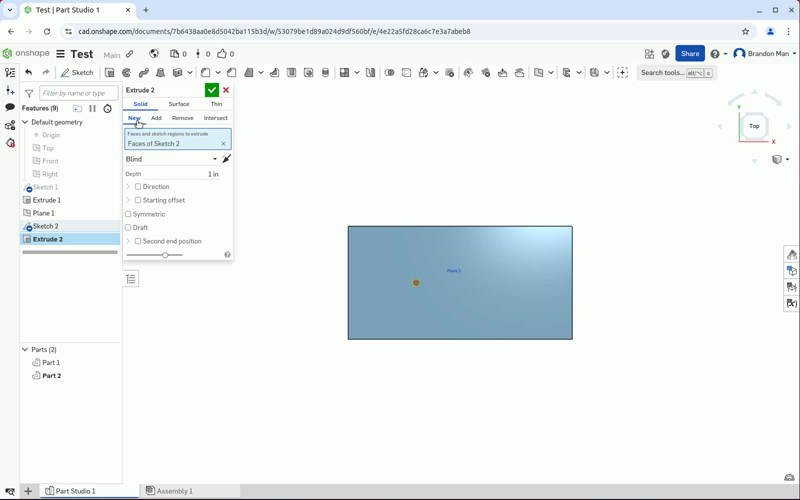
key(tab, 4)
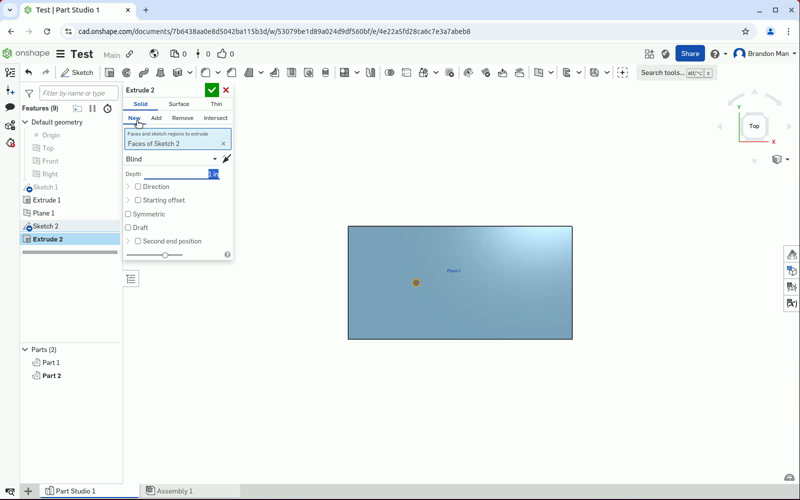
text(1.204)
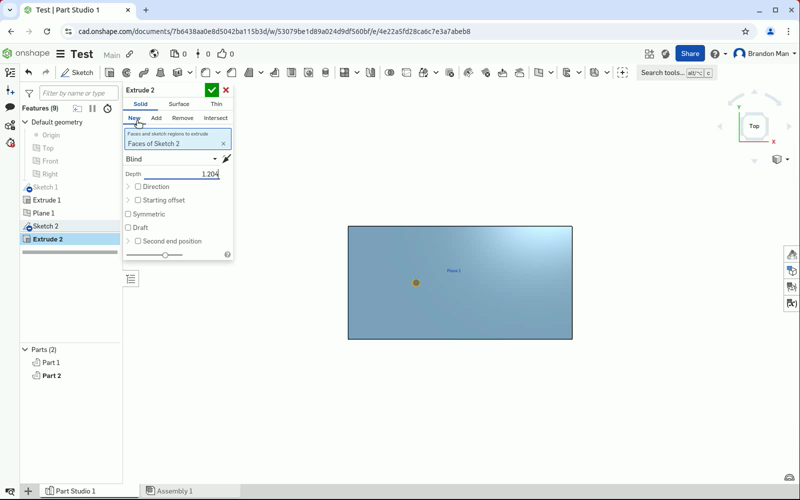
key(enter)
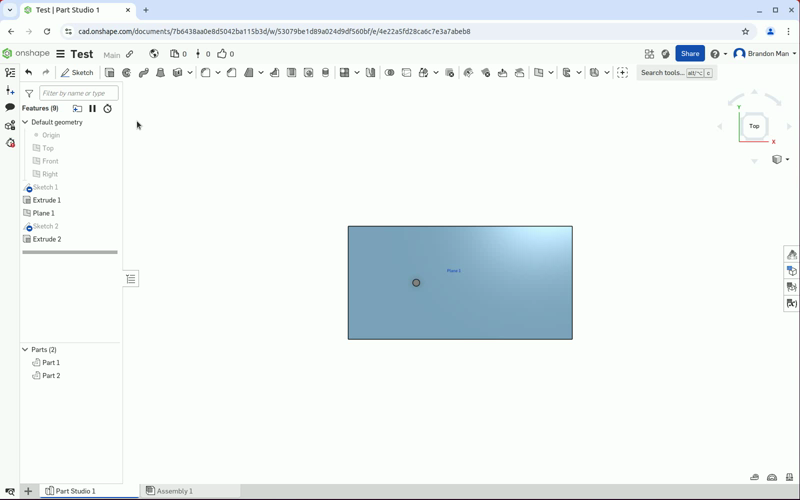
key(shift+h)
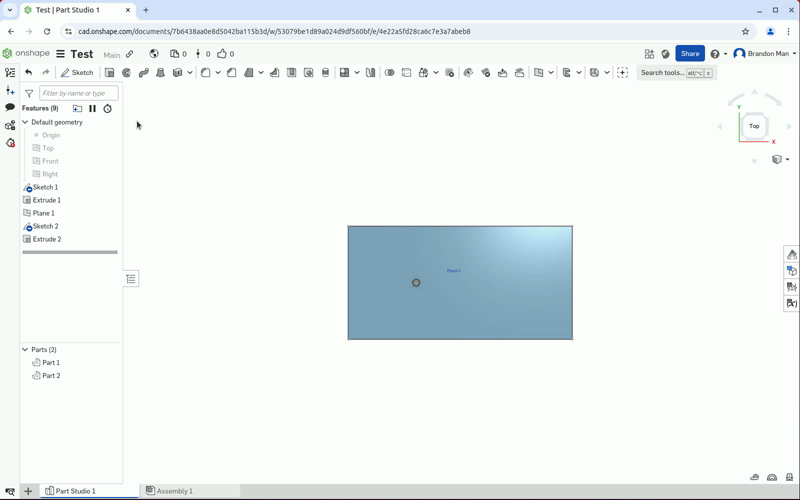
key(shift+h)
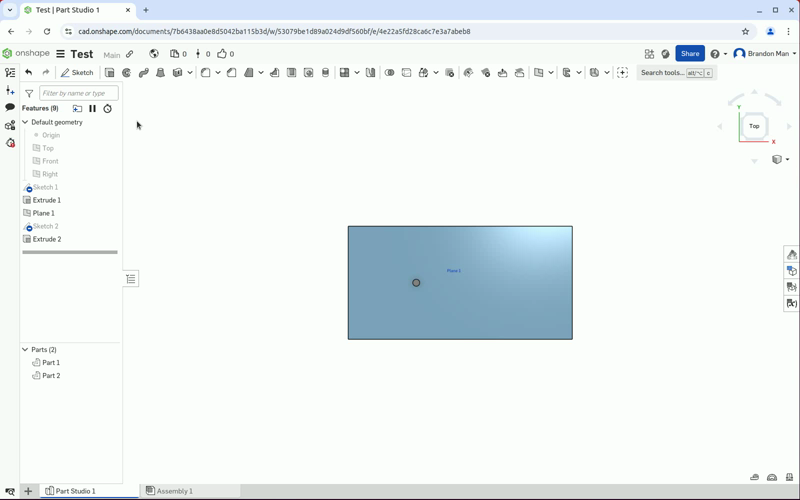
mouse_move(73, 189)
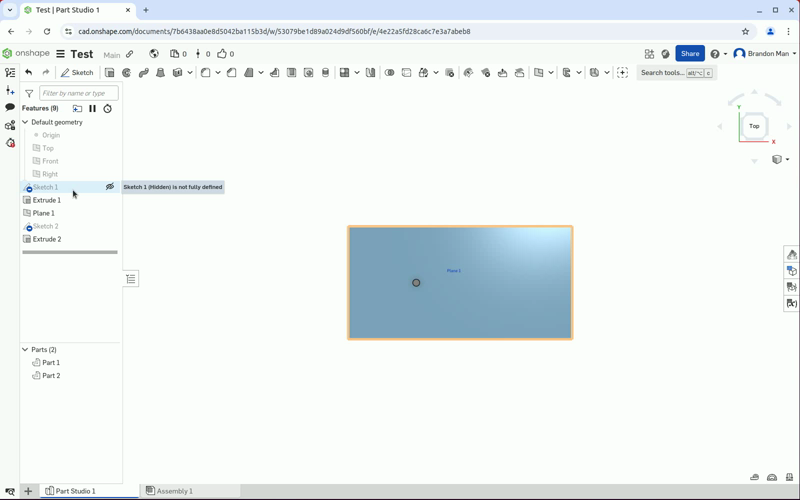
click(73, 189)
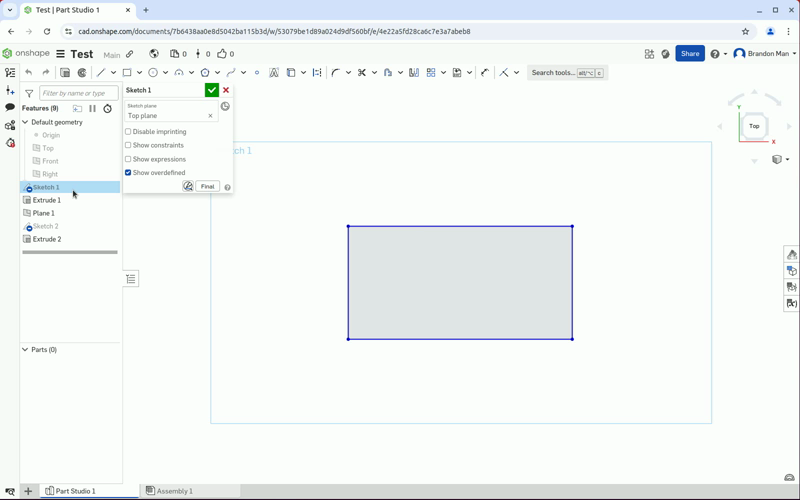
mouse_move(229, 92)
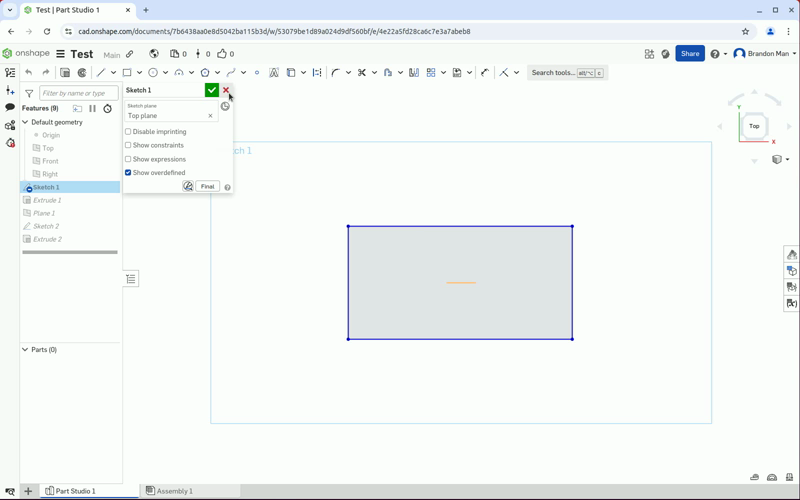
click(229, 92)
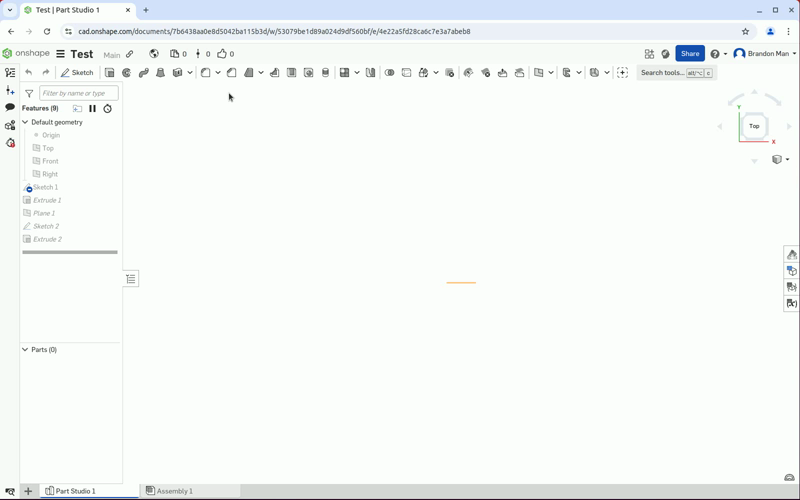
key(shift+s)
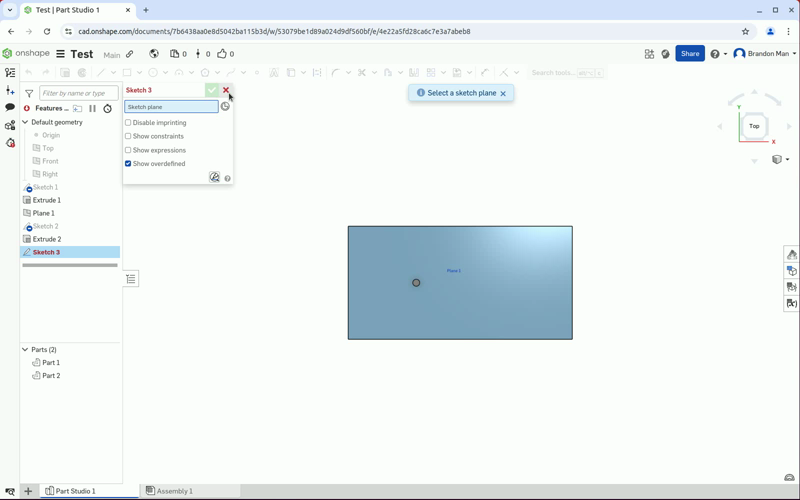
mouse_move(73, 215)
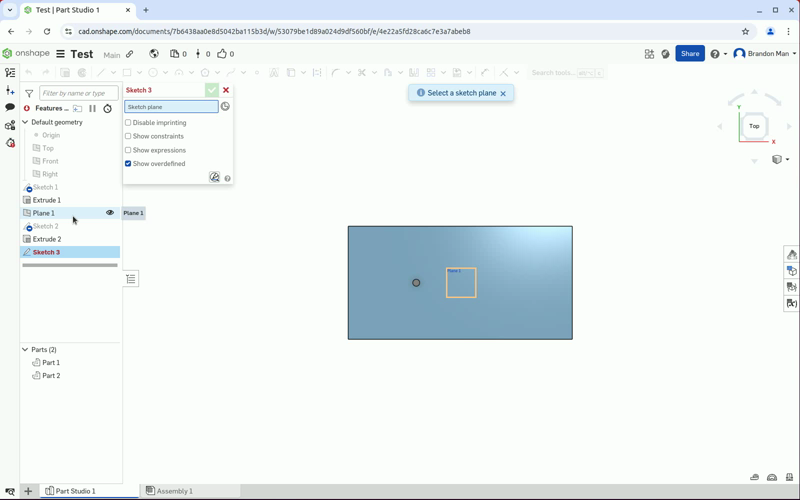
click(73, 215)
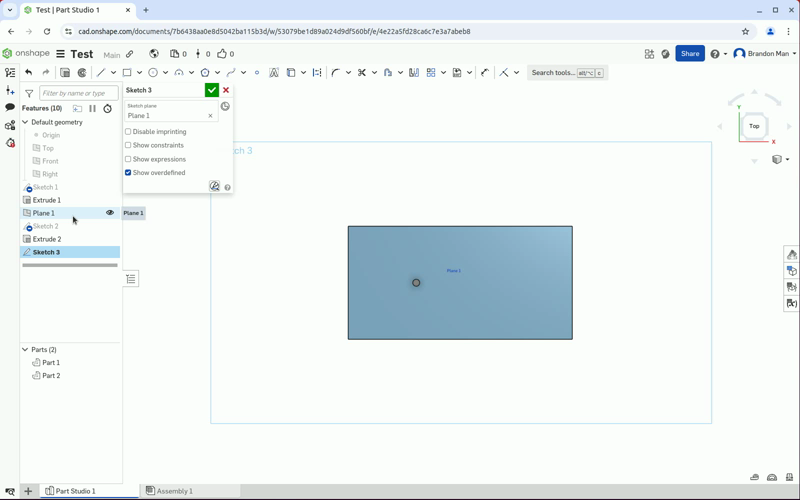
mouse_move(73, 352)
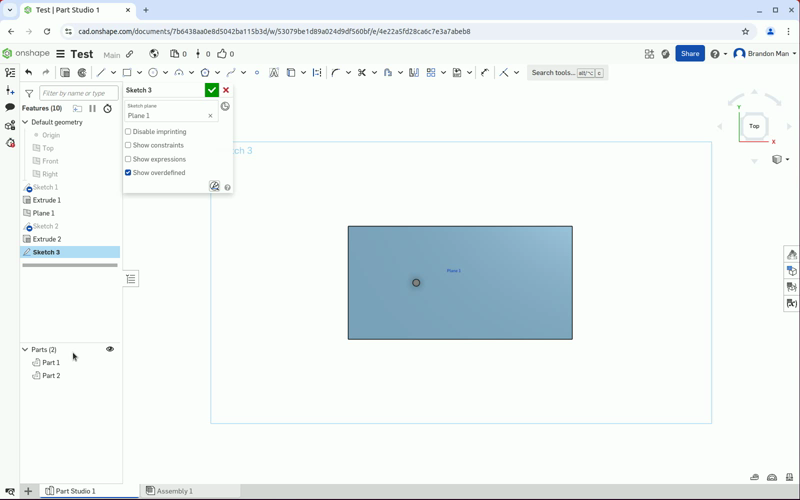
key(y)
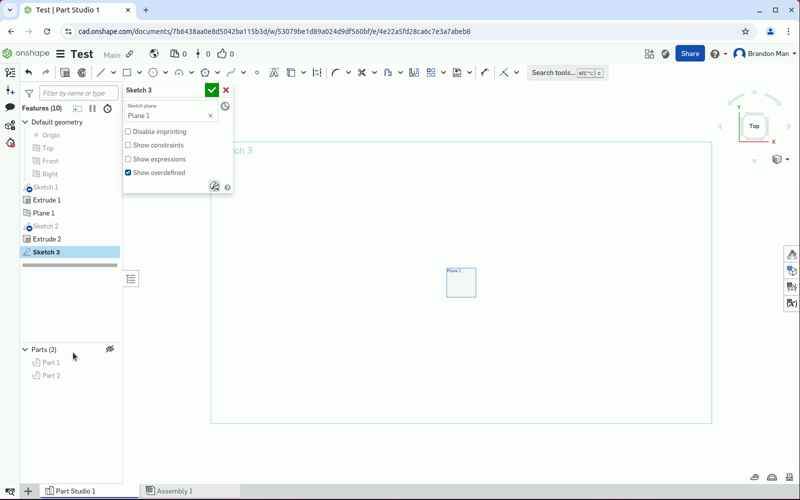
key(c)
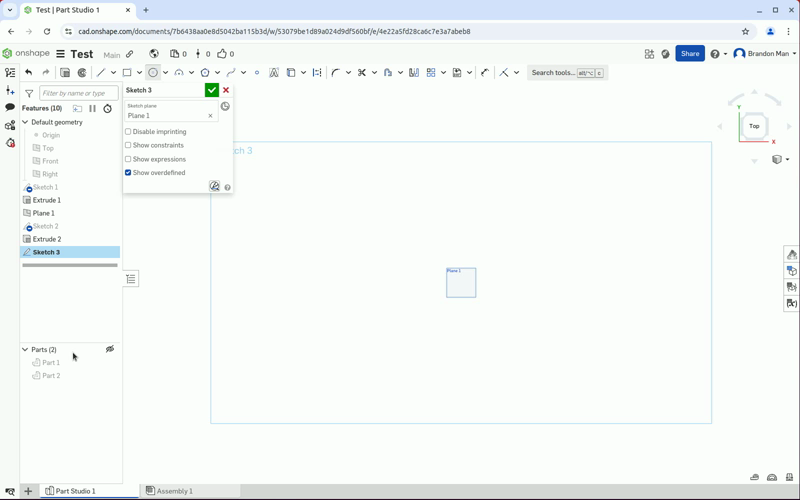
key_down(shift)
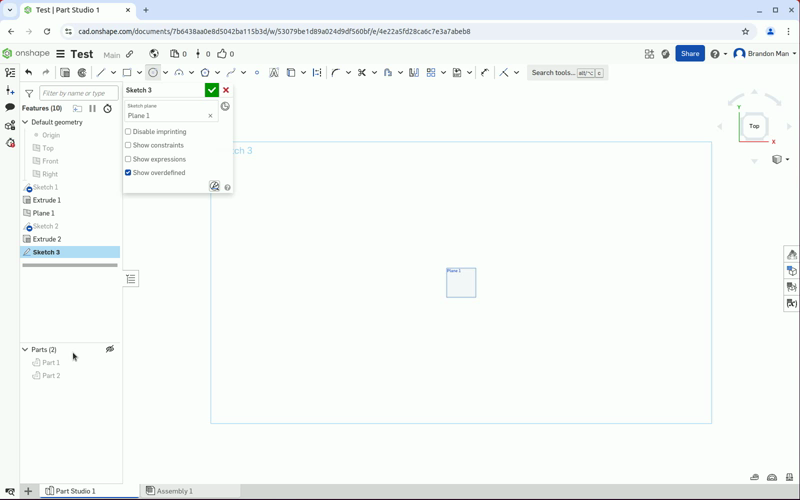
mouse_move(437, 282)
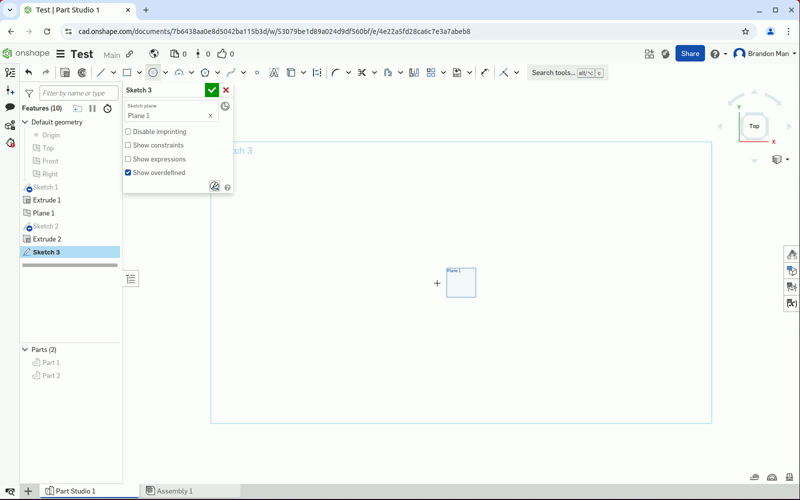
click(437, 282)
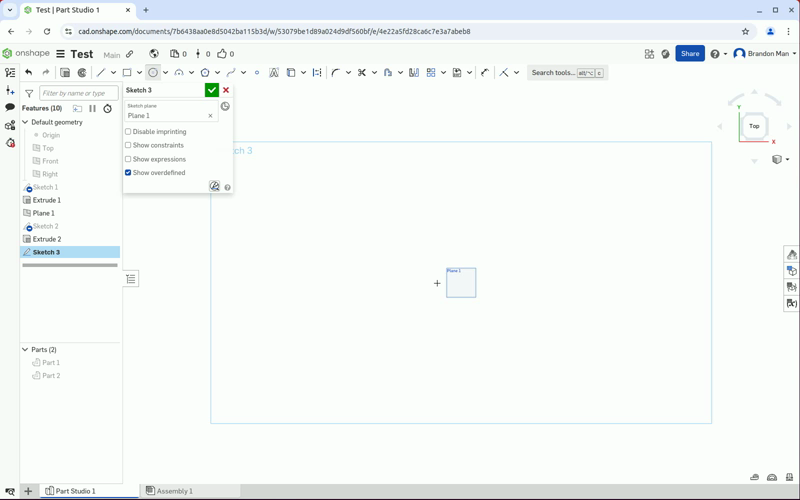
key_up(shift)
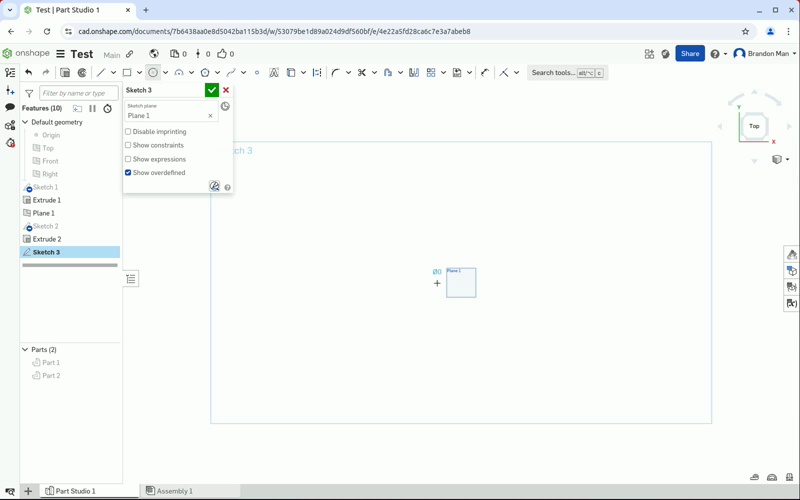
mouse_move(440, 282)
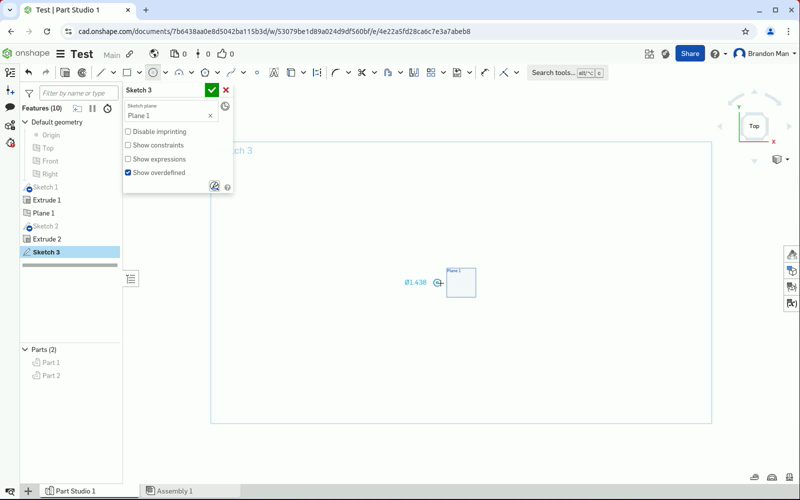
click(440, 282)
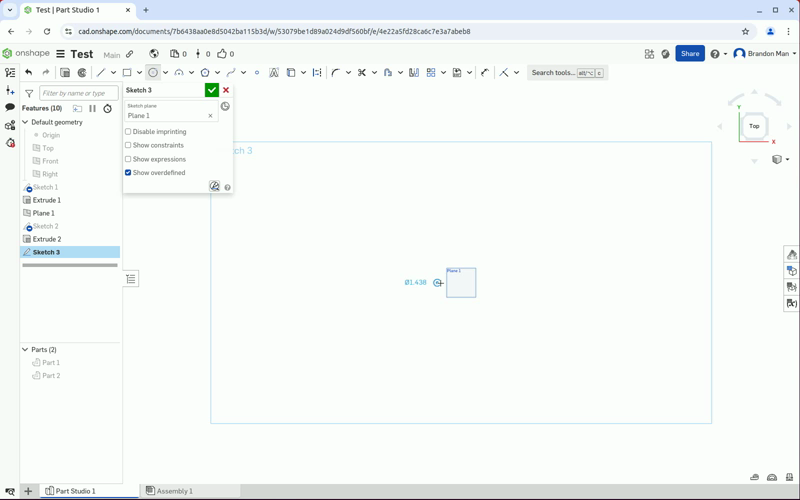
key(esc)
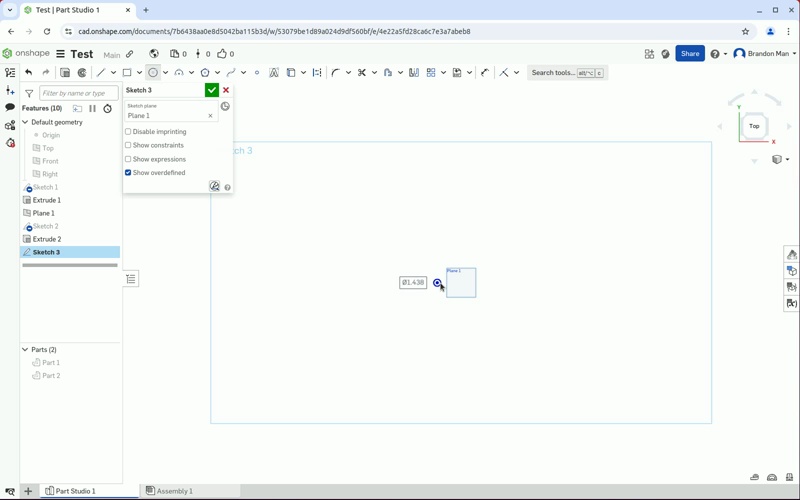
mouse_move(436, 281)
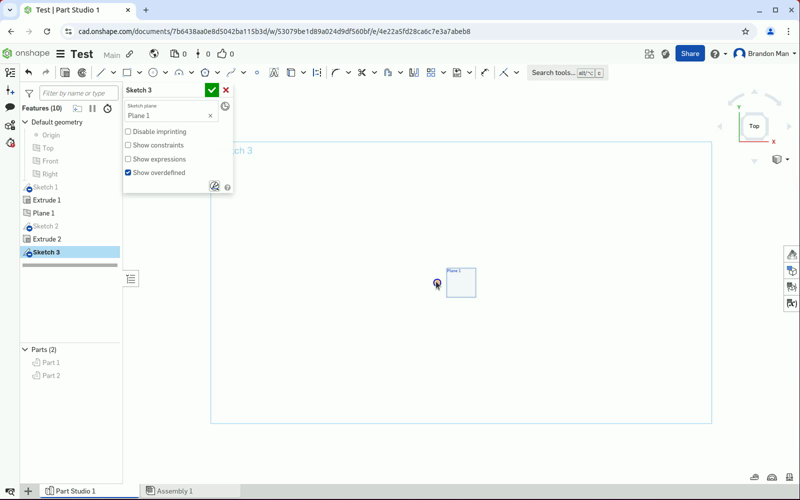
scroll(6)
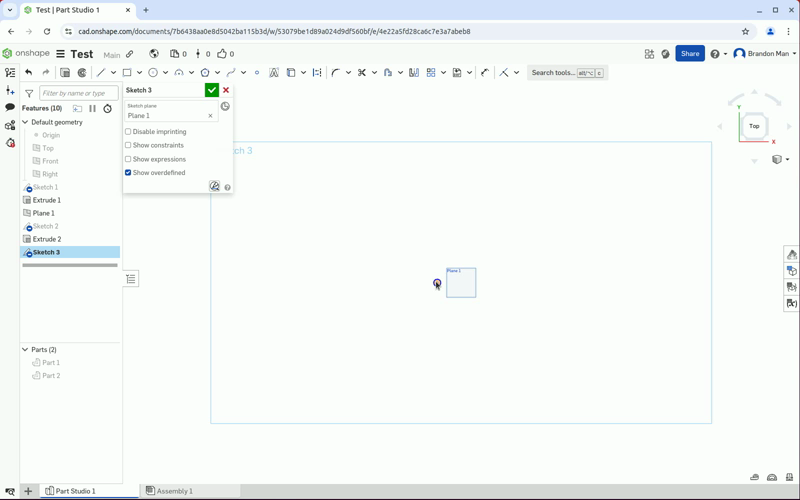
scroll(6)
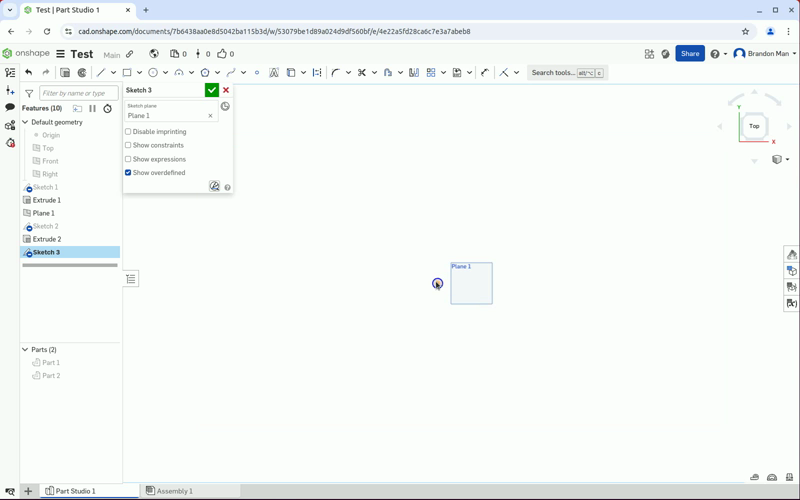
scroll(6)
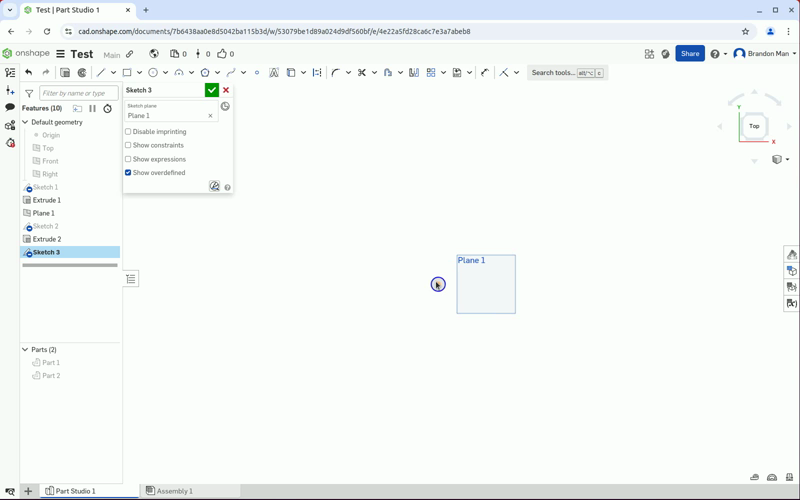
scroll(6)
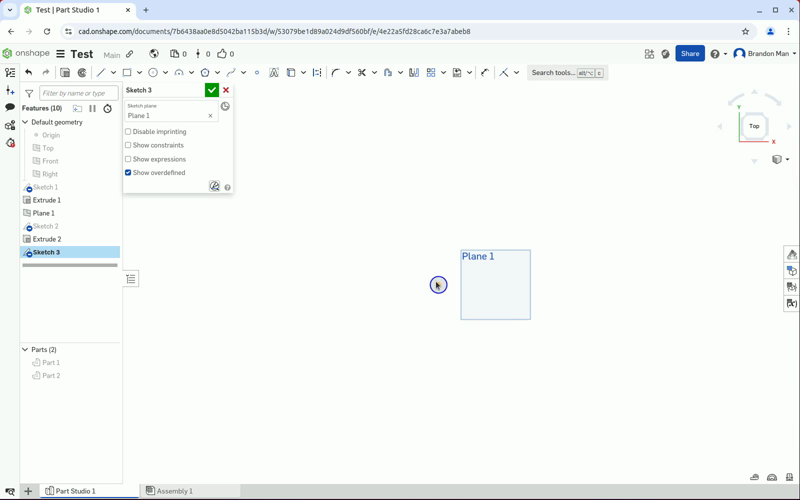
scroll(6)
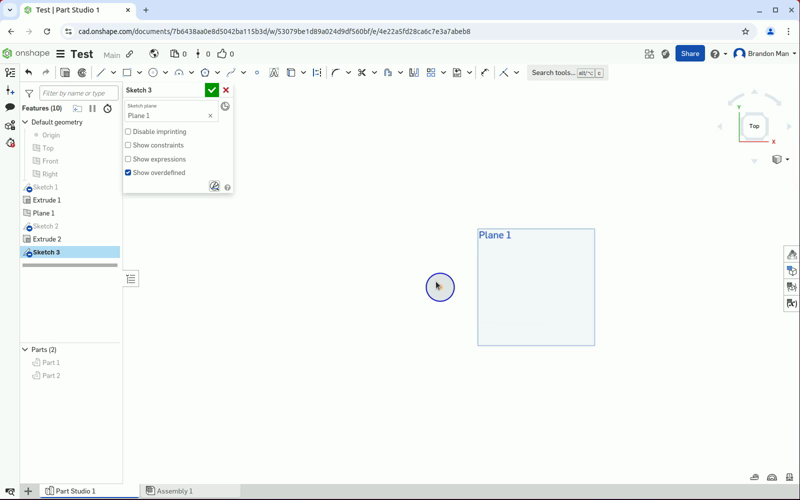
scroll(6)
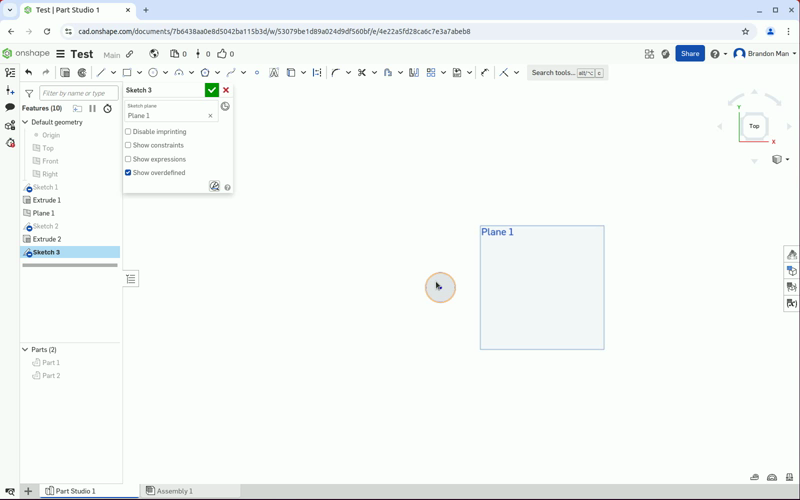
scroll(6)
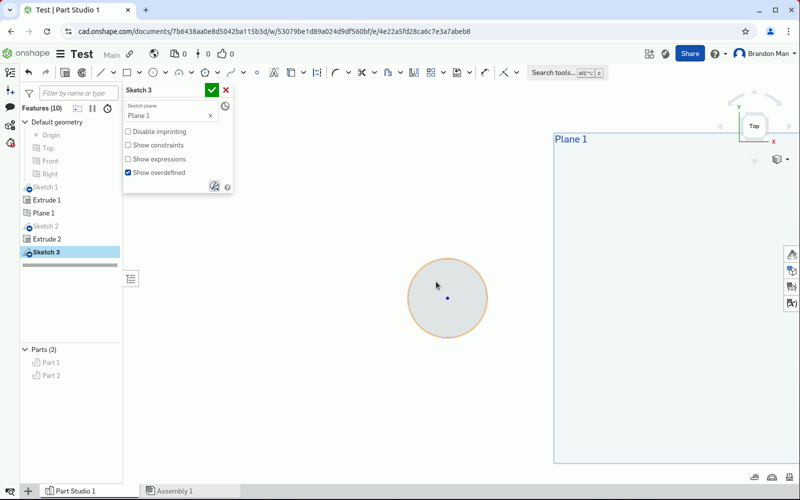
click(436, 281)
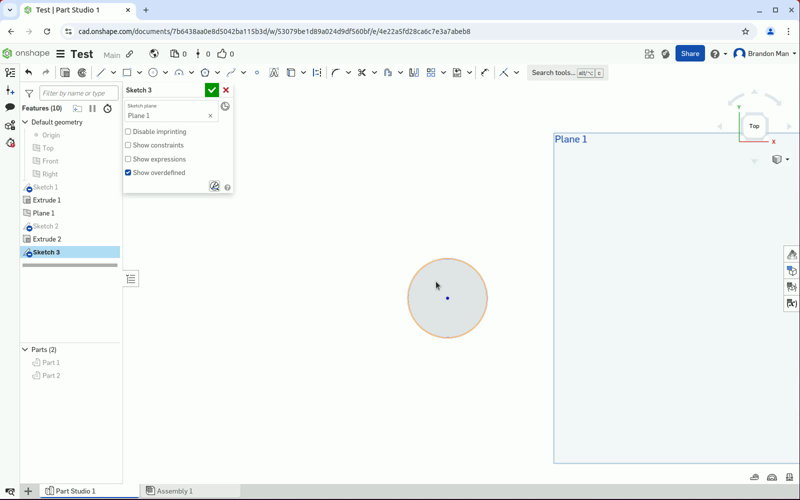
scroll(-6)
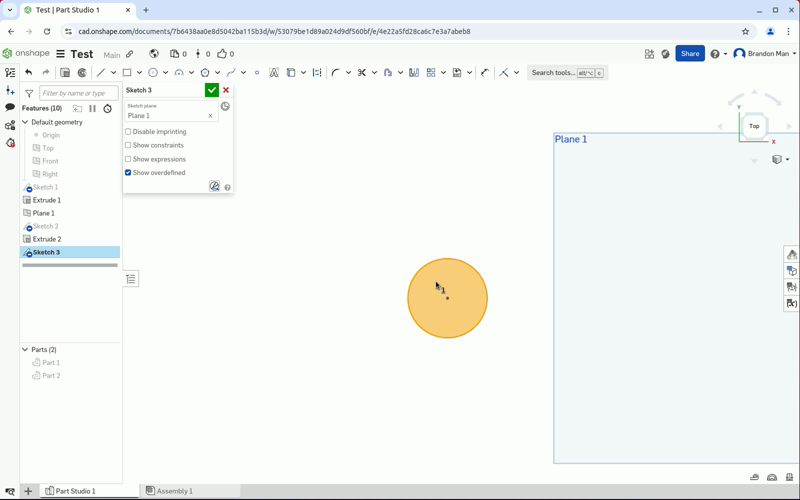
scroll(-6)
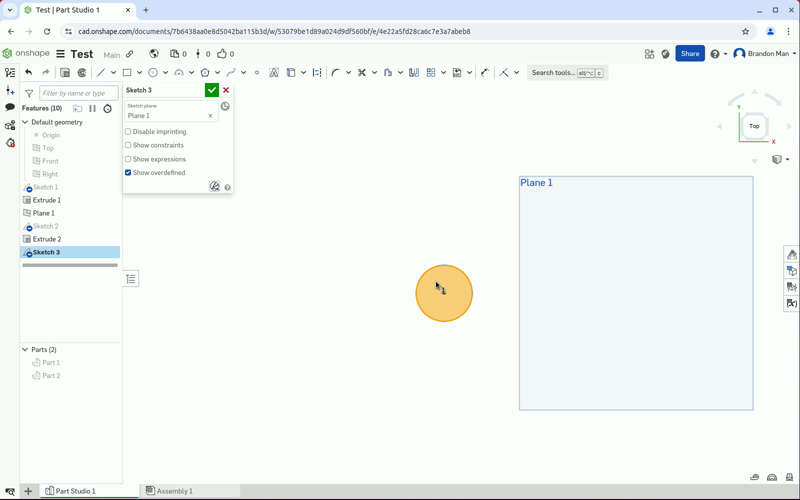
scroll(-6)
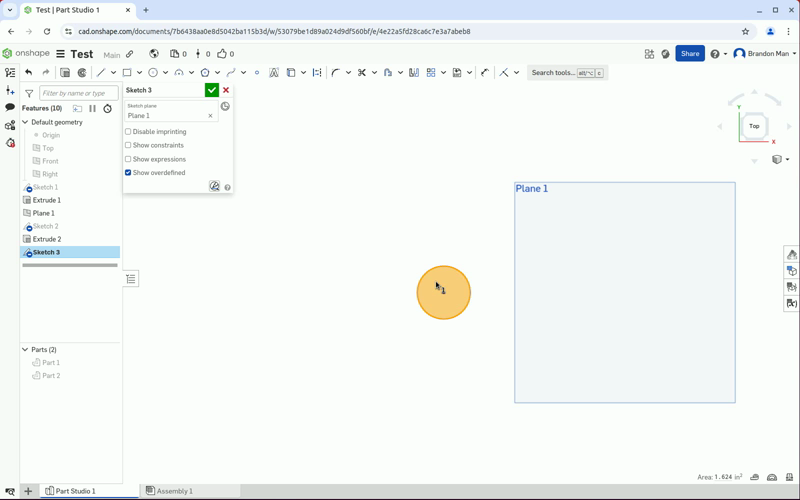
scroll(-6)
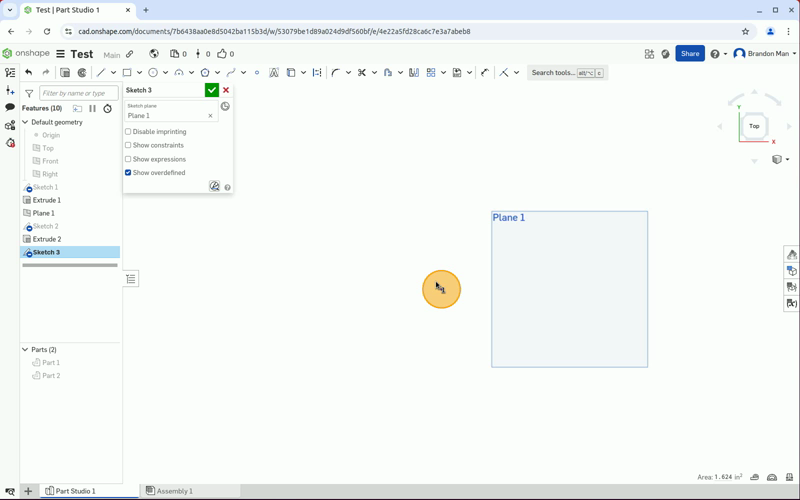
scroll(-6)
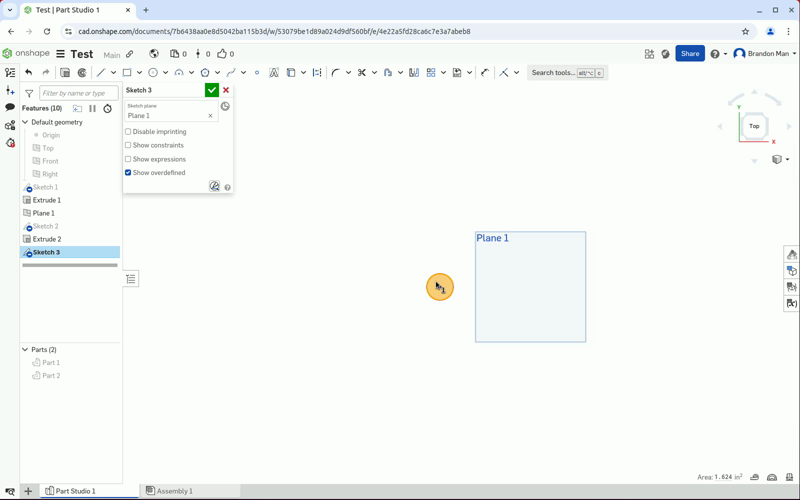
scroll(-6)
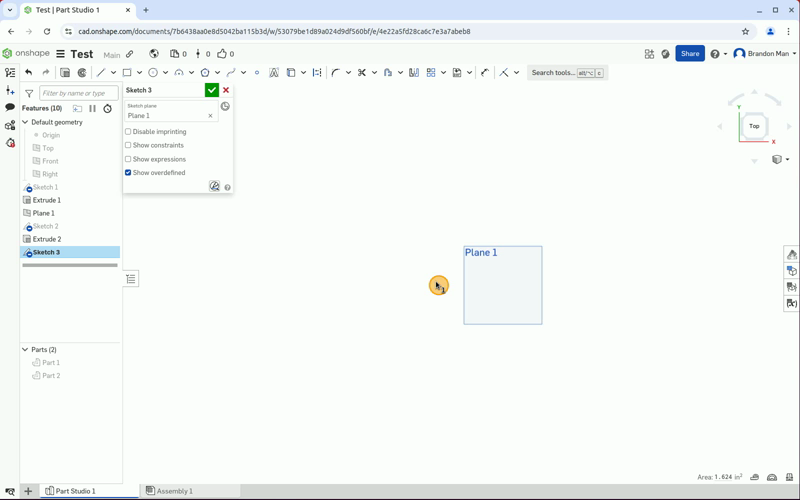
scroll(-6)
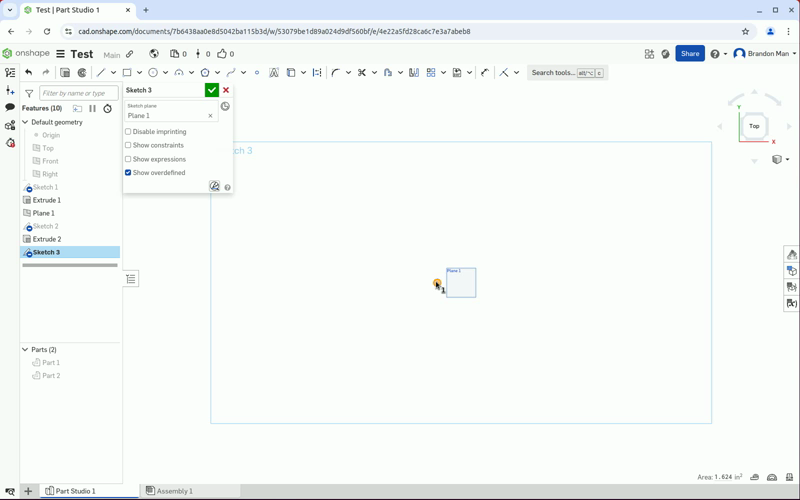
mouse_move(73, 352)
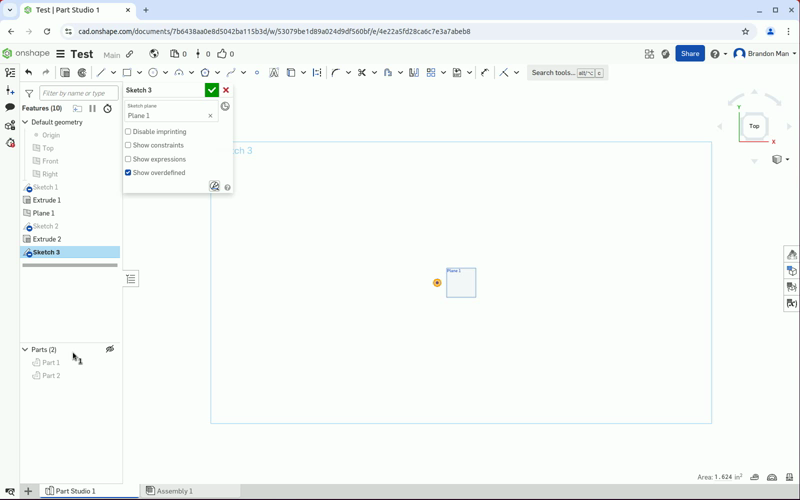
key(shift+y)
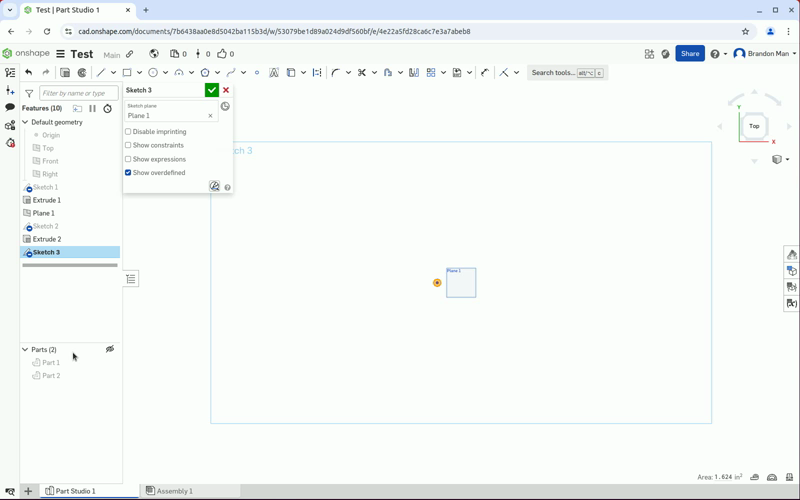
key(shift+e)
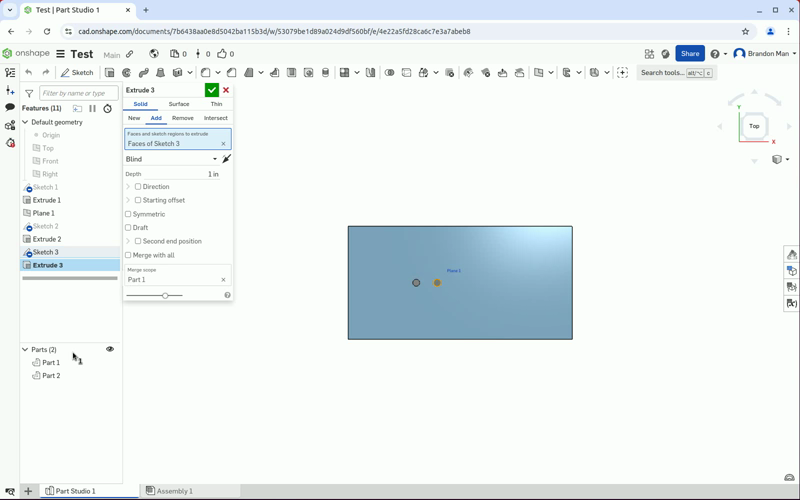
mouse_move(143, 106)
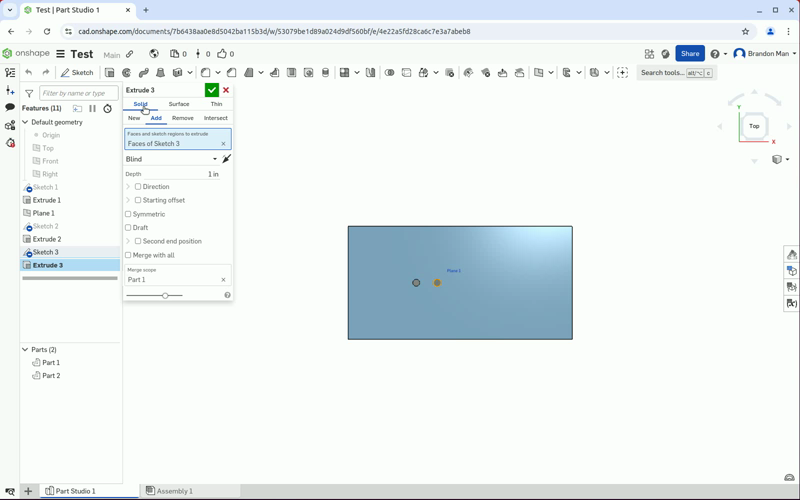
click(143, 106)
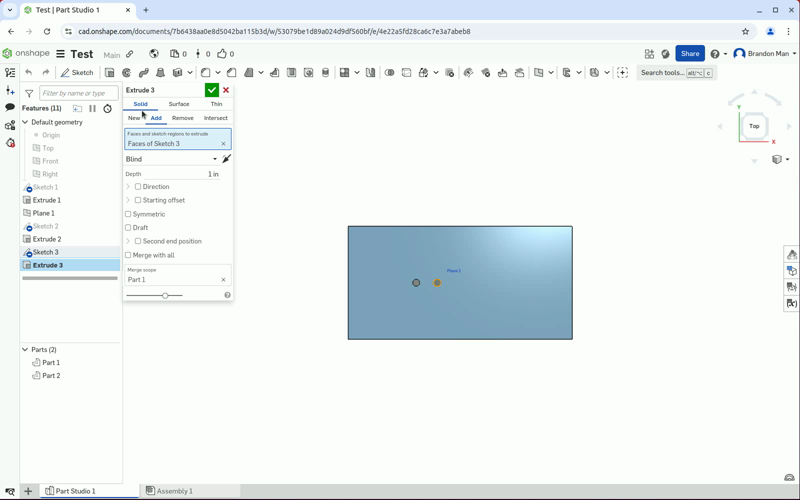
mouse_move(137, 120)
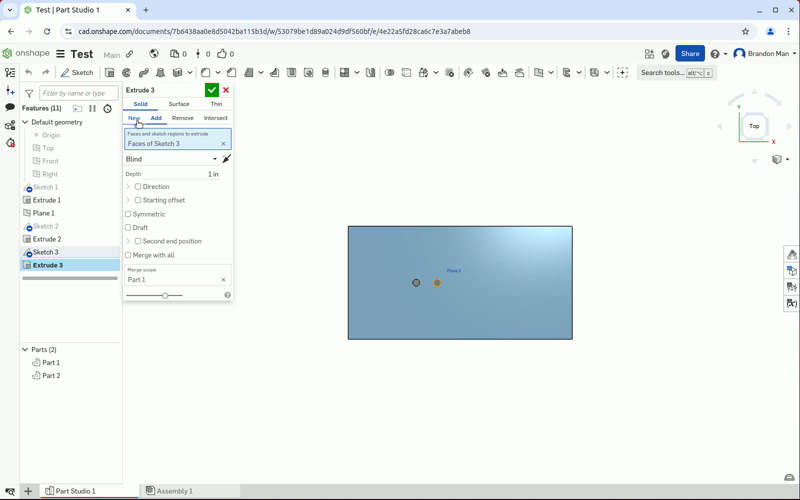
click(137, 120)
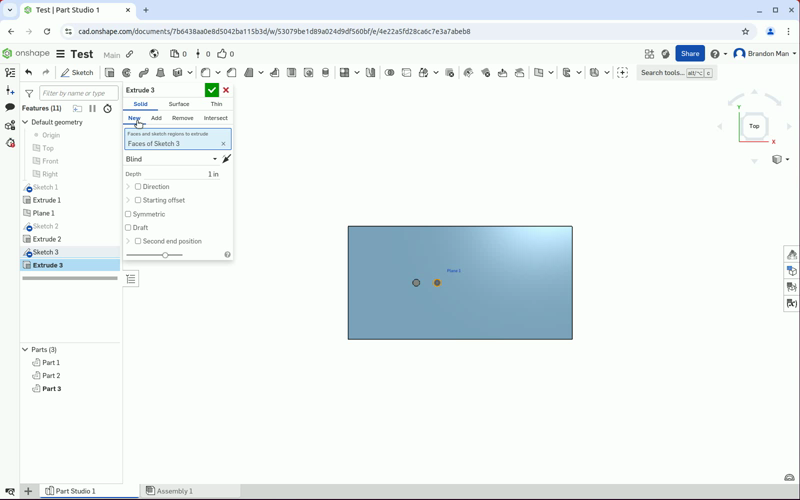
key(tab, 4)
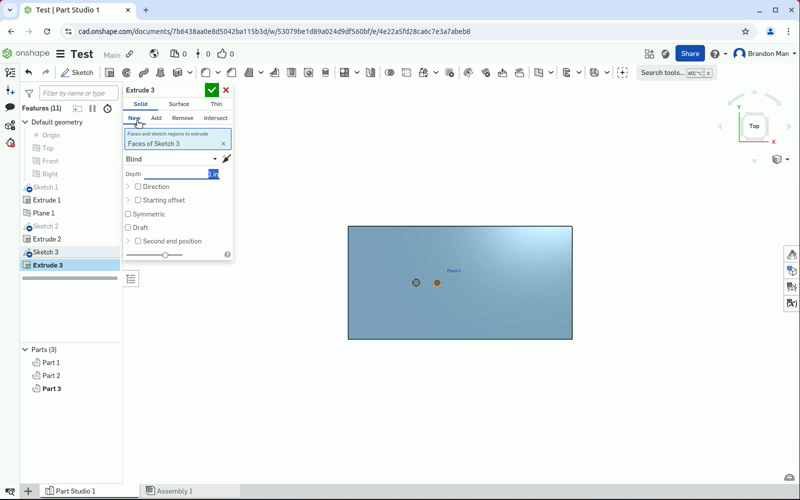
text(1.204)
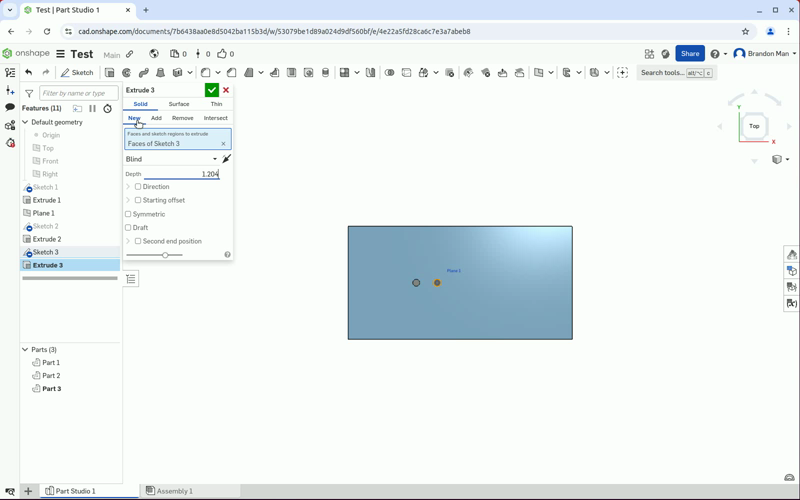
key(enter)
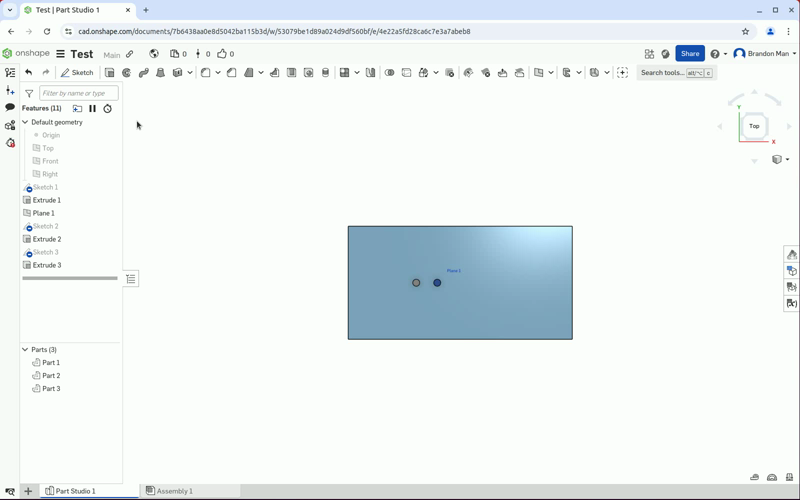
key(shift+h)
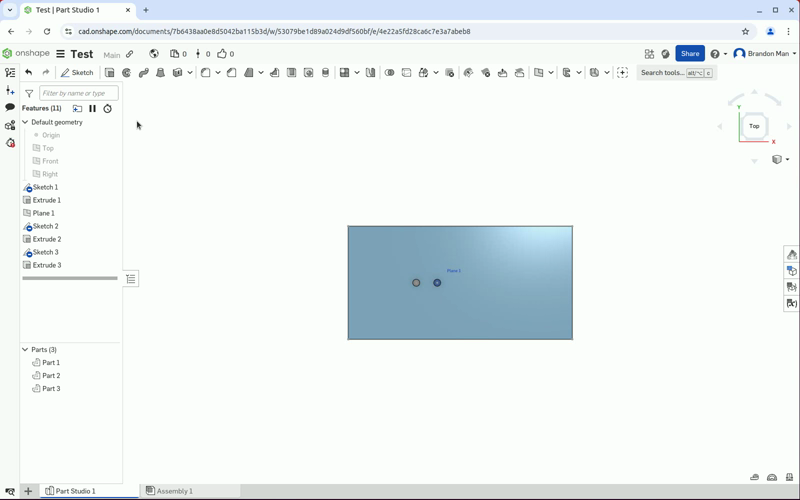
key(shift+h)
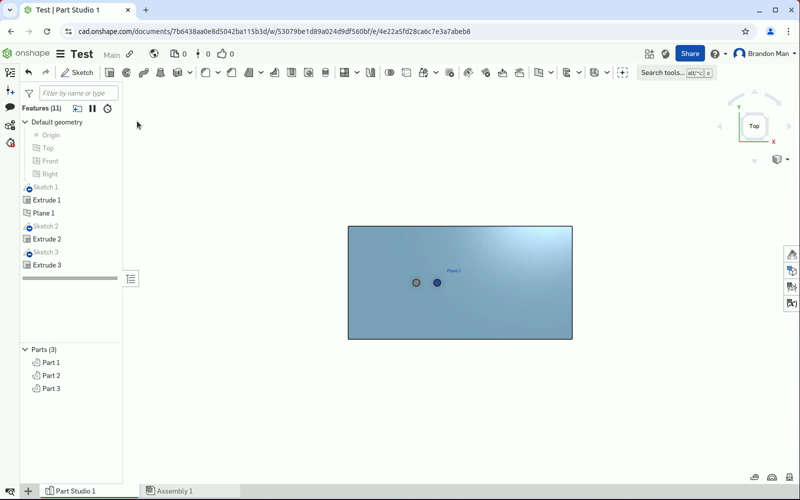
mouse_move(73, 189)
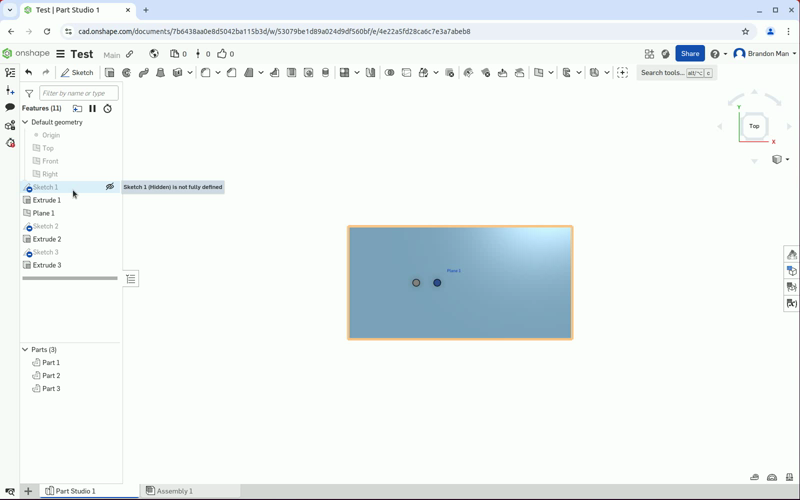
click(73, 189)
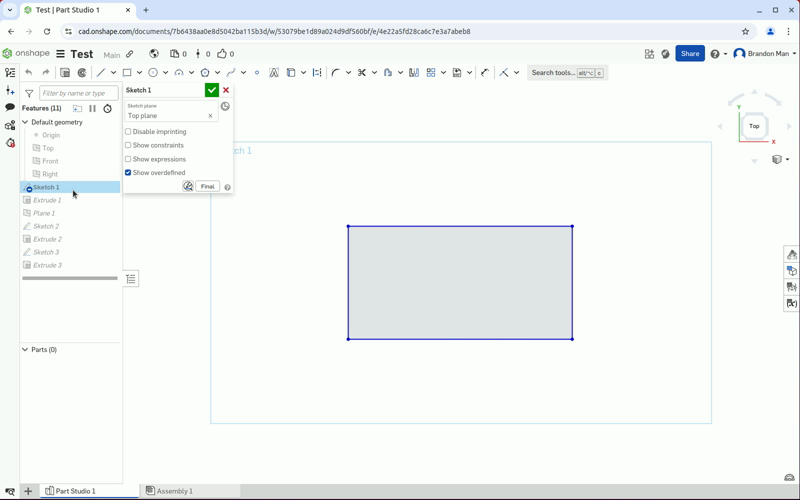
mouse_move(229, 92)
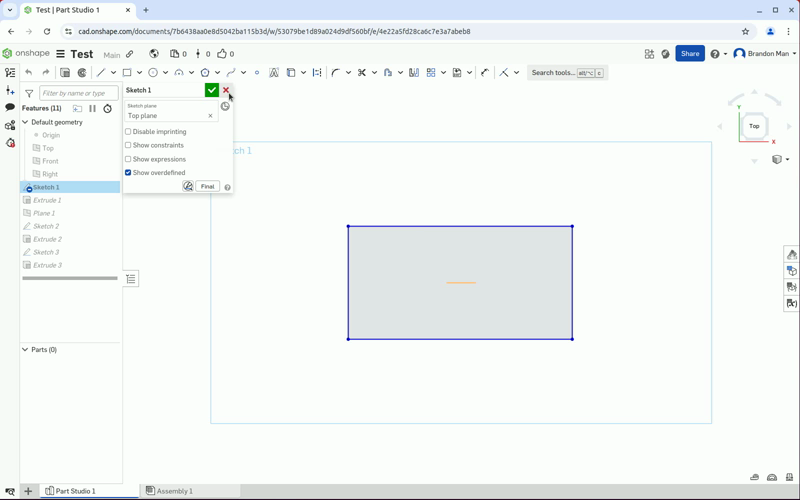
click(229, 92)
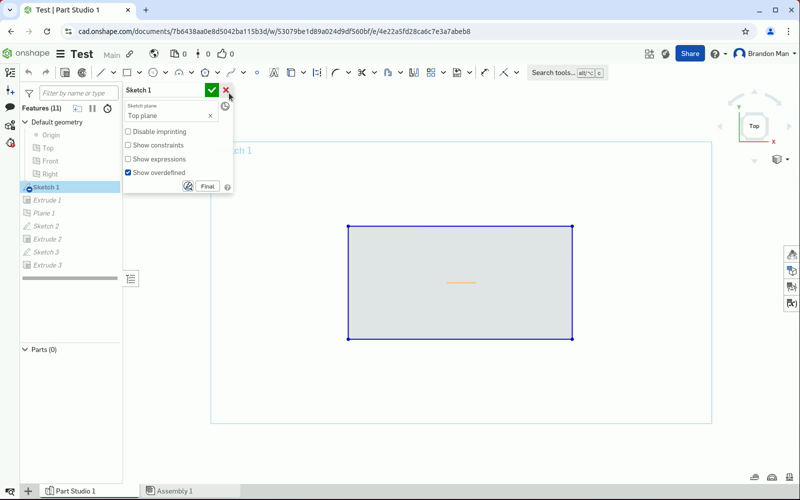
key(shift+s)
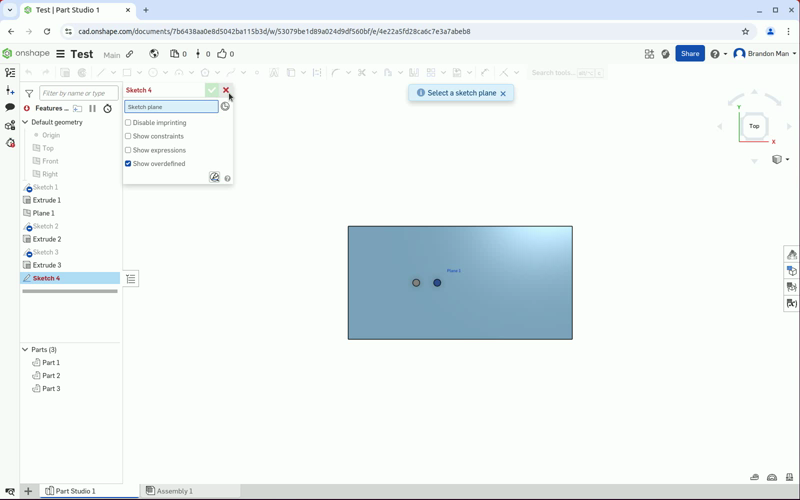
mouse_move(73, 215)
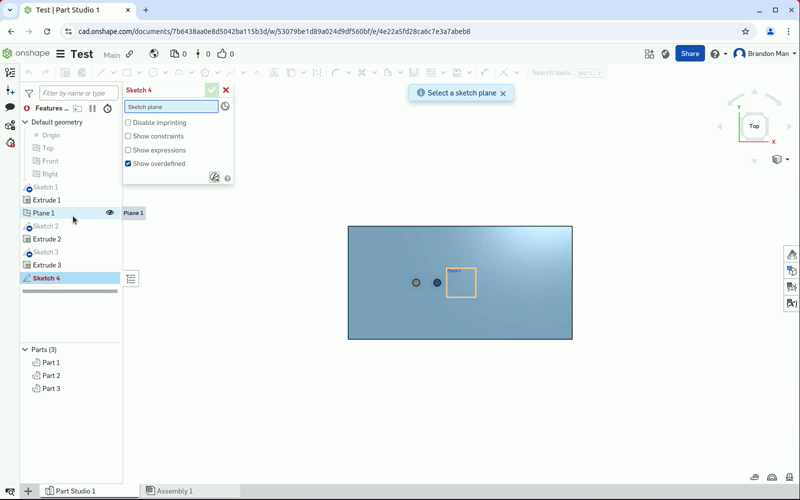
click(73, 215)
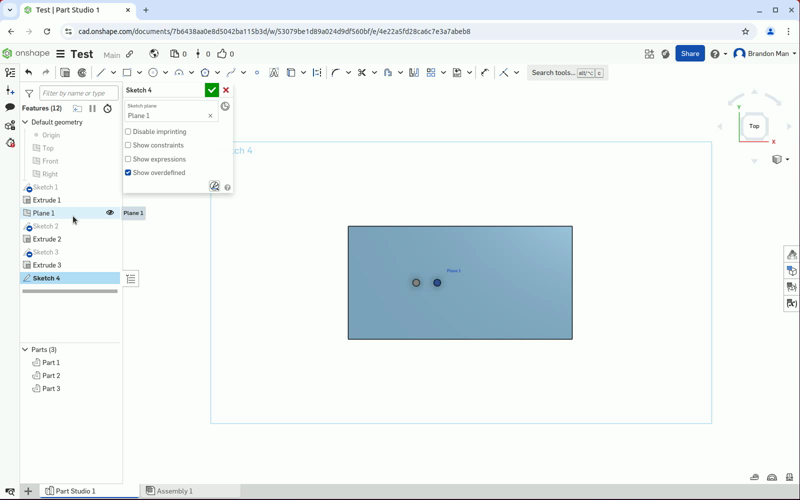
mouse_move(73, 352)
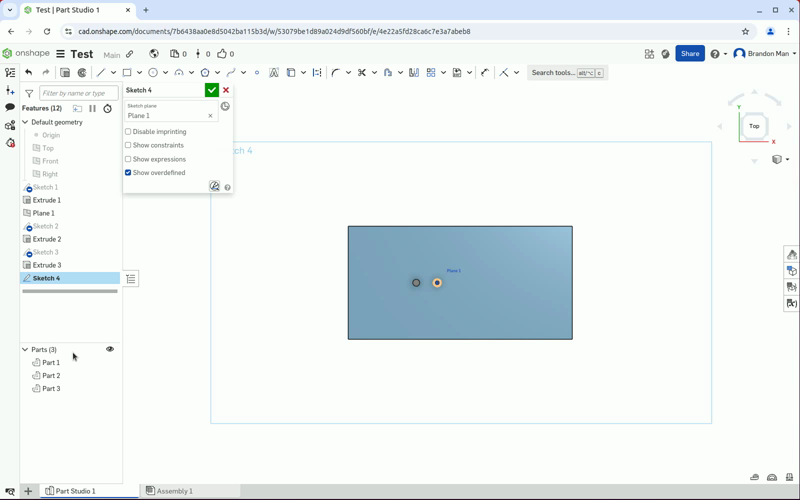
key(y)
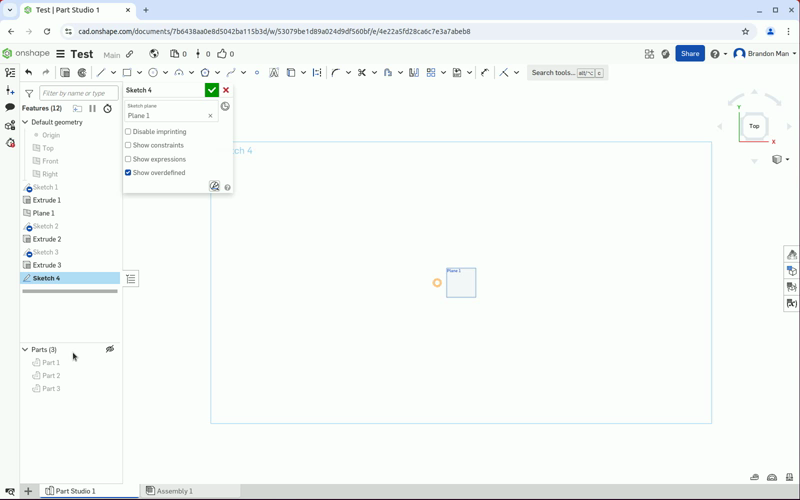
key(c)
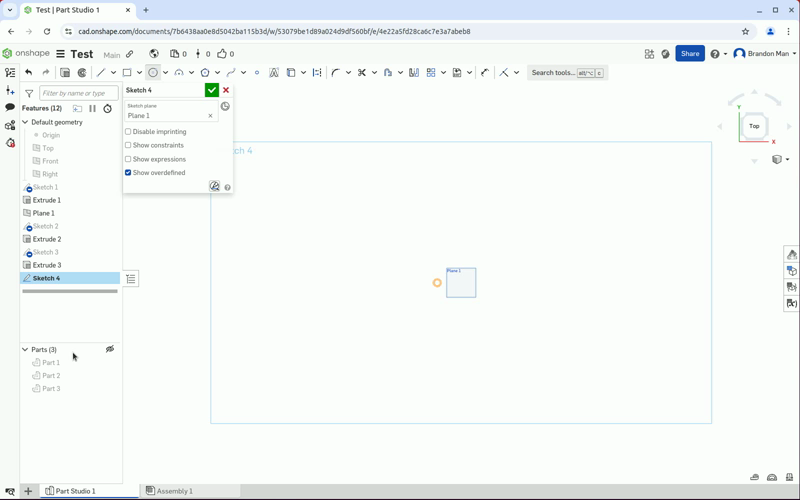
key_down(shift)
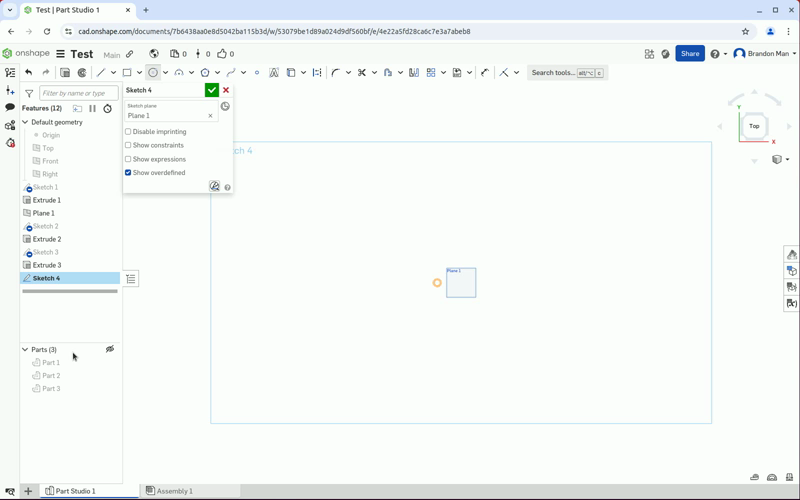
mouse_move(463, 282)
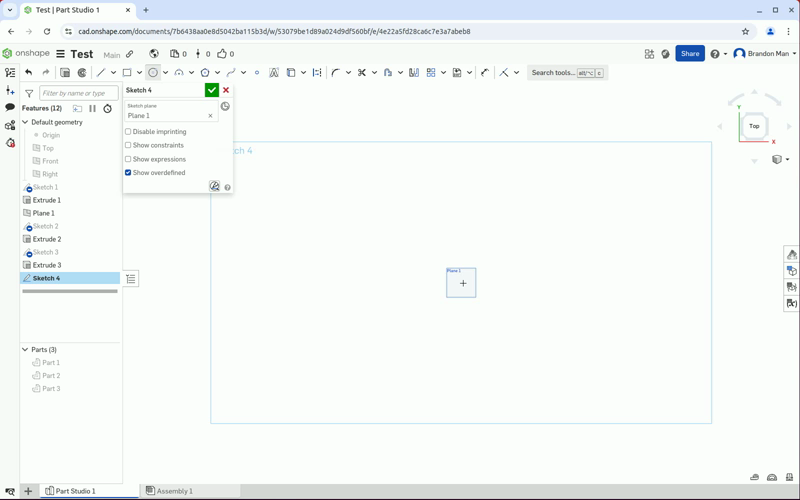
click(463, 282)
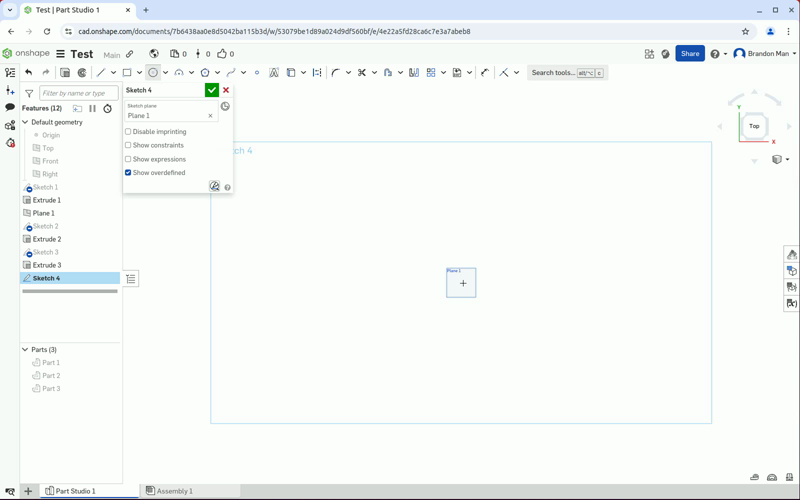
key_up(shift)
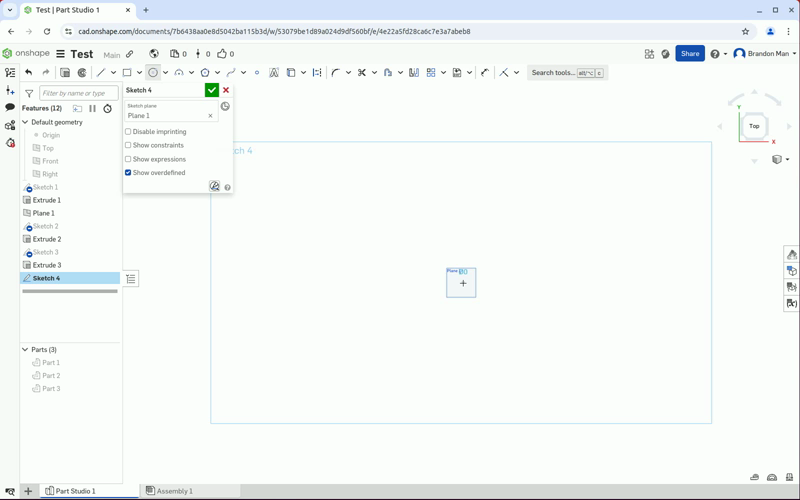
mouse_move(466, 282)
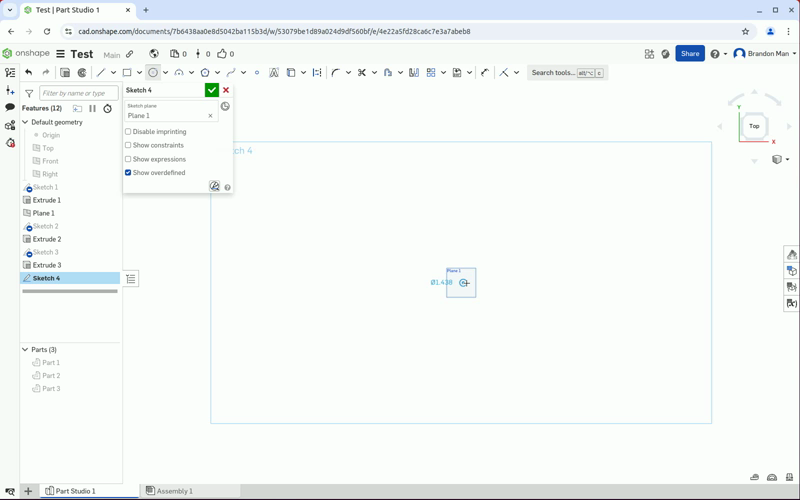
click(466, 282)
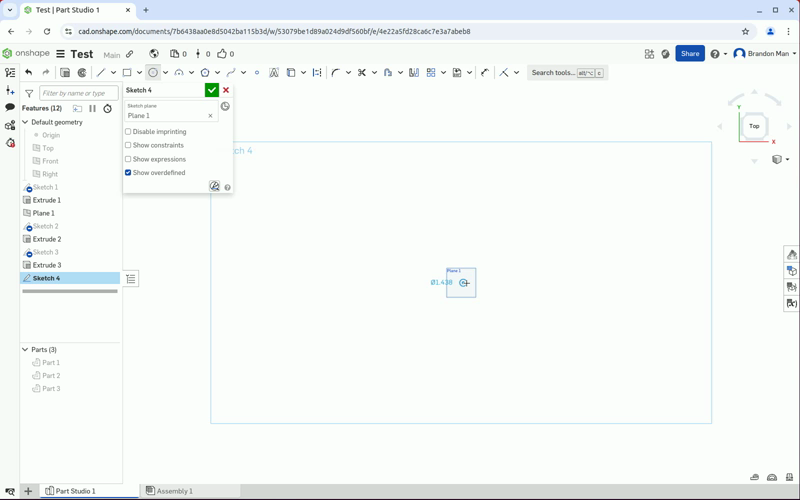
key(esc)
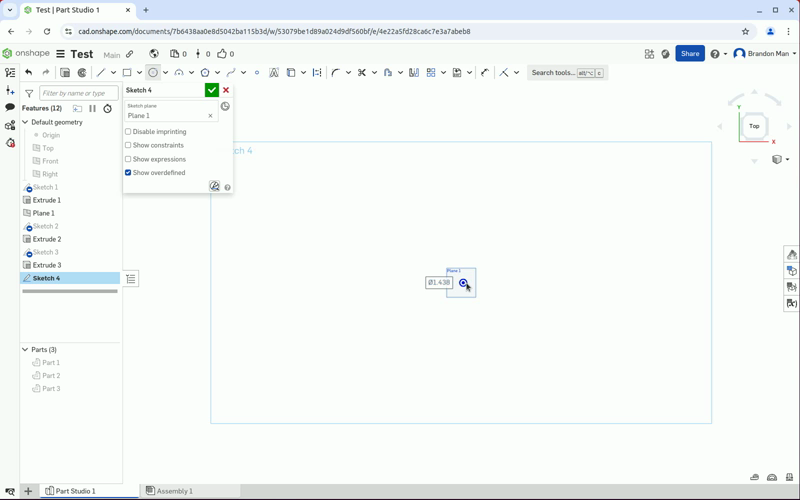
mouse_move(465, 285)
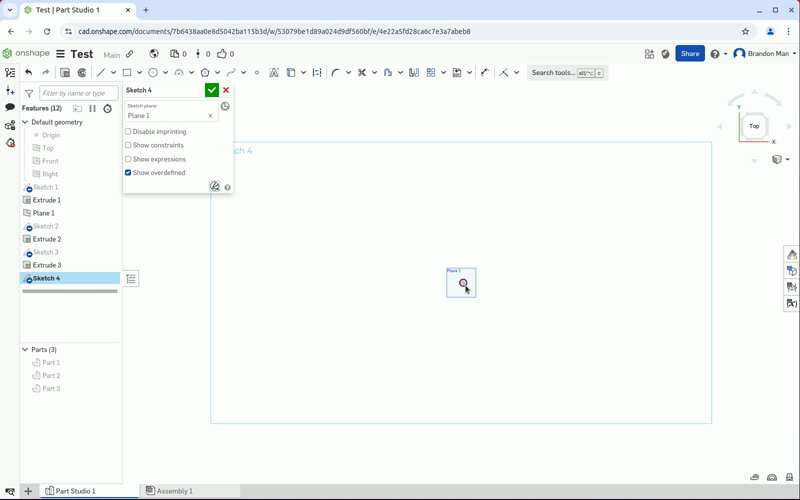
scroll(6)
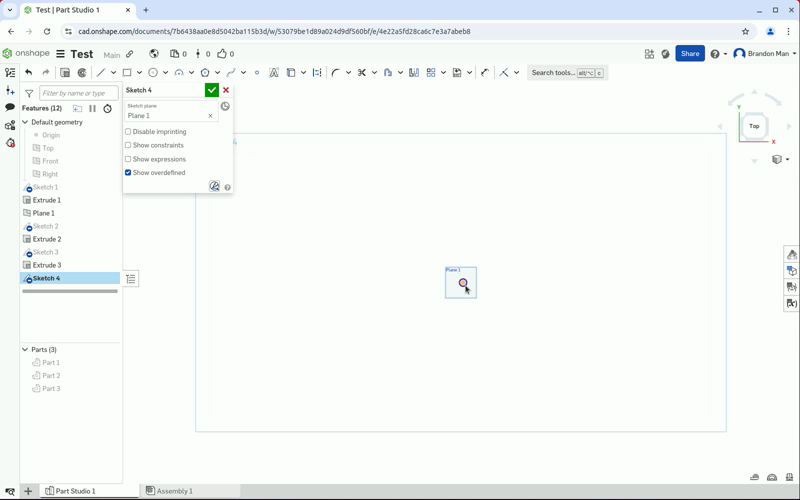
scroll(6)
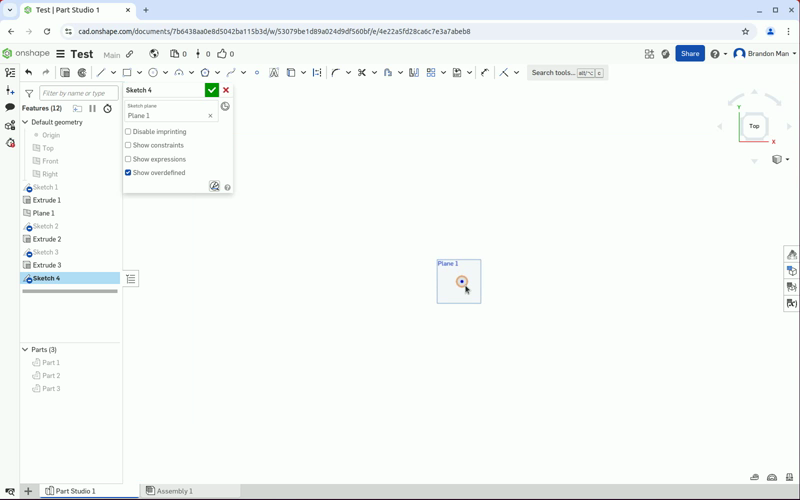
scroll(6)
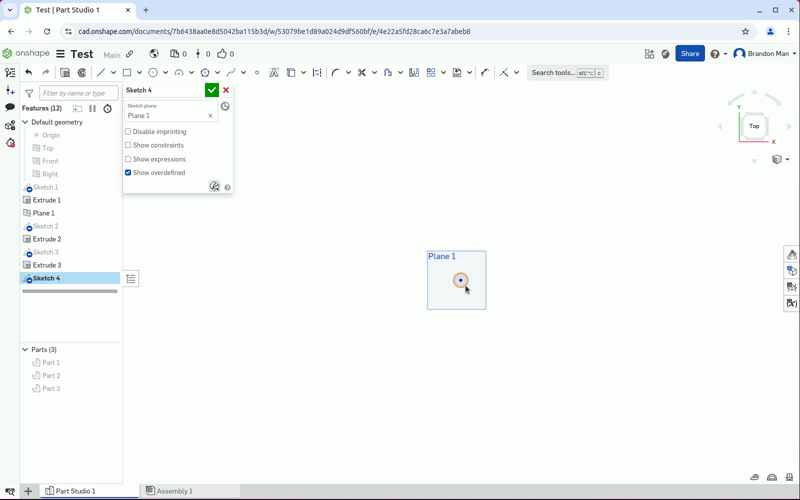
scroll(6)
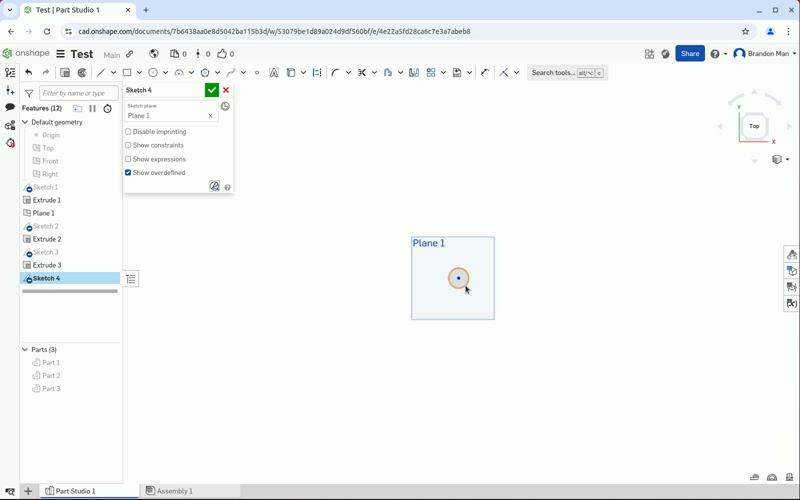
scroll(6)
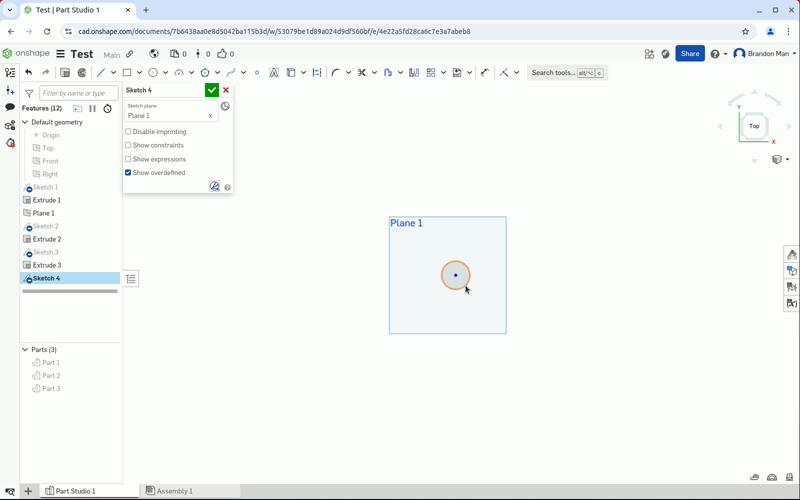
scroll(6)
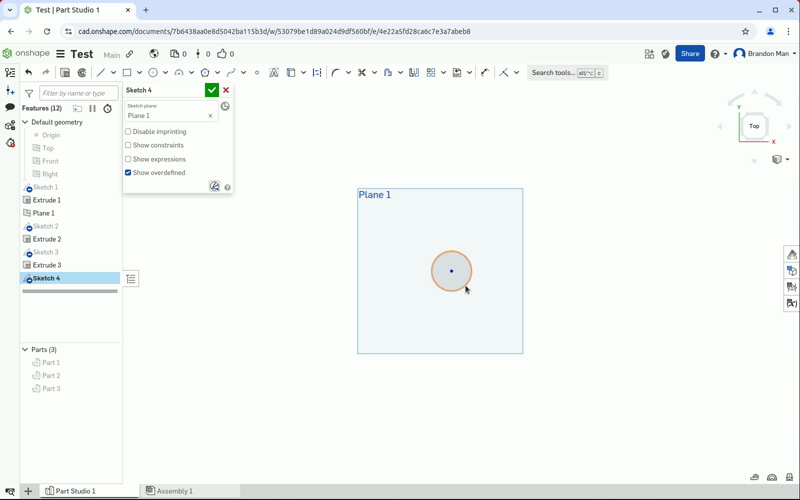
scroll(6)
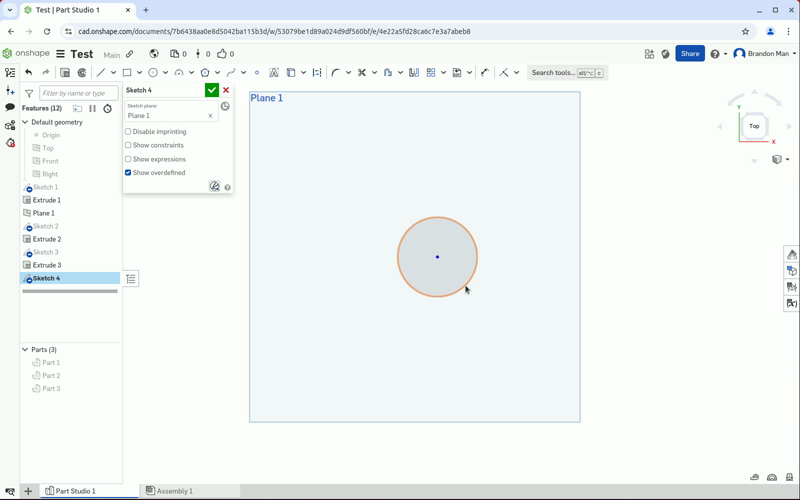
click(465, 285)
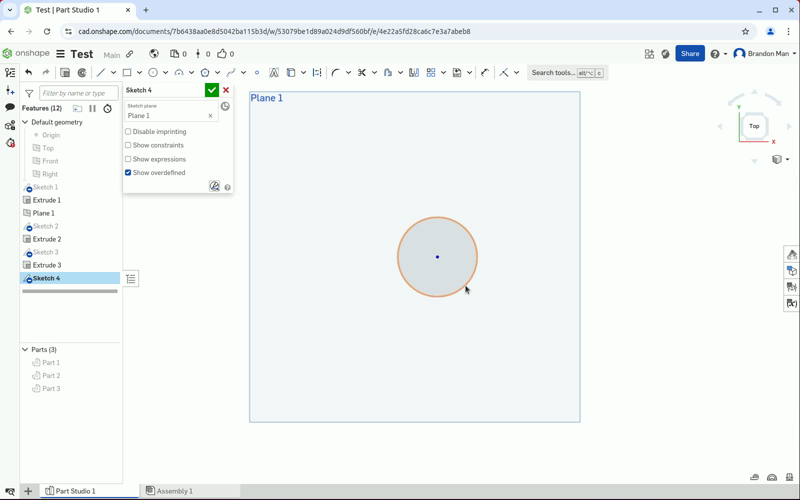
scroll(-6)
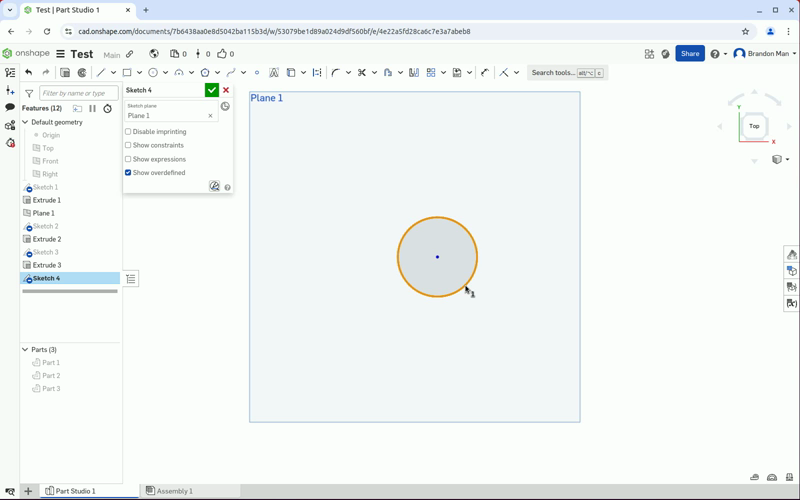
scroll(-6)
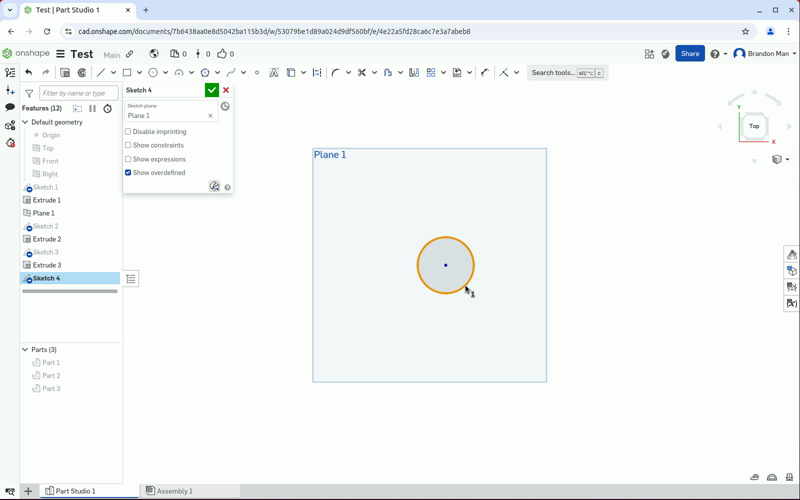
scroll(-6)
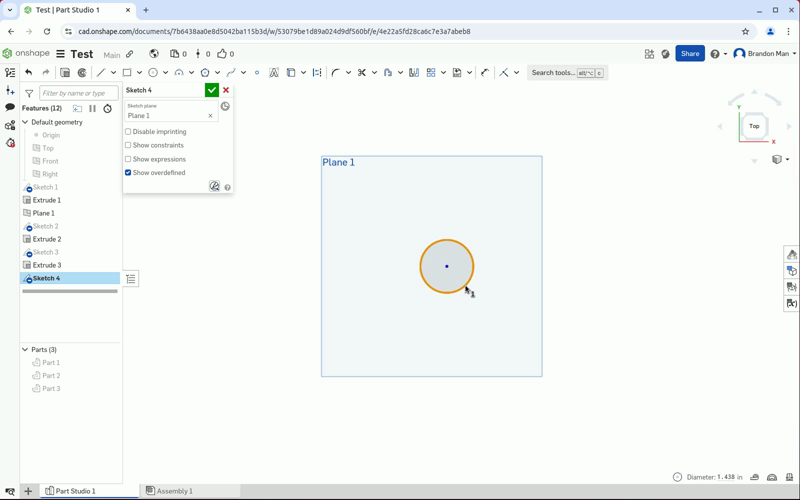
scroll(-6)
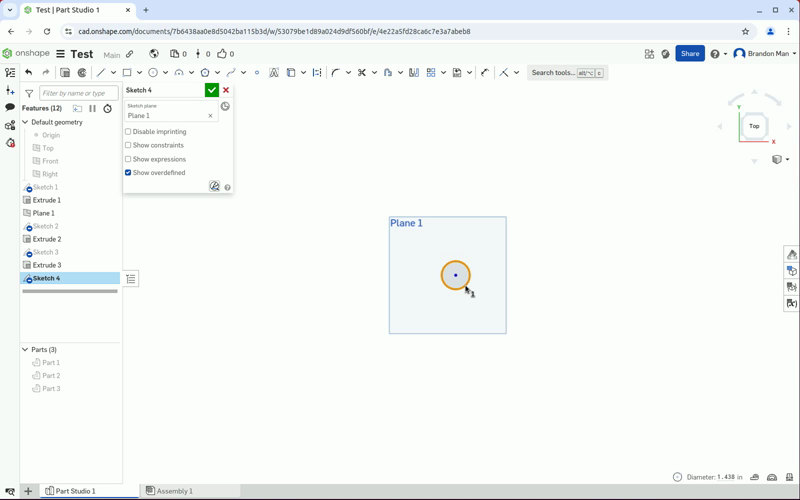
scroll(-6)
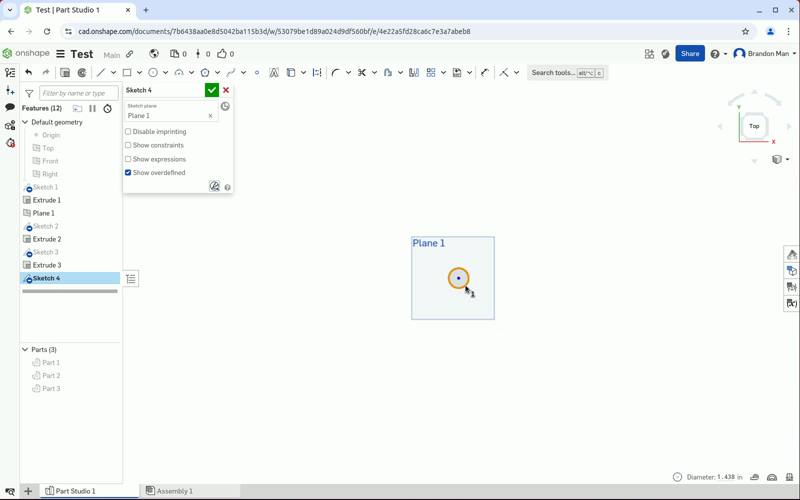
scroll(-6)
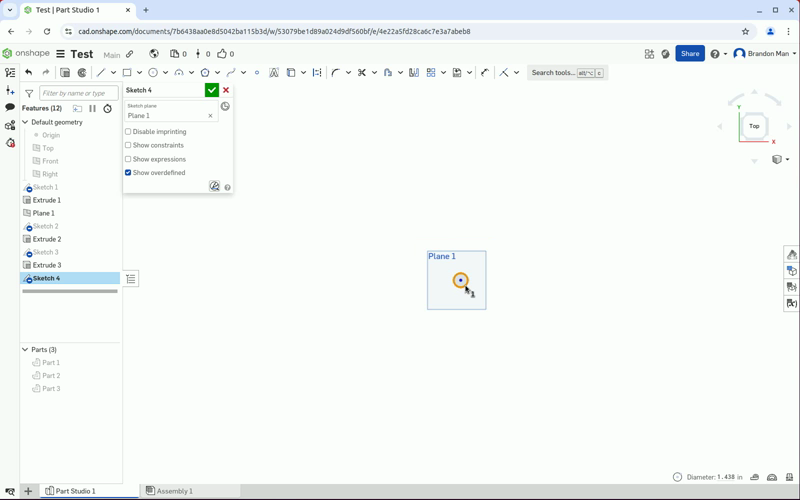
scroll(-6)
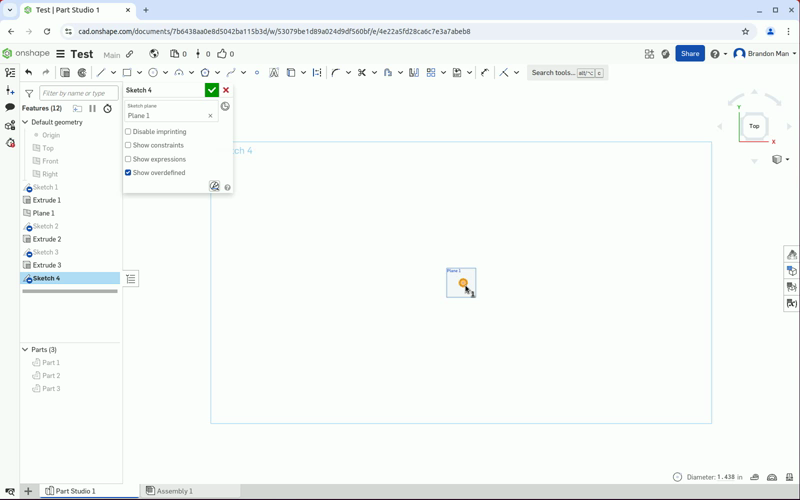
mouse_move(73, 352)
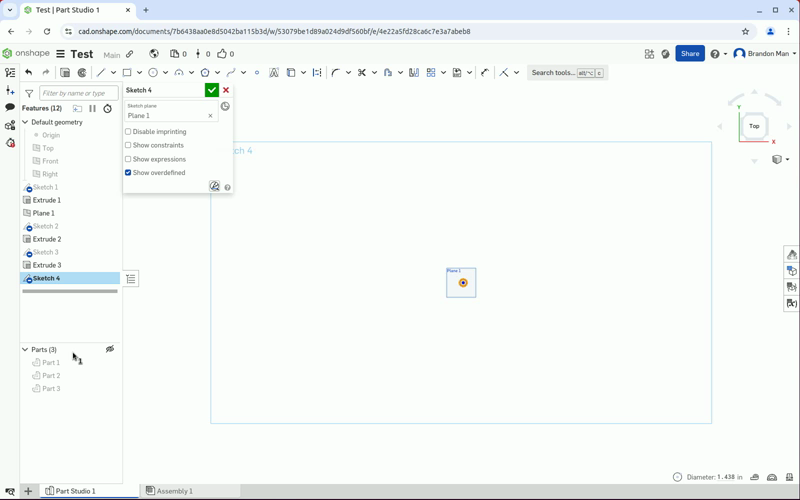
key(shift+y)
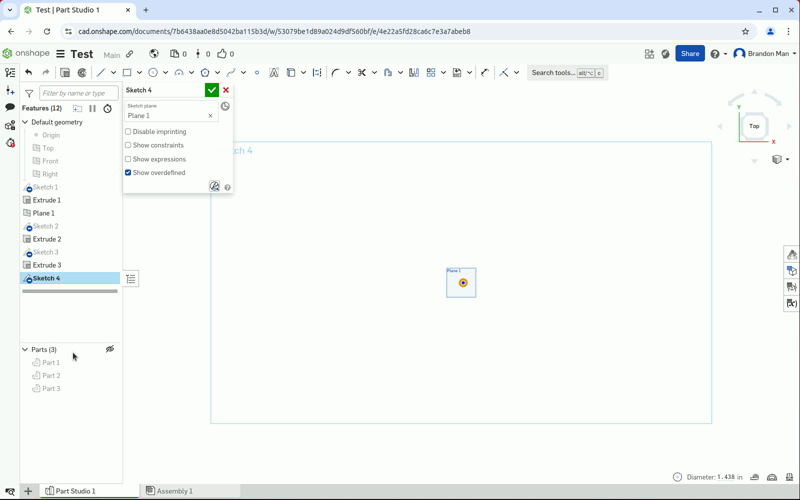
key(shift+e)
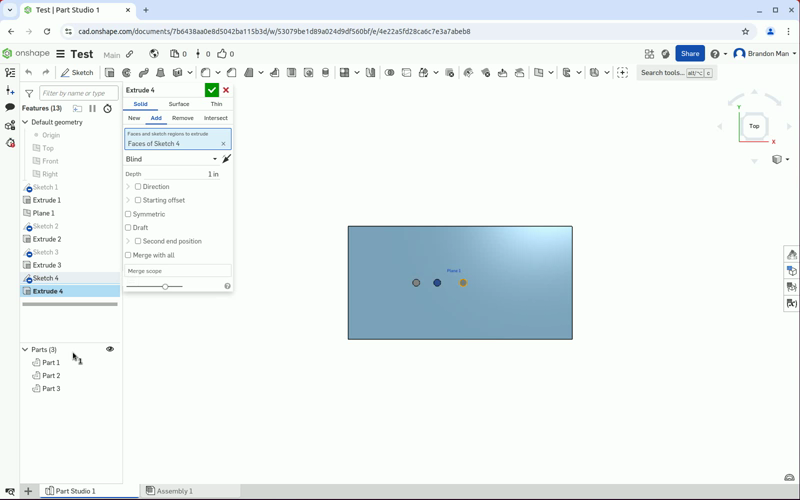
mouse_move(143, 106)
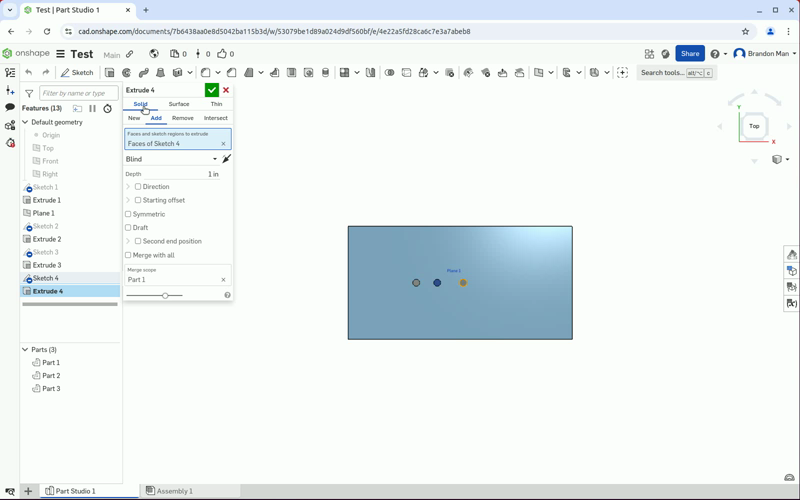
click(143, 106)
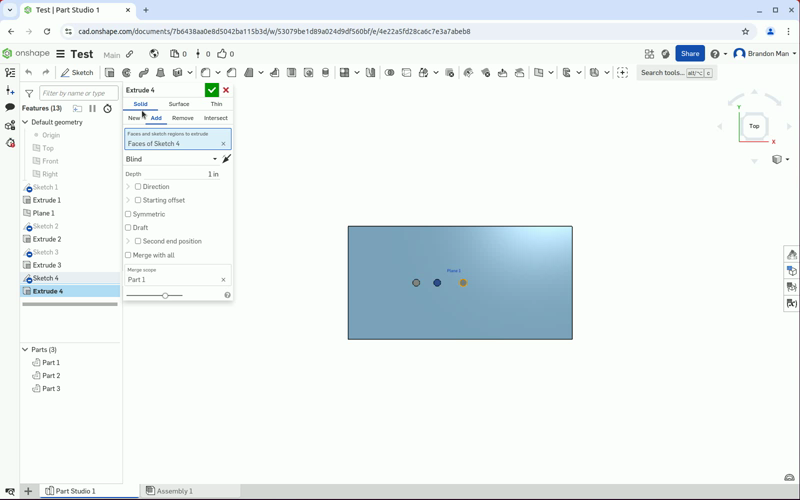
mouse_move(137, 120)
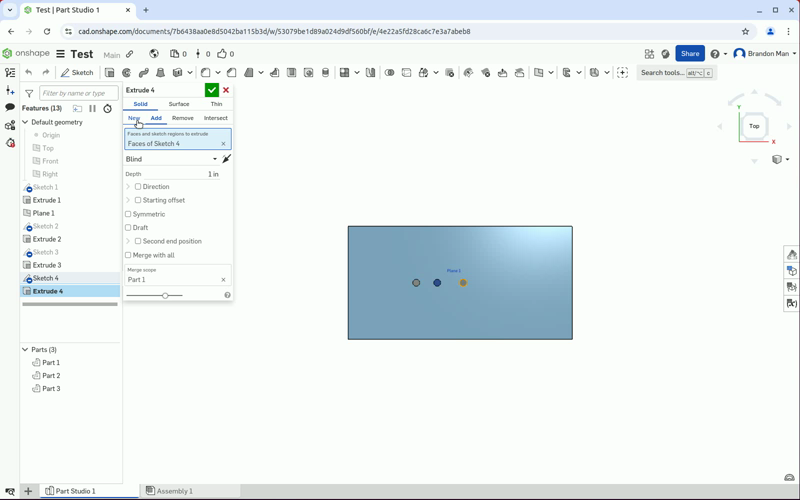
click(137, 120)
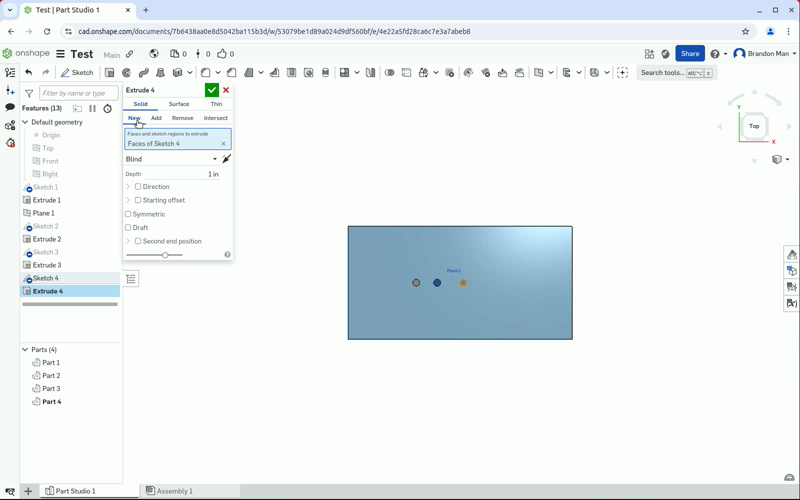
key(tab, 4)
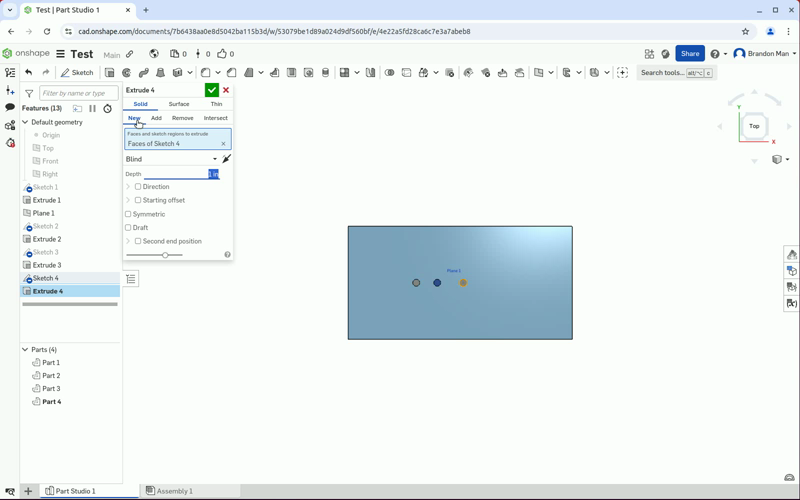
text(1.204)
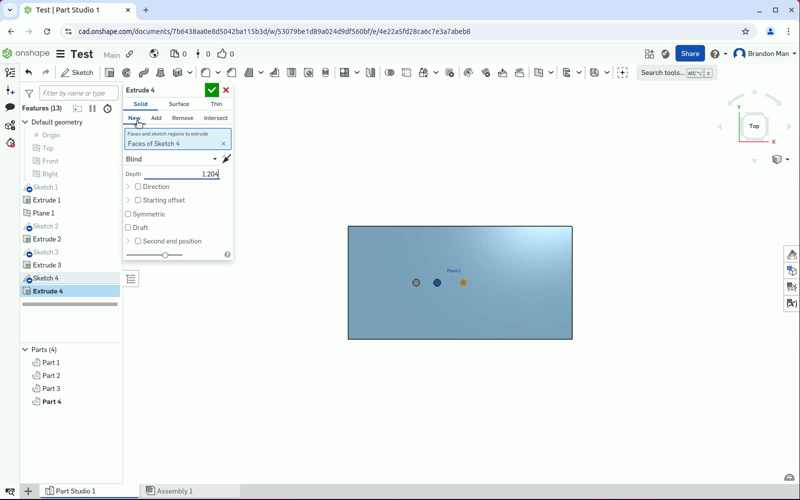
key(enter)
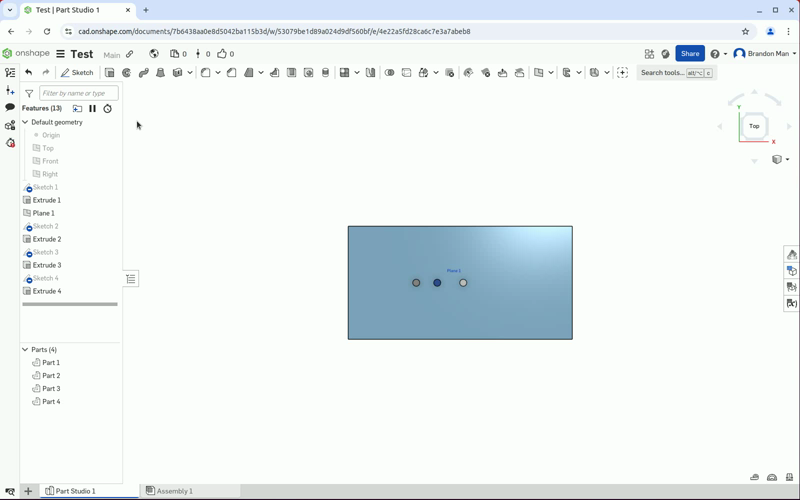
key(shift+h)
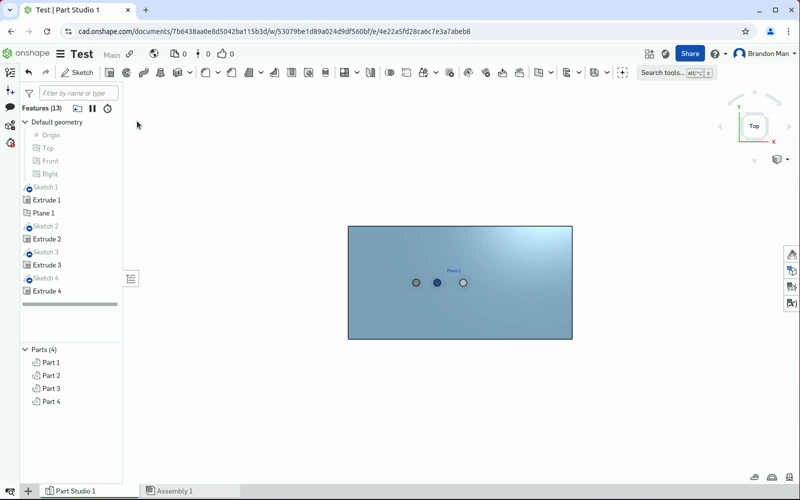
key(shift+h)
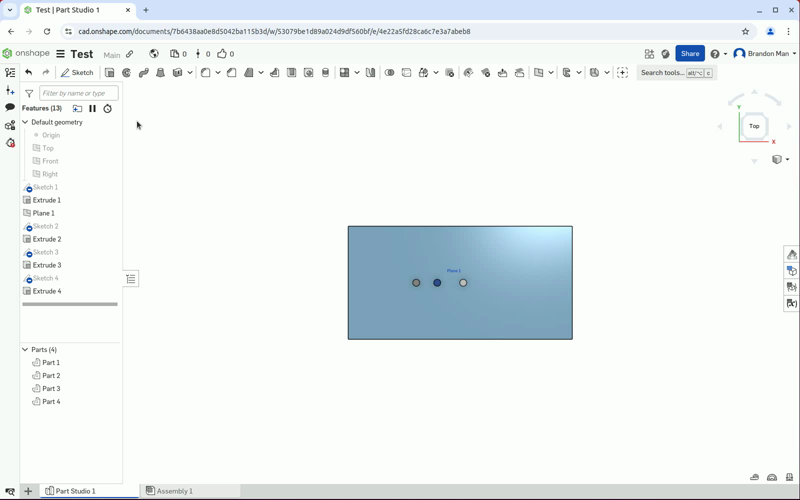
mouse_move(73, 189)
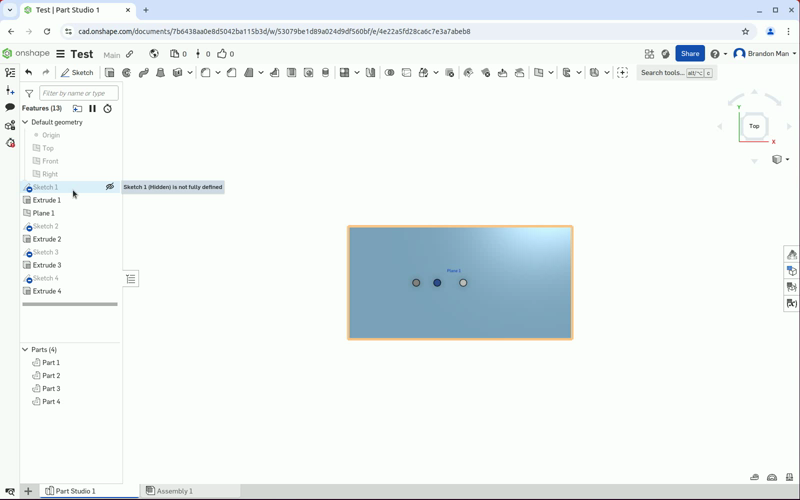
click(73, 189)
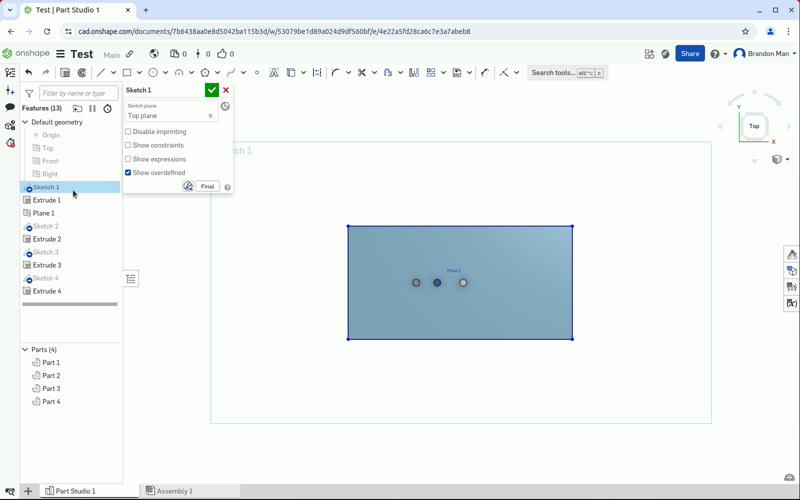
mouse_move(229, 92)
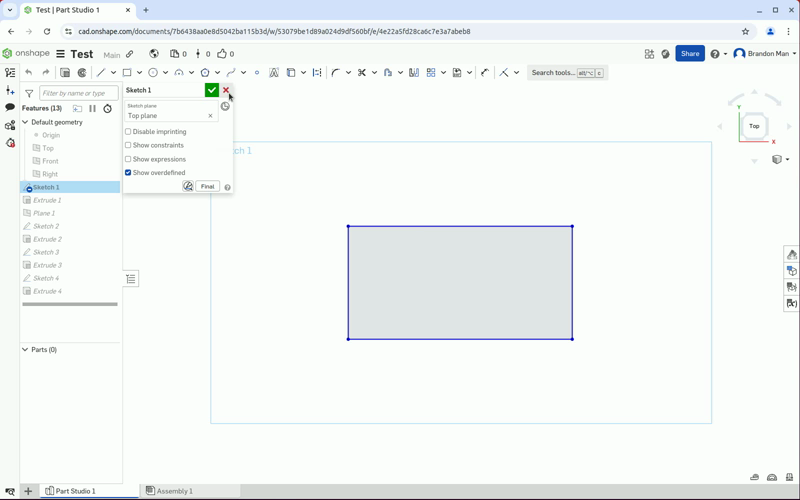
click(229, 92)
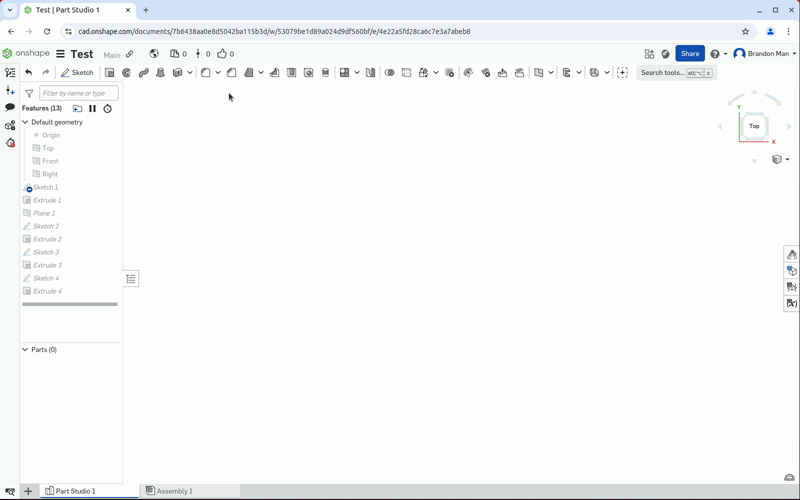
key(shift+s)
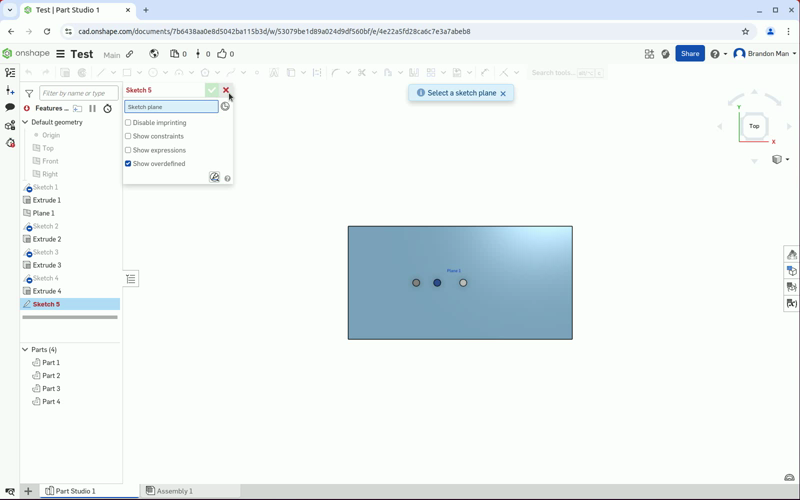
mouse_move(73, 215)
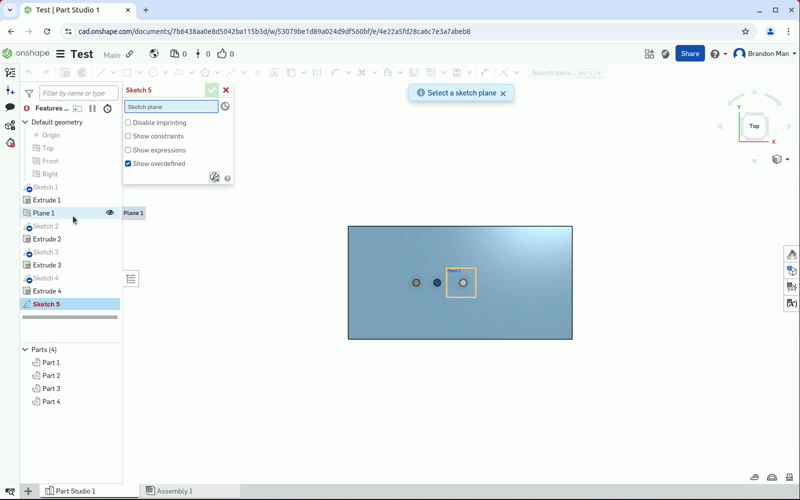
click(73, 215)
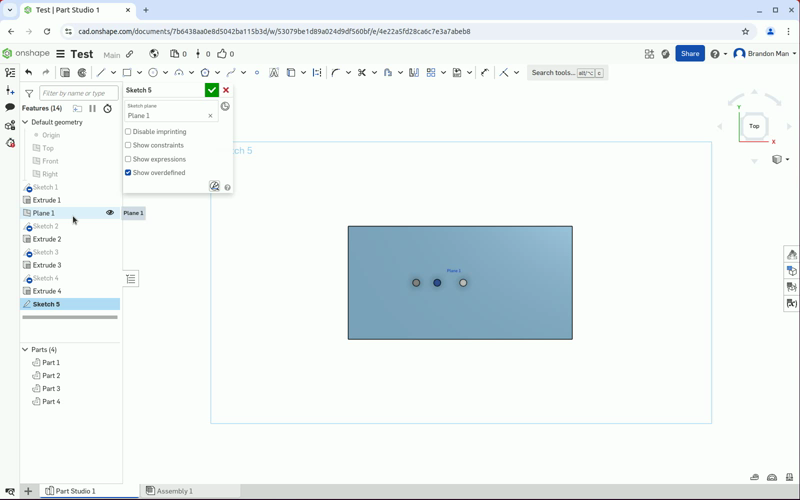
mouse_move(73, 352)
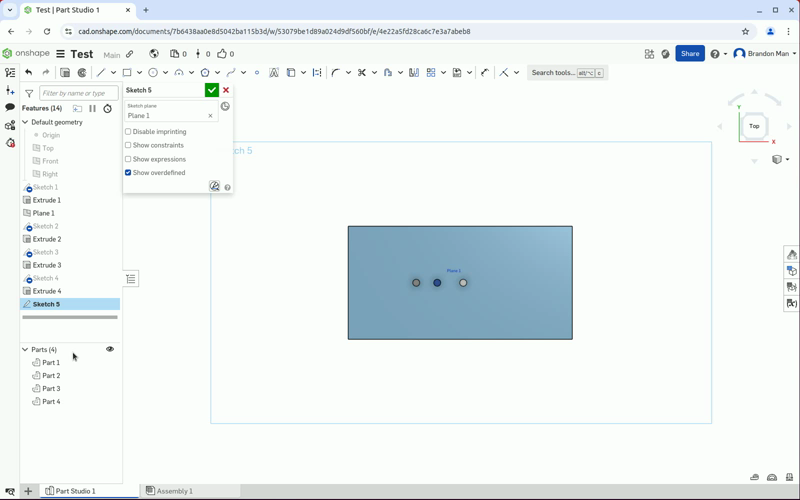
key(y)
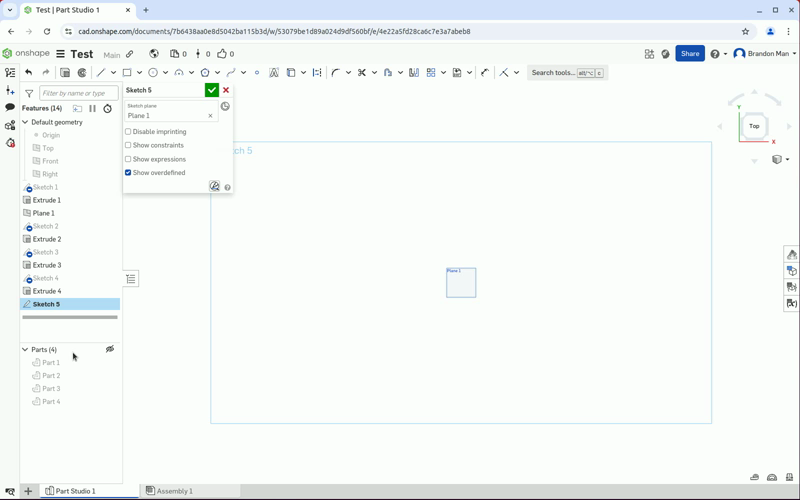
key(c)
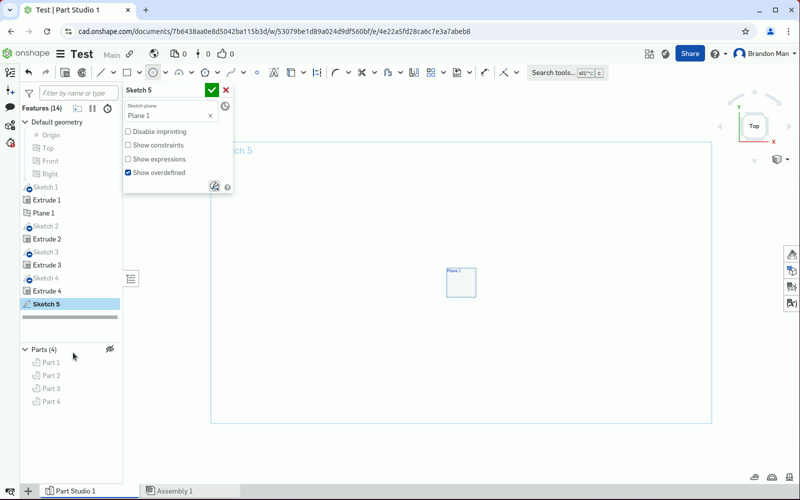
key_down(shift)
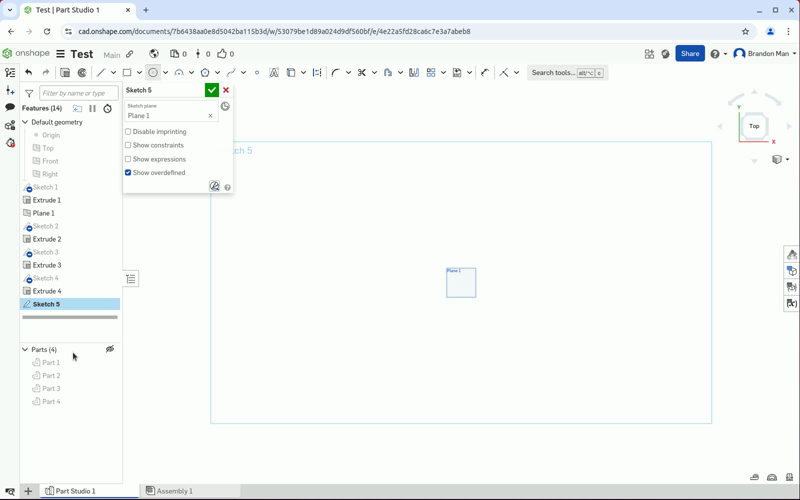
mouse_move(493, 282)
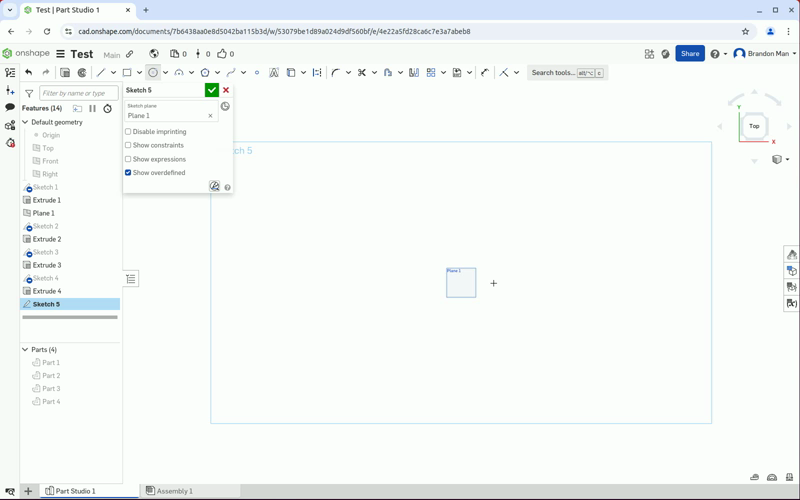
click(493, 282)
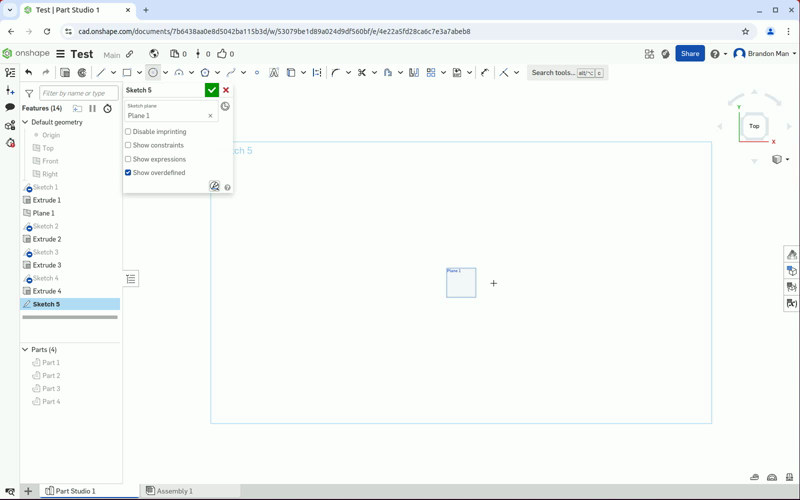
key_up(shift)
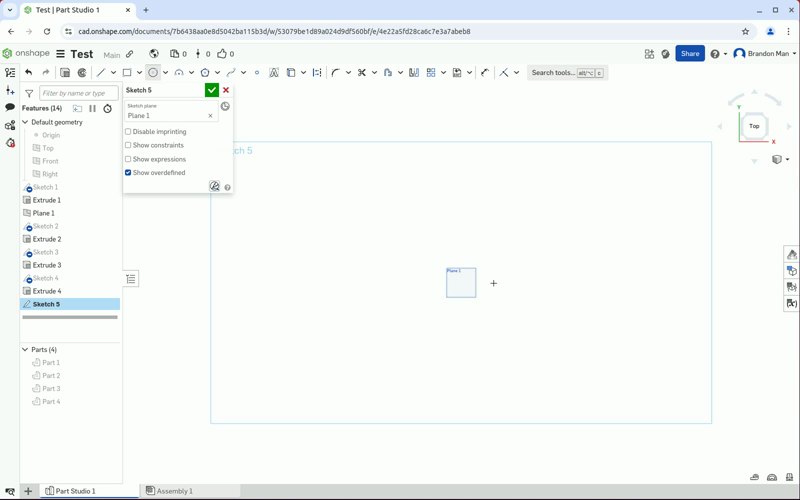
mouse_move(497, 282)
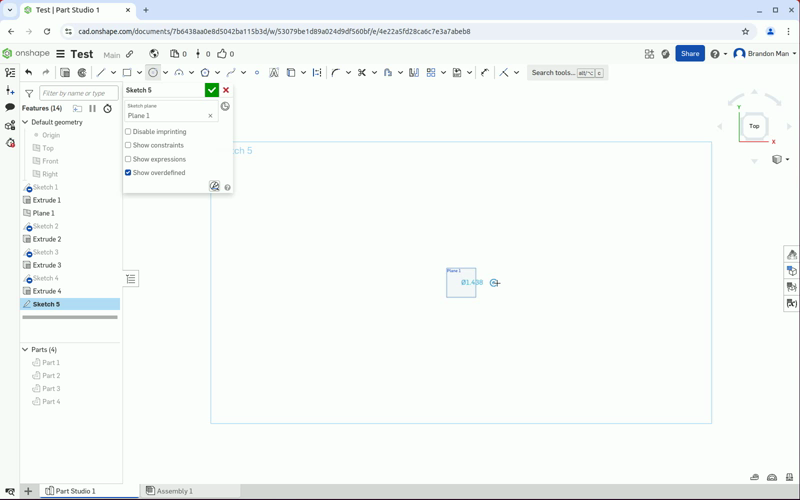
click(497, 282)
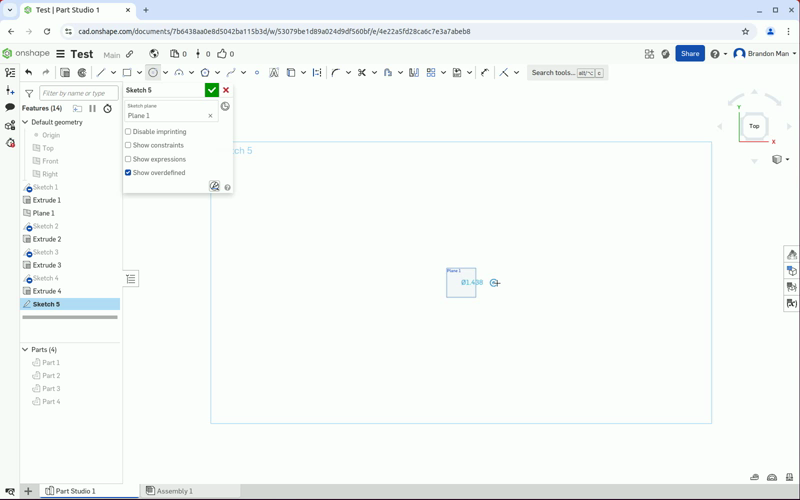
key(esc)
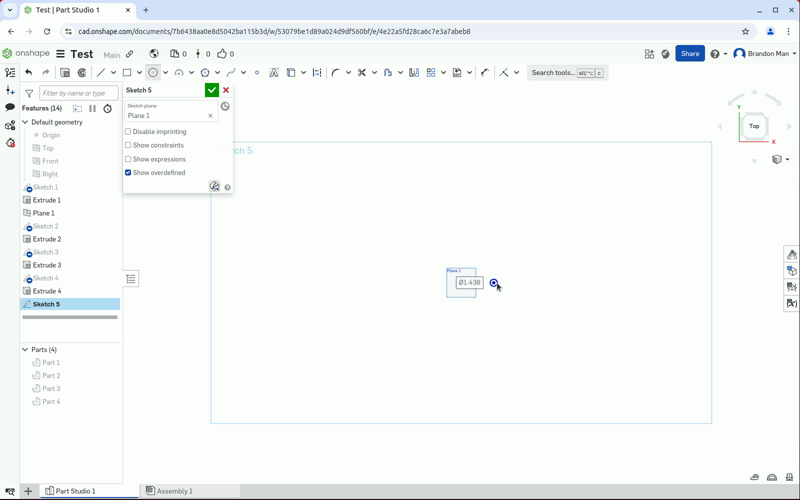
mouse_move(493, 280)
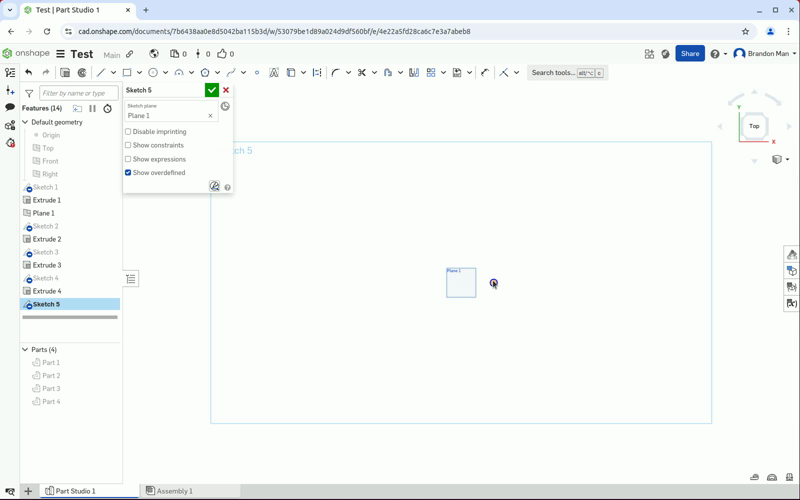
scroll(6)
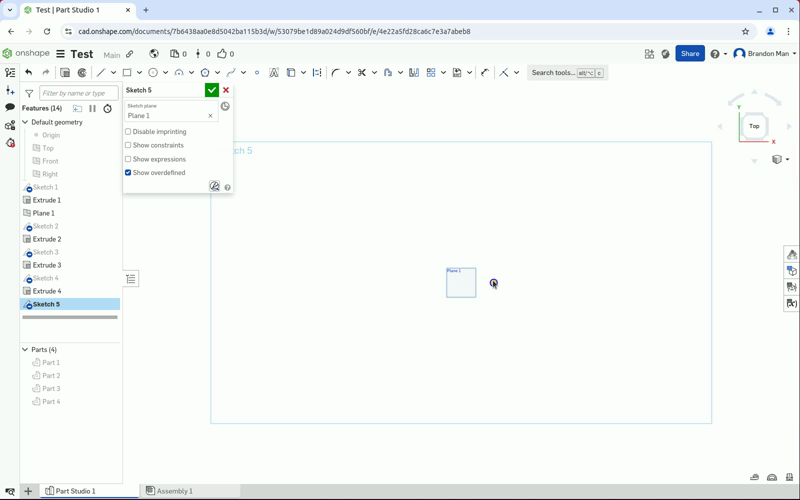
scroll(6)
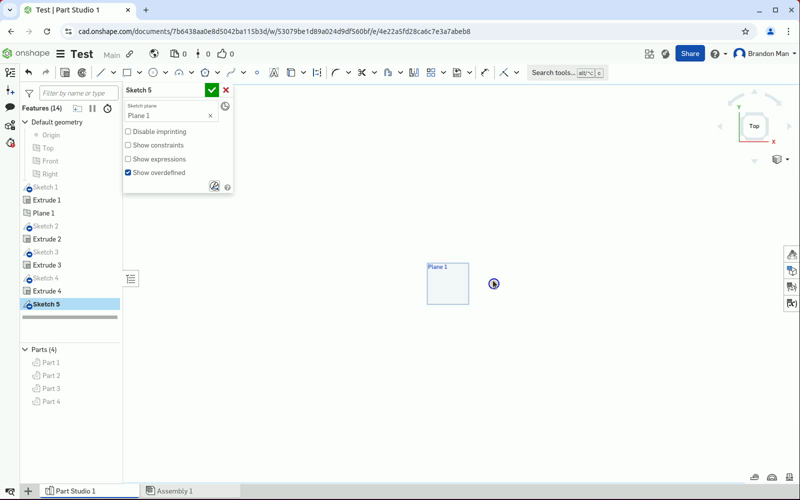
scroll(6)
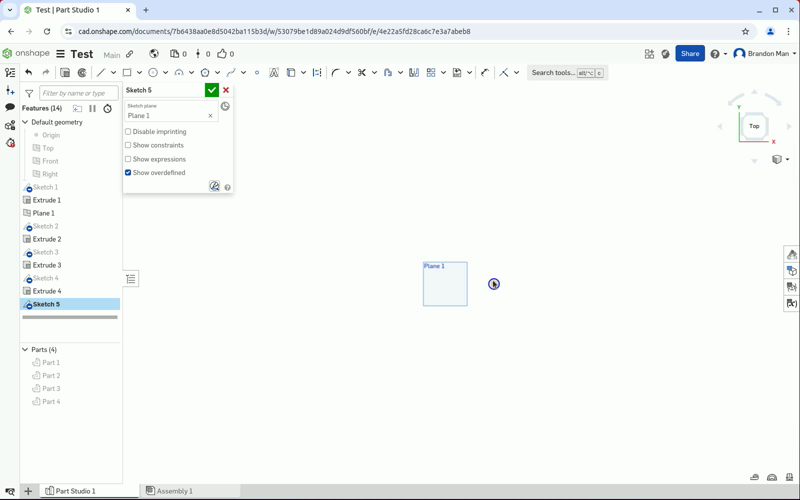
scroll(6)
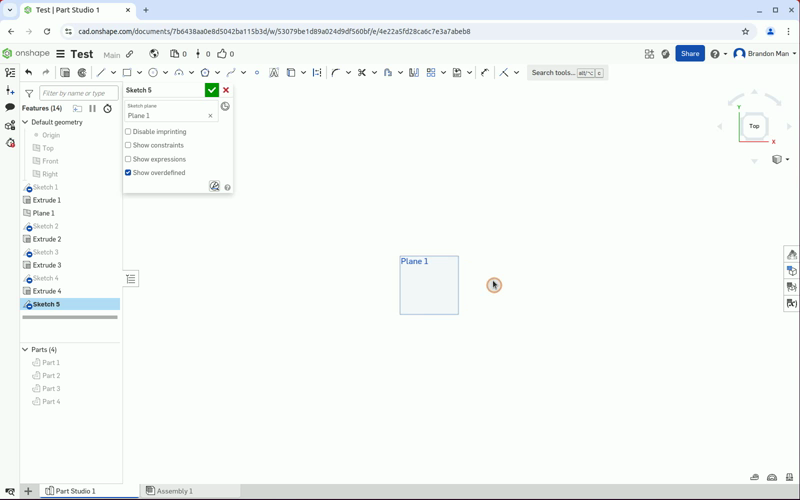
scroll(6)
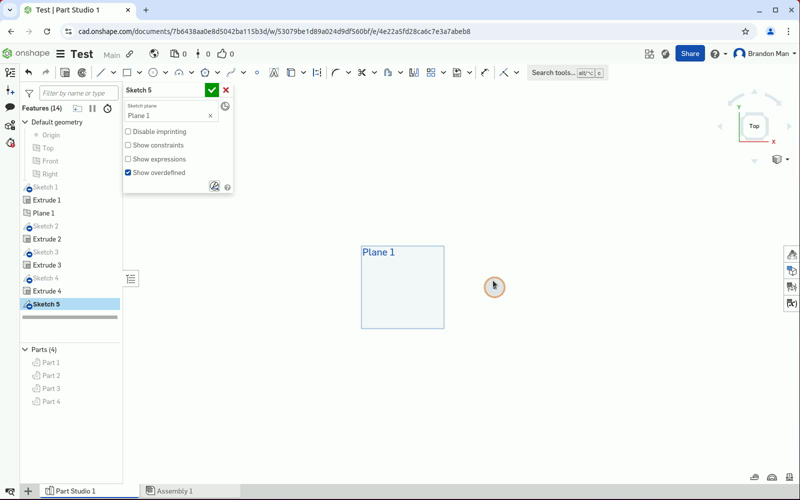
scroll(6)
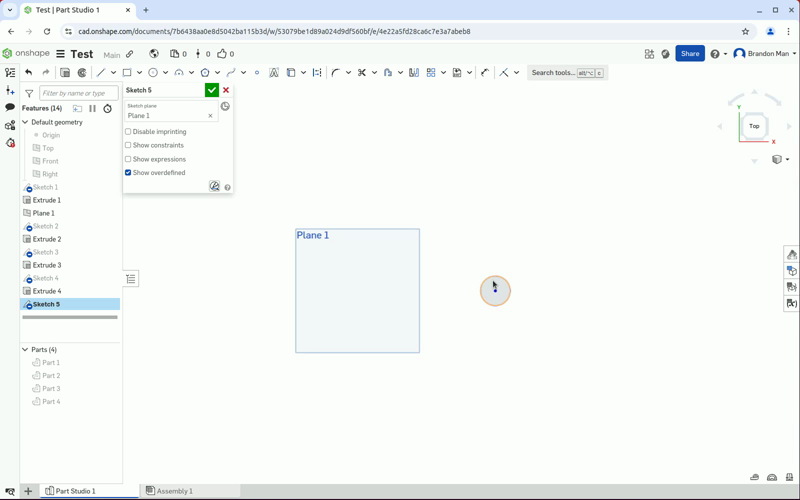
scroll(6)
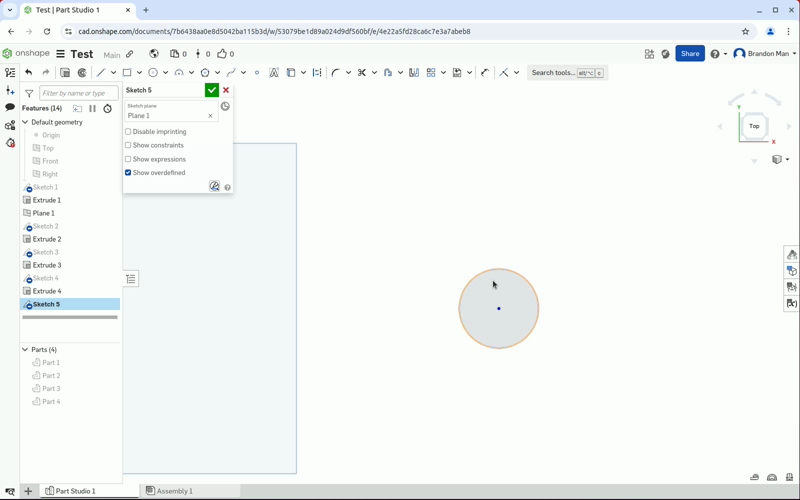
click(493, 280)
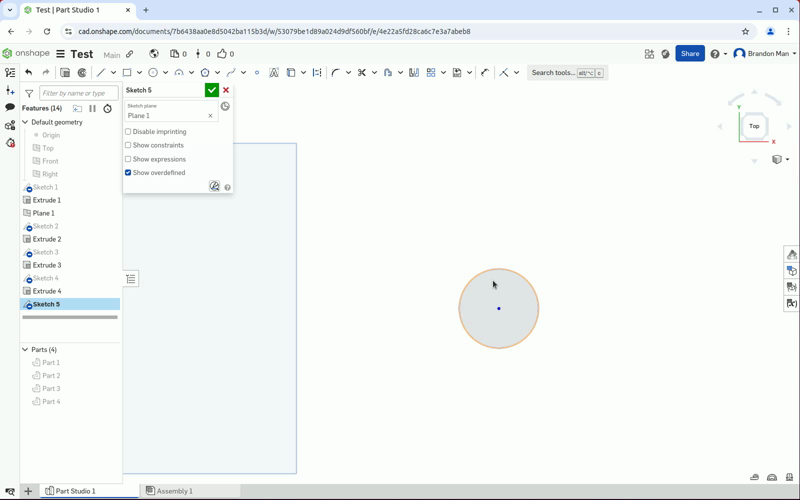
scroll(-6)
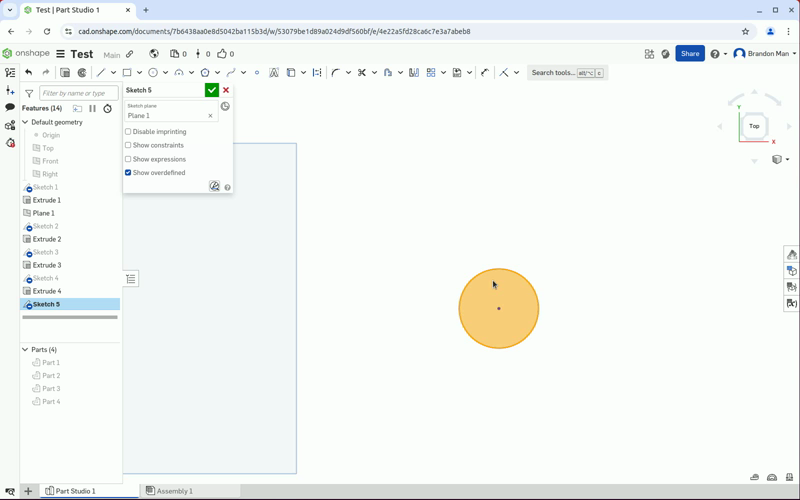
scroll(-6)
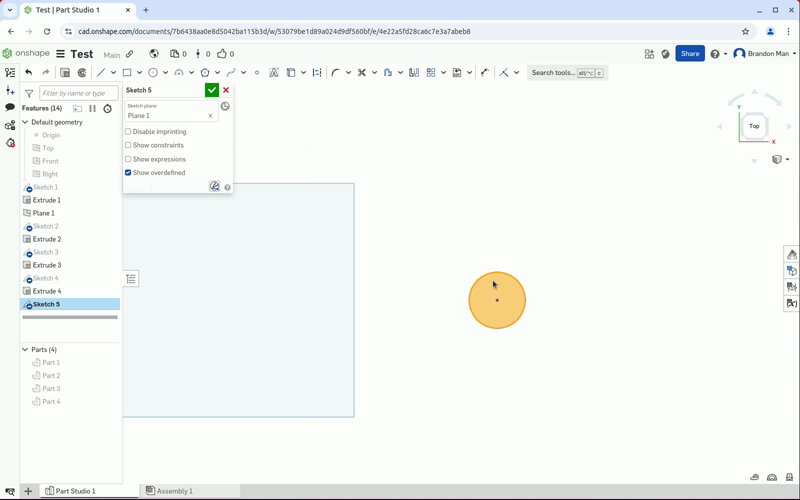
scroll(-6)
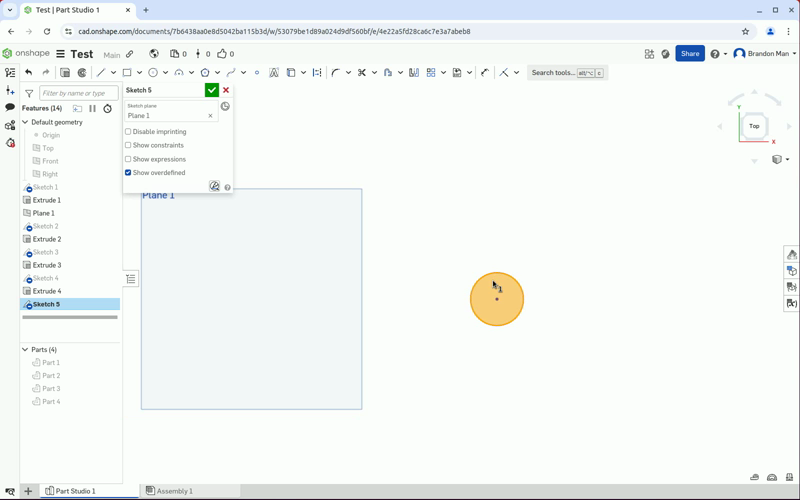
scroll(-6)
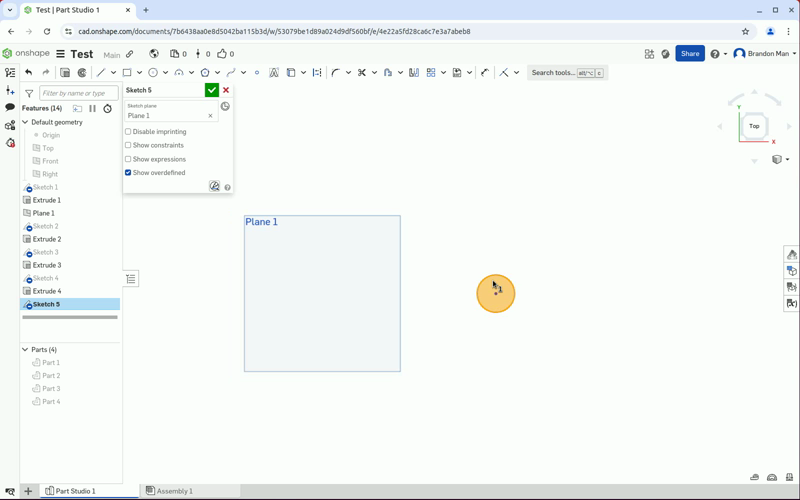
scroll(-6)
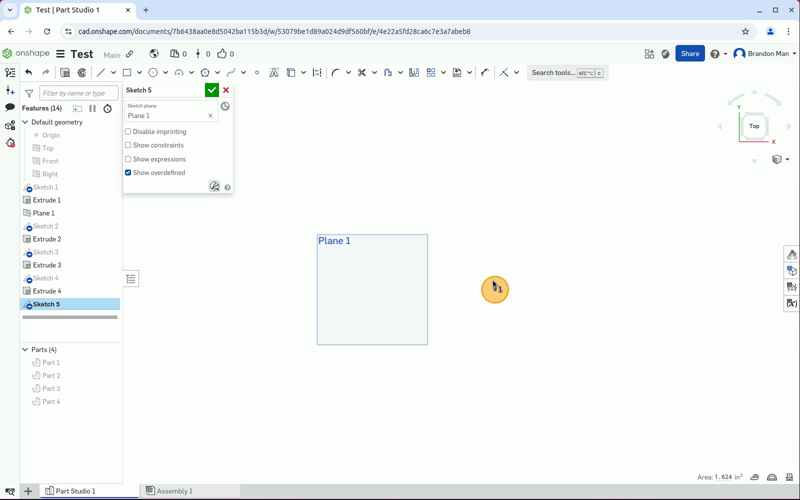
scroll(-6)
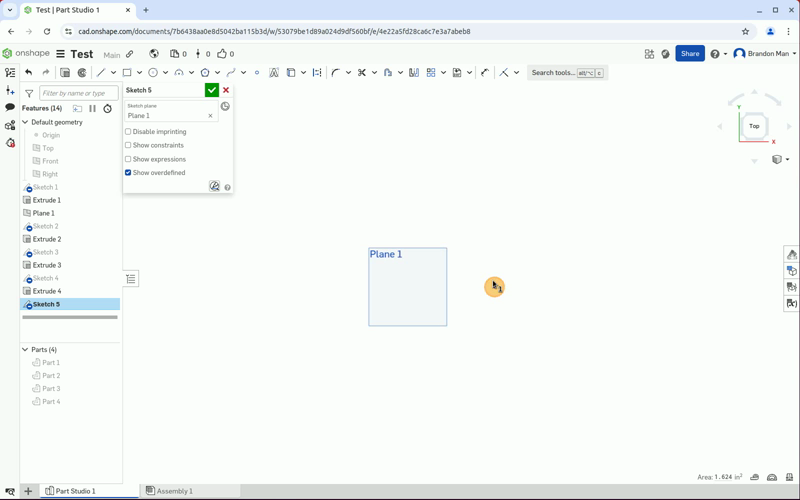
scroll(-6)
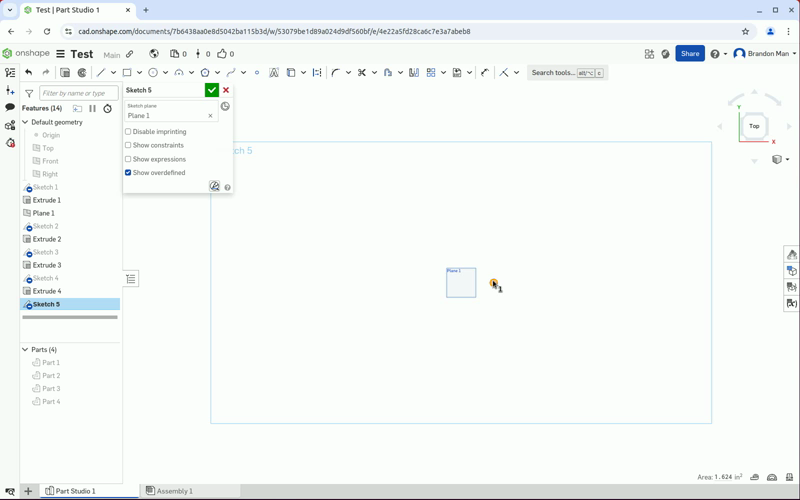
mouse_move(73, 352)
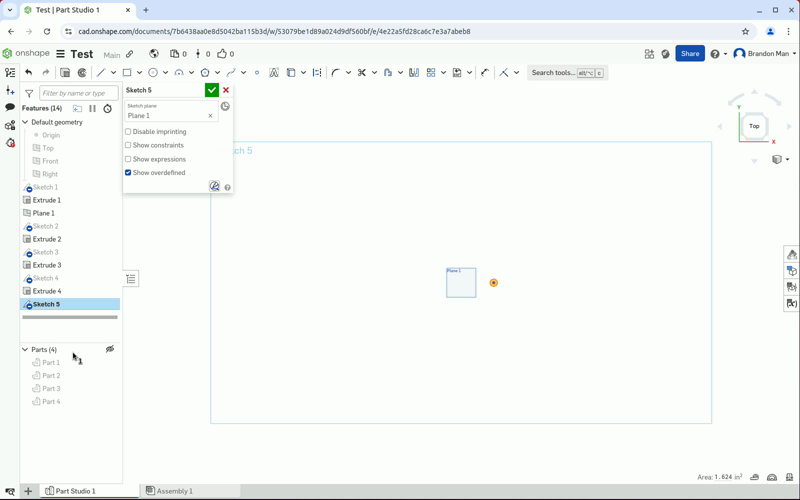
key(shift+y)
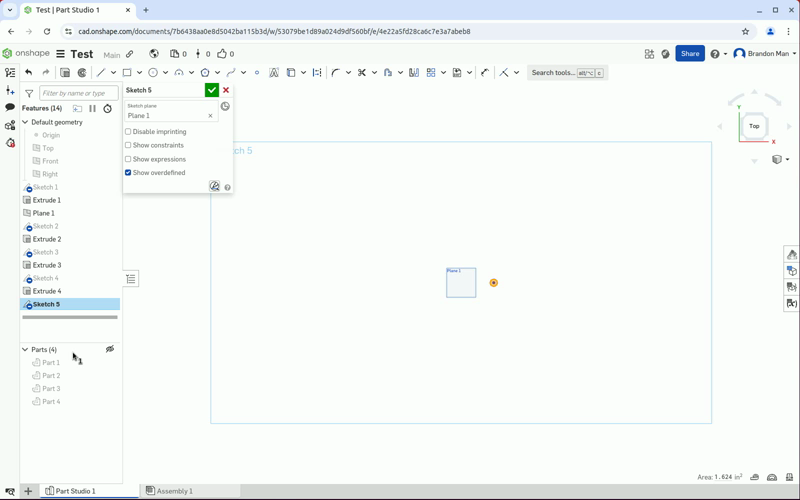
key(shift+e)
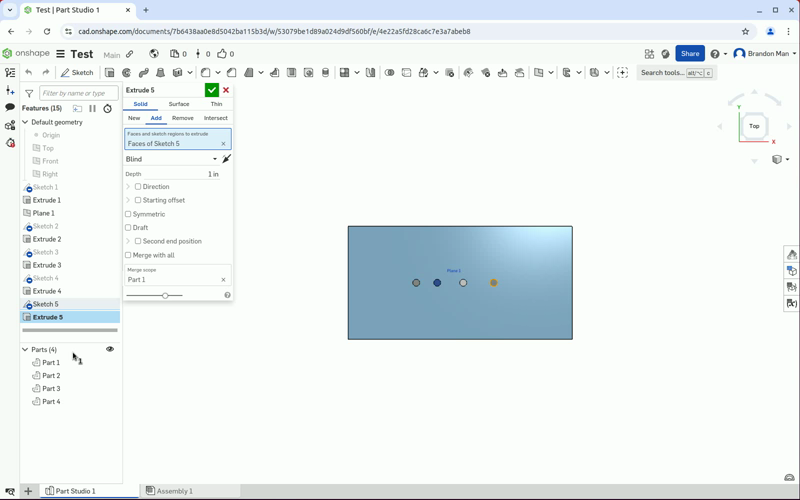
mouse_move(143, 106)
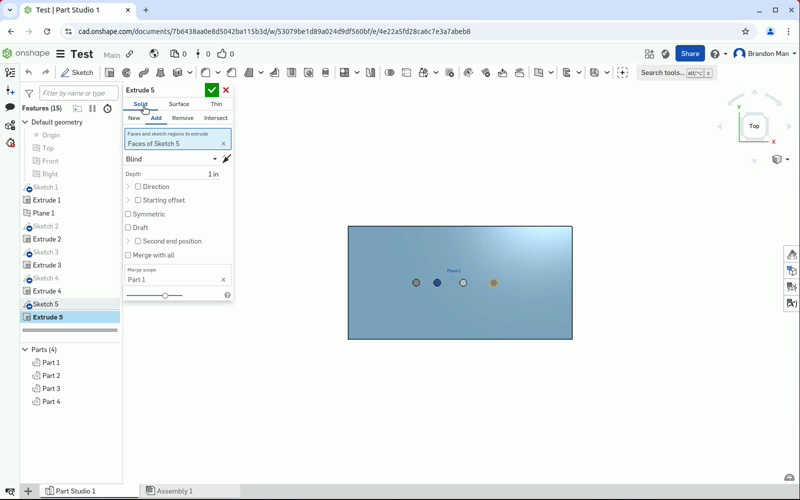
click(143, 106)
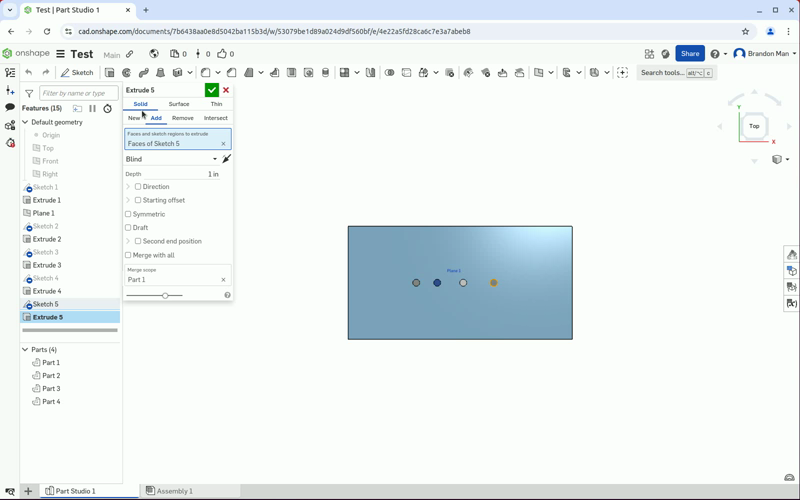
mouse_move(137, 120)
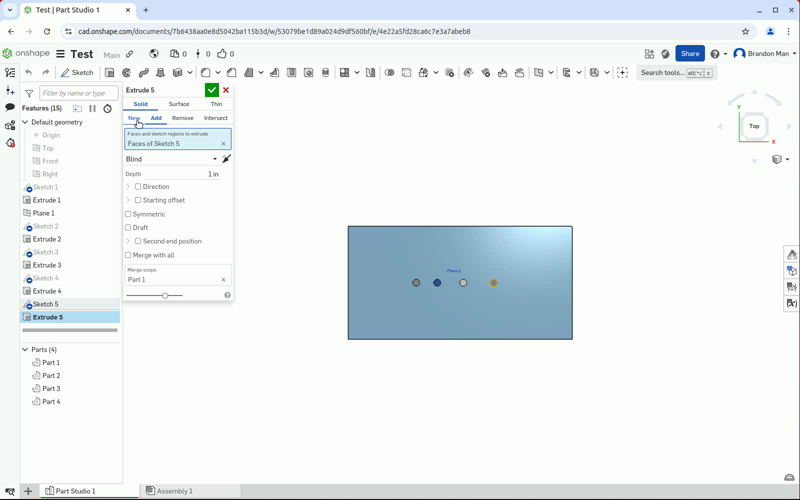
click(137, 120)
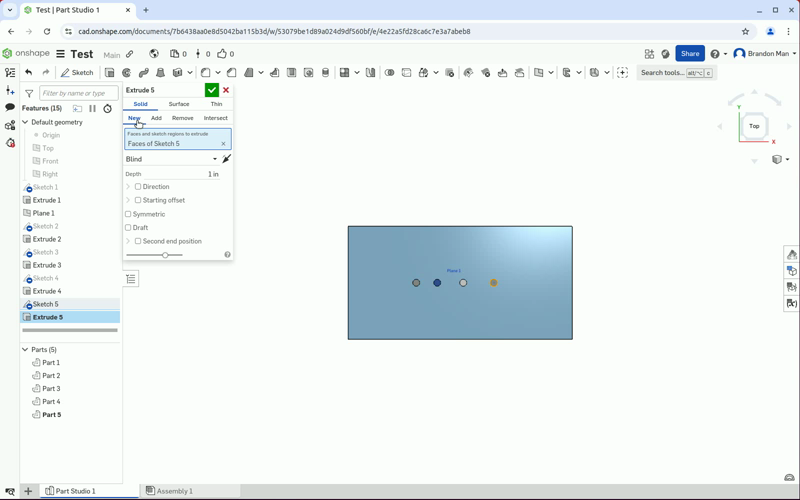
key(tab, 4)
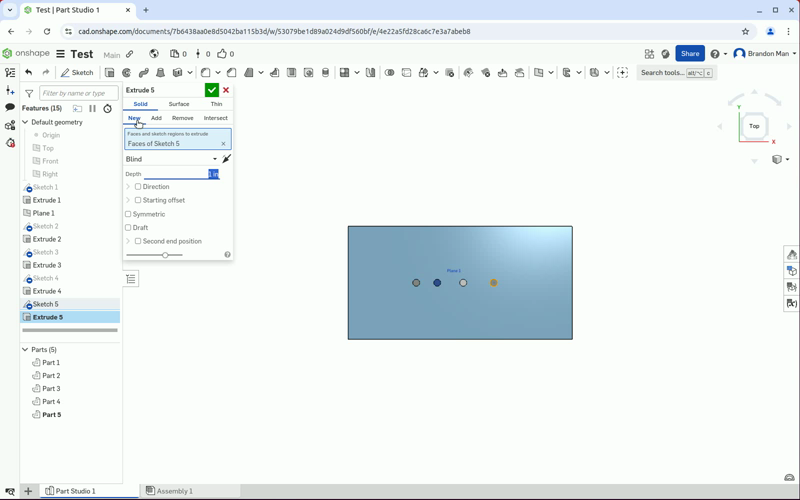
text(1.204)
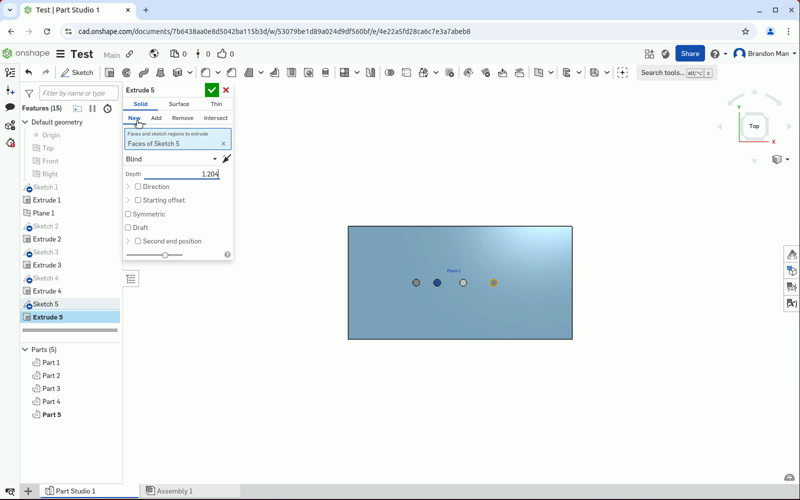
key(enter)
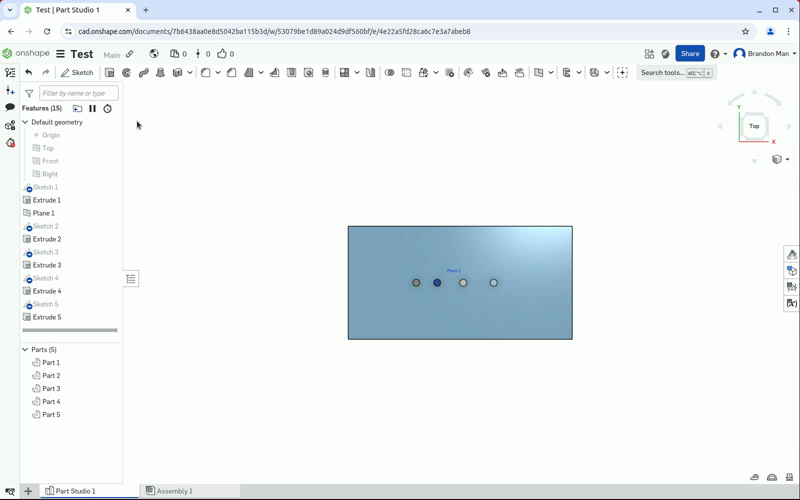
key(shift+h)
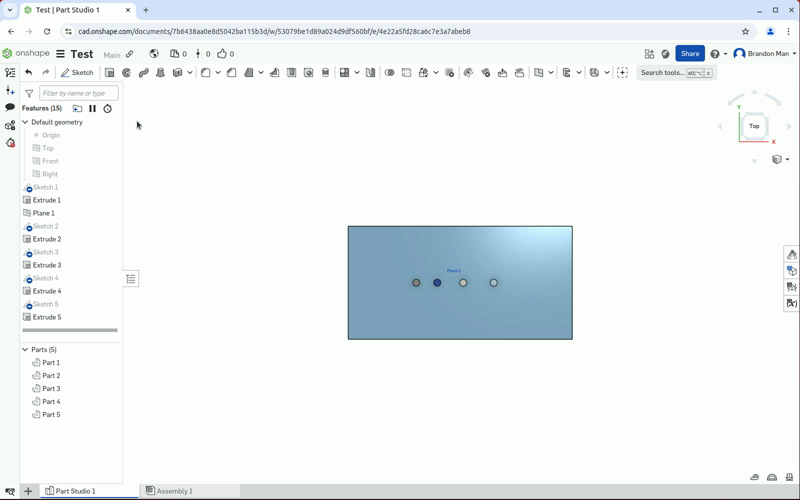
key(shift+h)
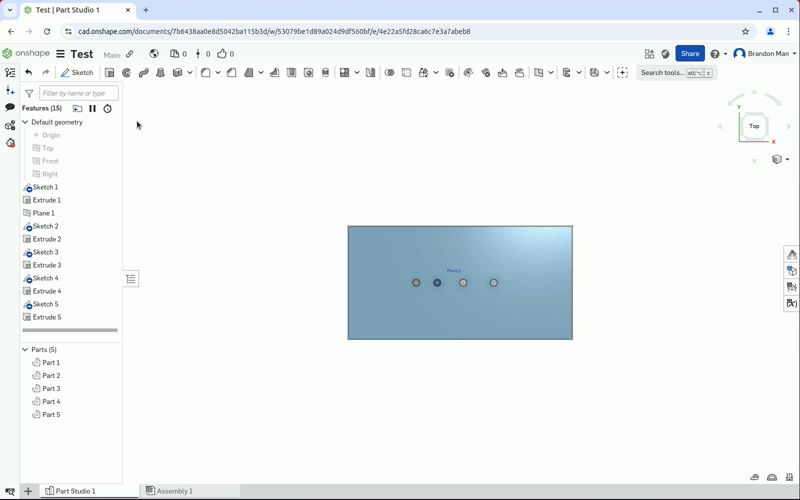
key(shift+7)
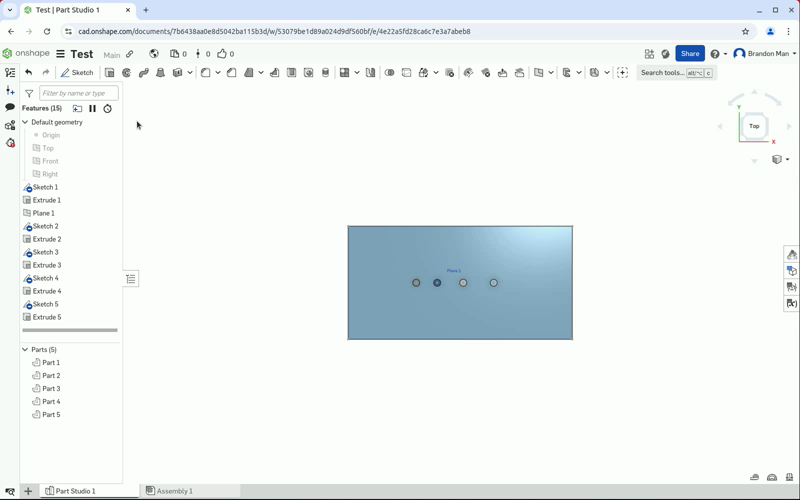
key(up, 3)
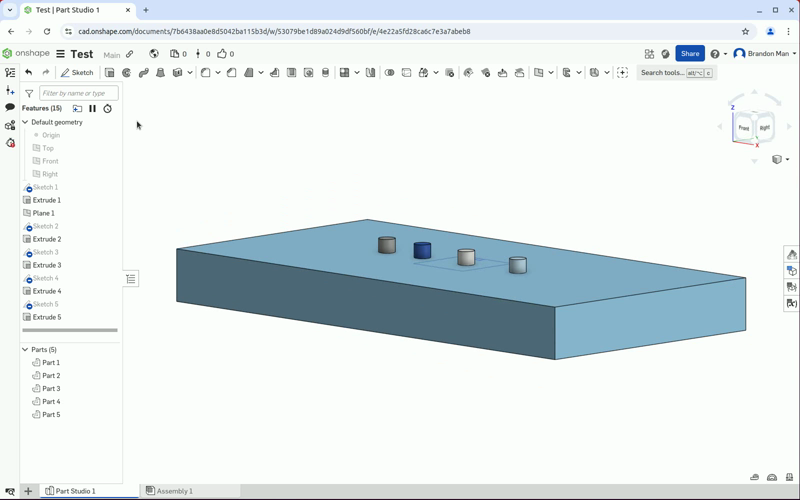
key(left, 3)
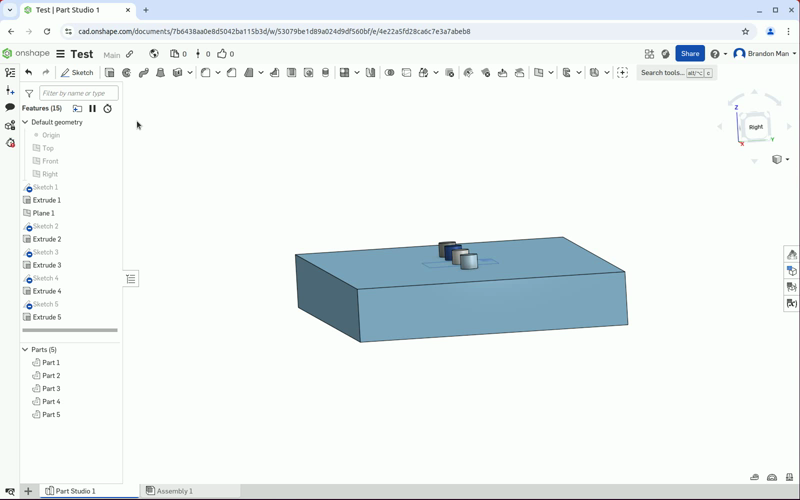
key(right, 3)
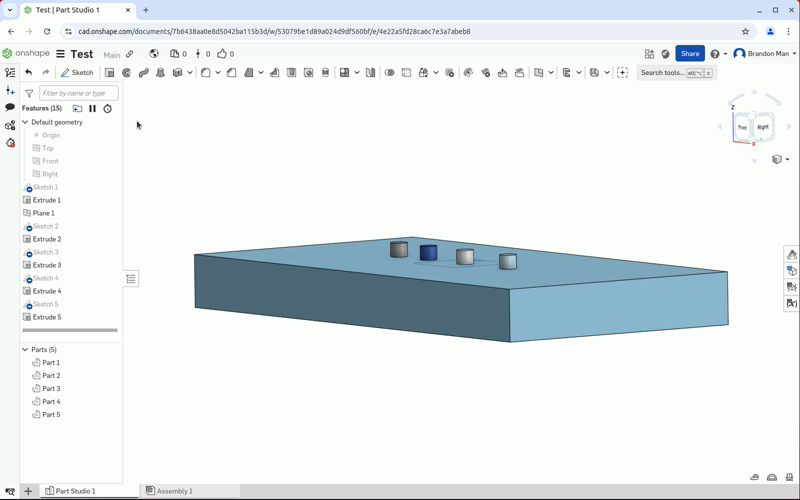
key(down, 3)
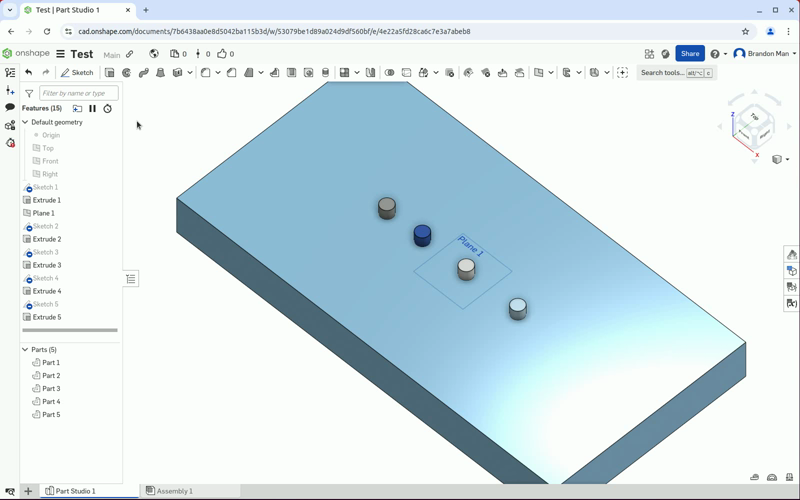
mouse_move(73, 189)
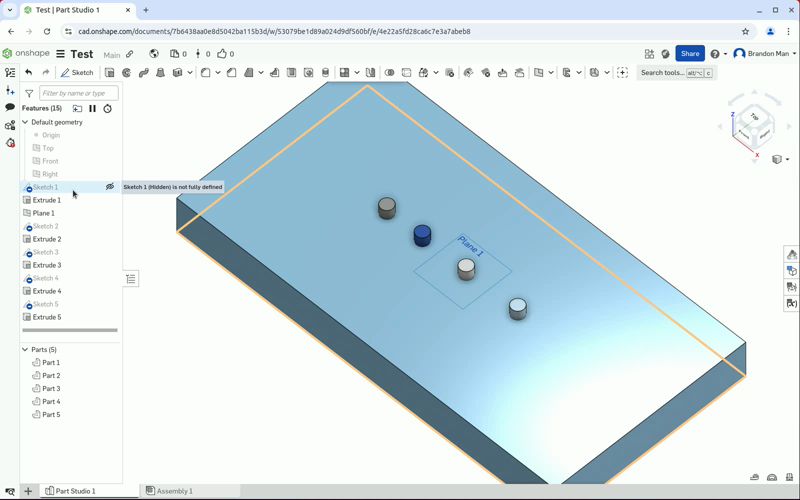
click(73, 189)